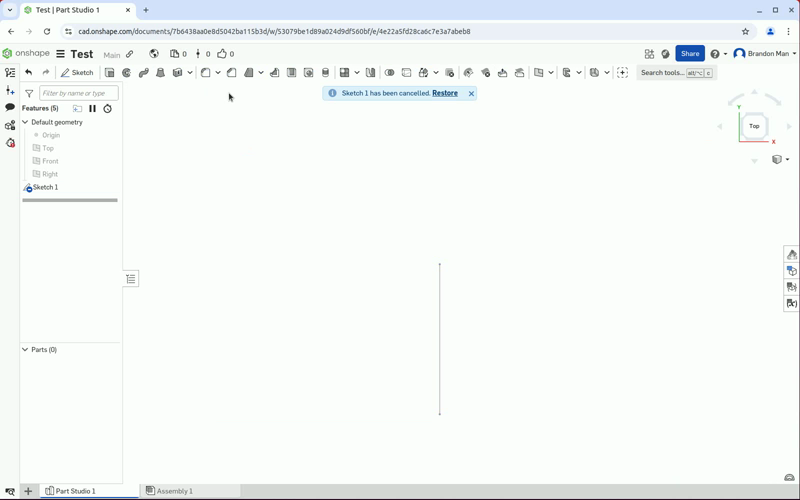
key(shift+h)
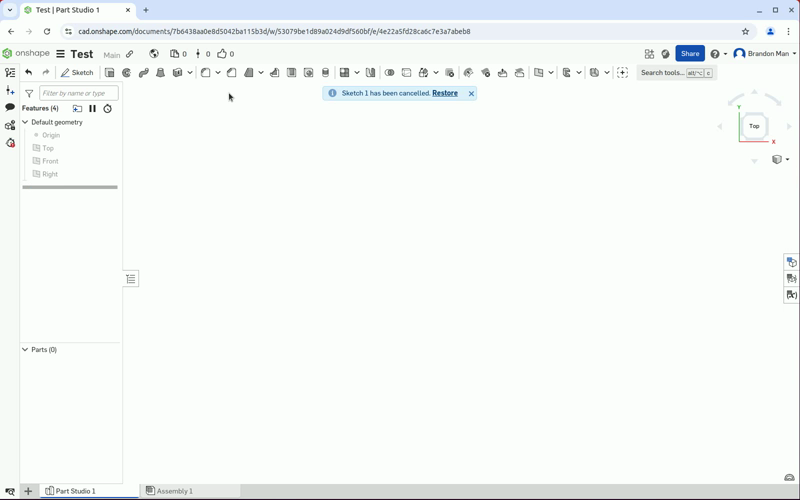
mouse_move(73, 352)
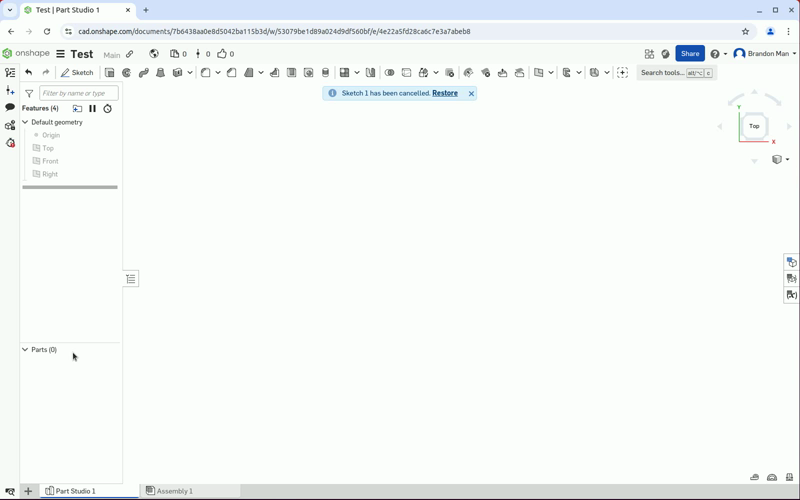
key(y)
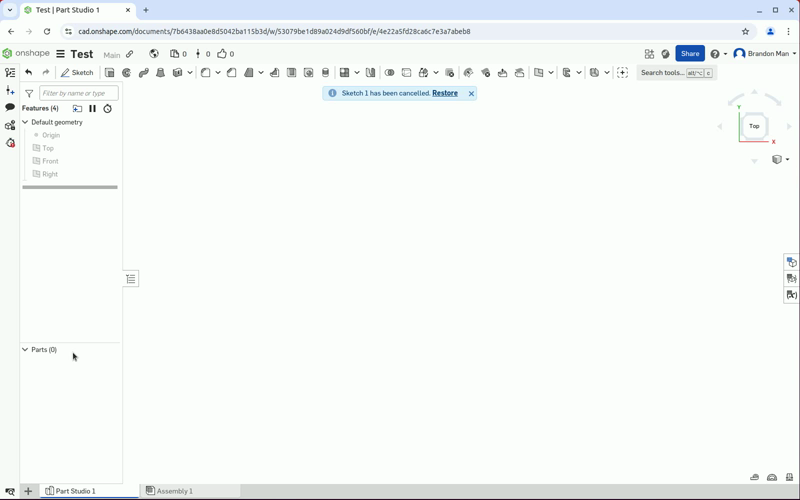
key(shift+p)
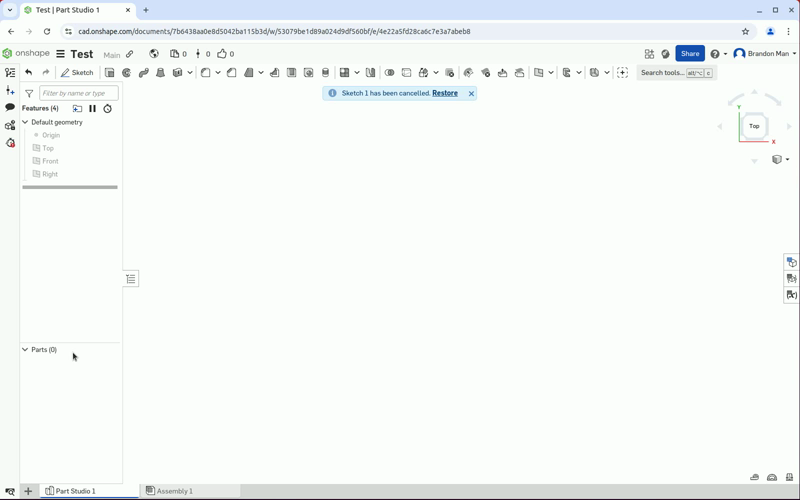
key(space)
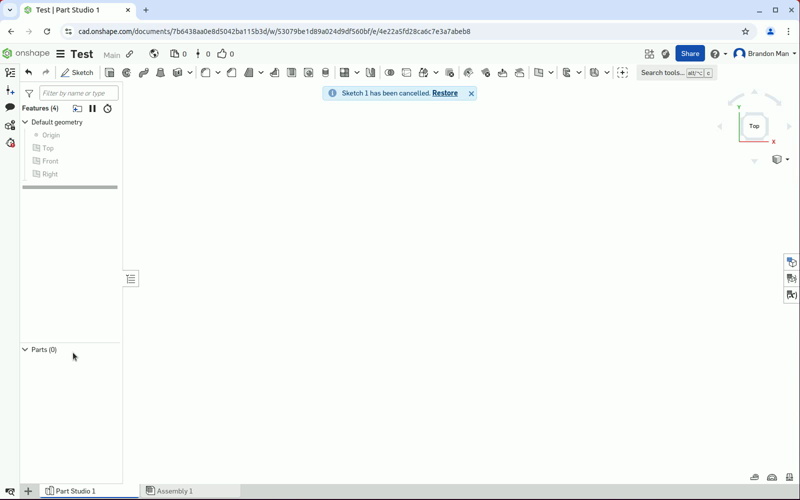
key_down(shift)
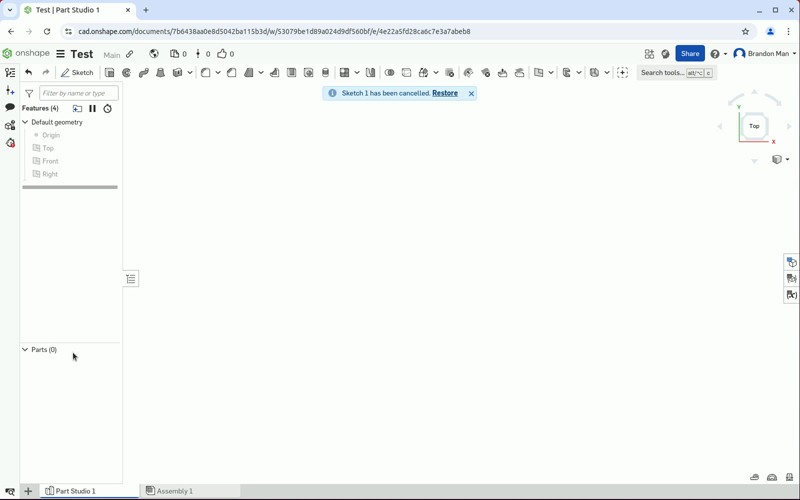
key(up)
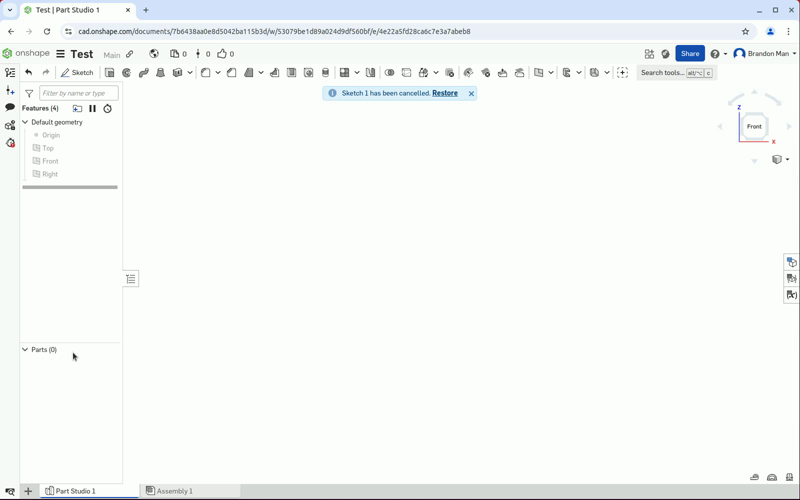
key_up(shift)
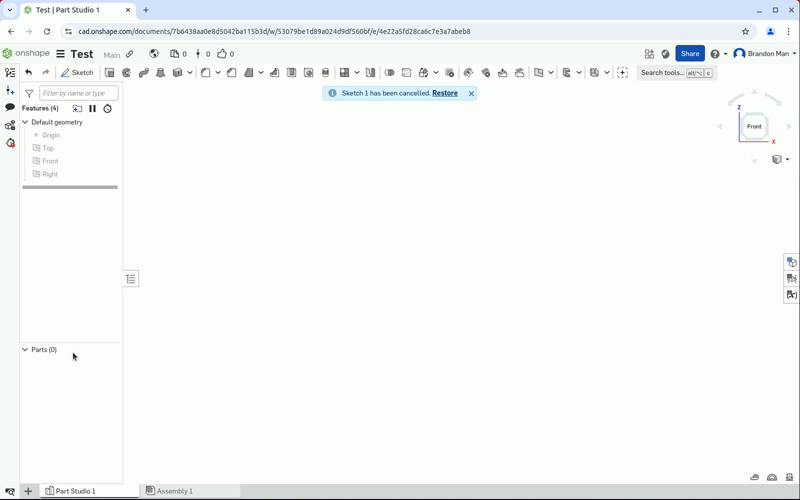
key(space)
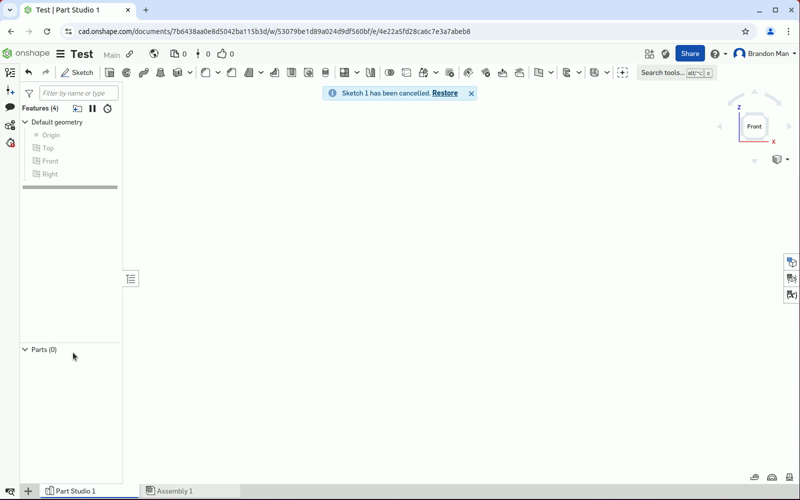
key_down(shift)
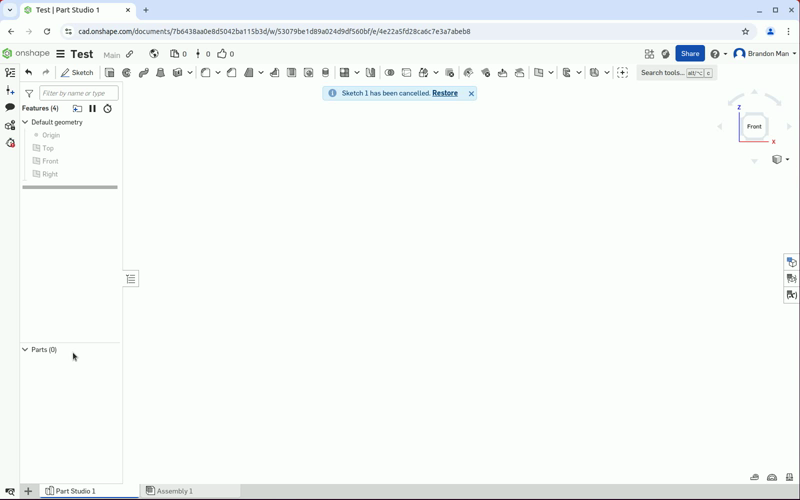
key(left)
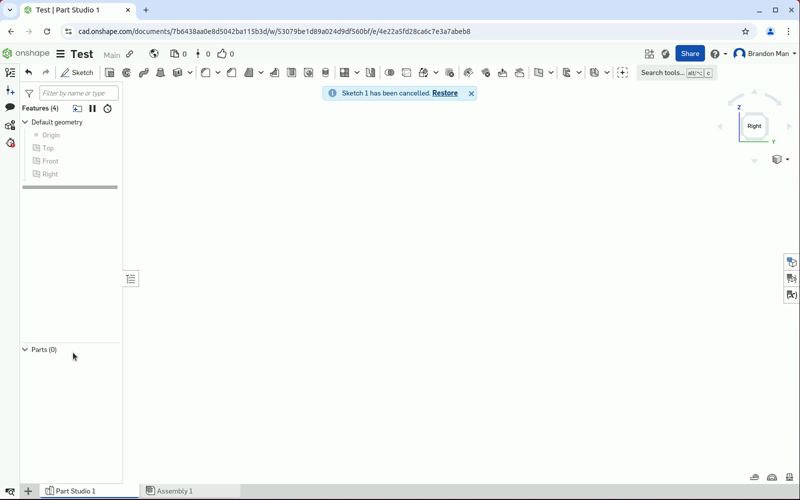
key_up(shift)
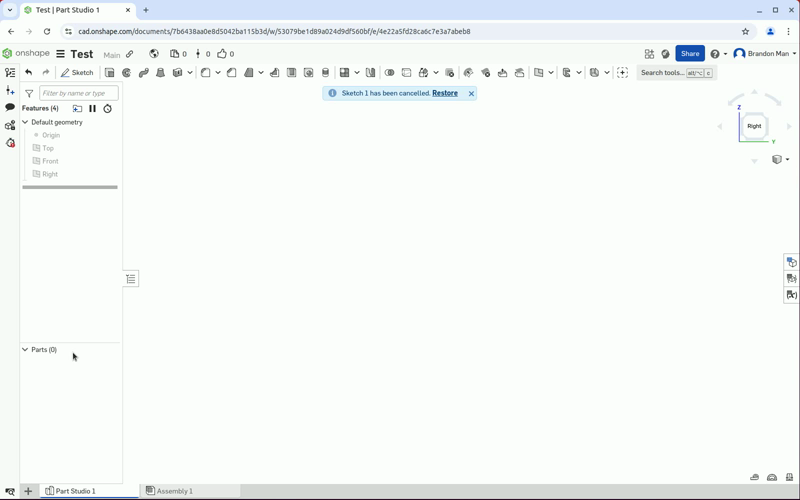
mouse_move(73, 352)
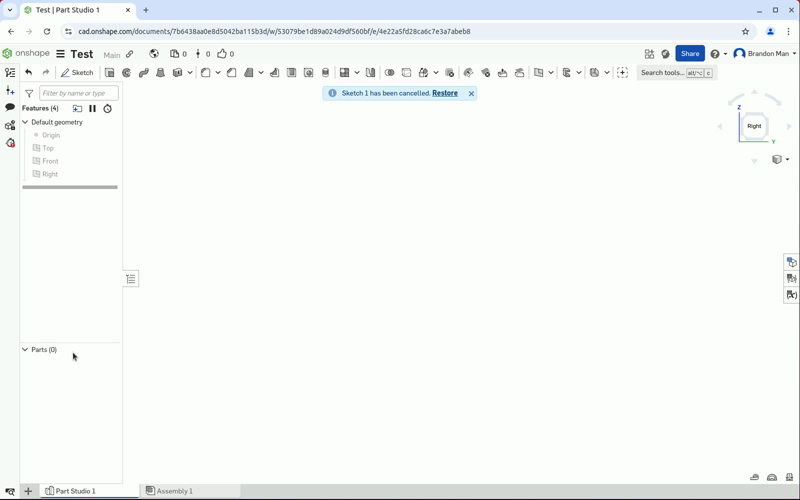
key(shift+y)
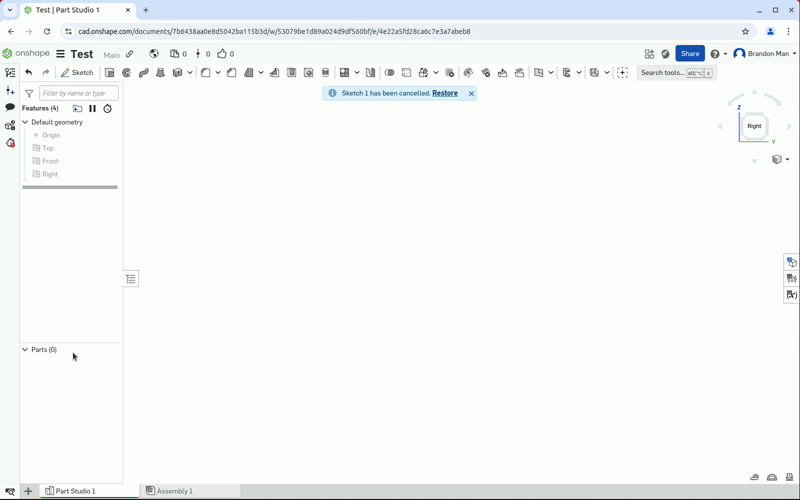
key(shift+s)
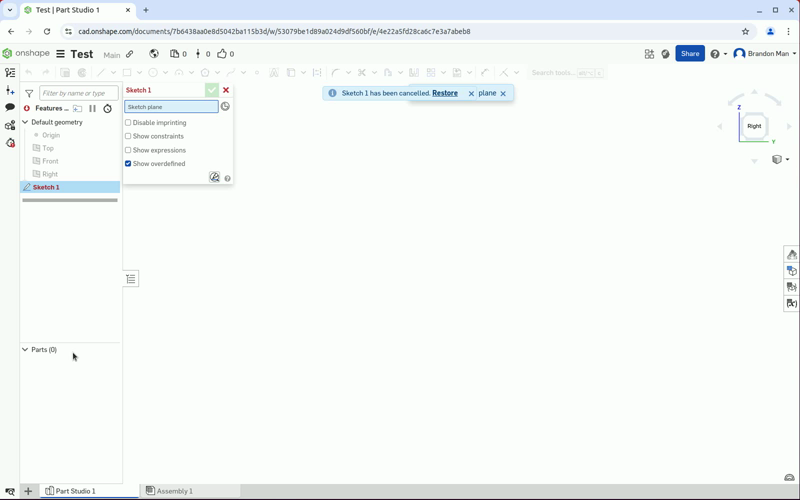
mouse_move(73, 176)
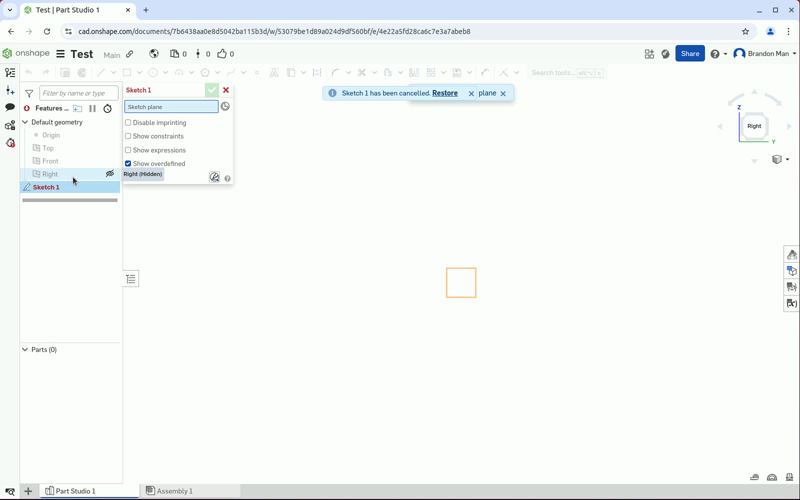
click(73, 176)
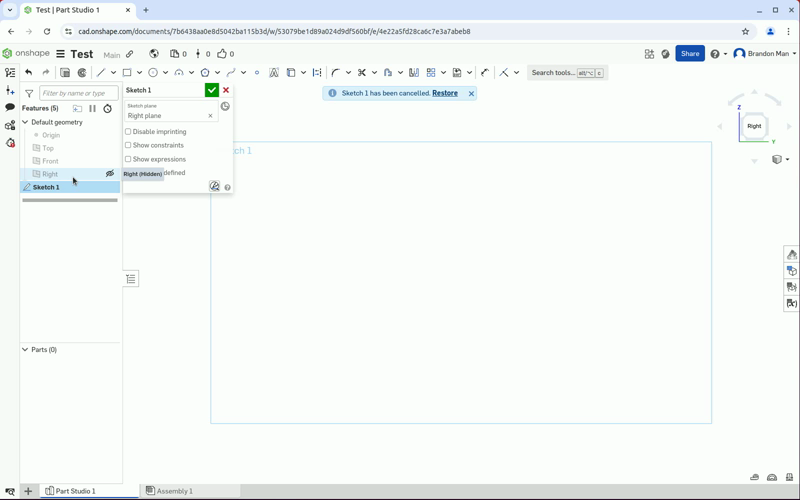
mouse_move(73, 352)
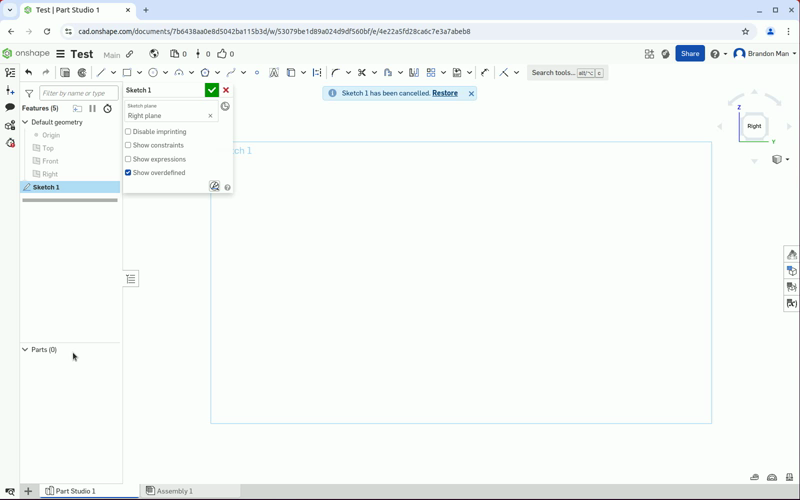
key(y)
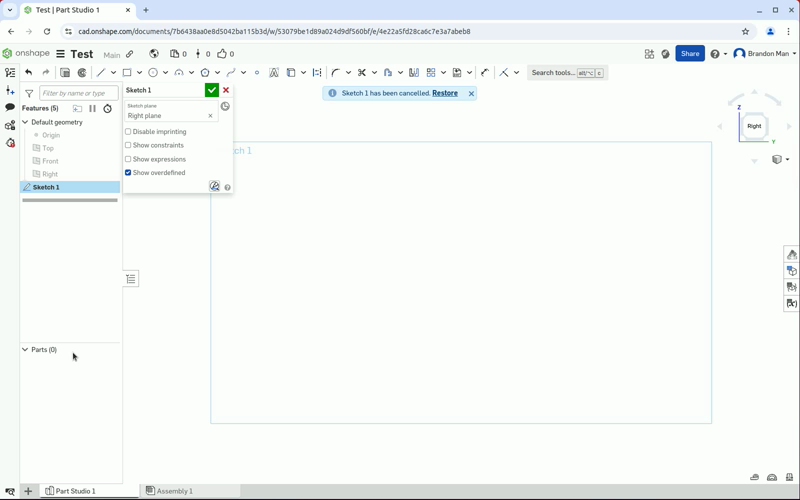
key(l)
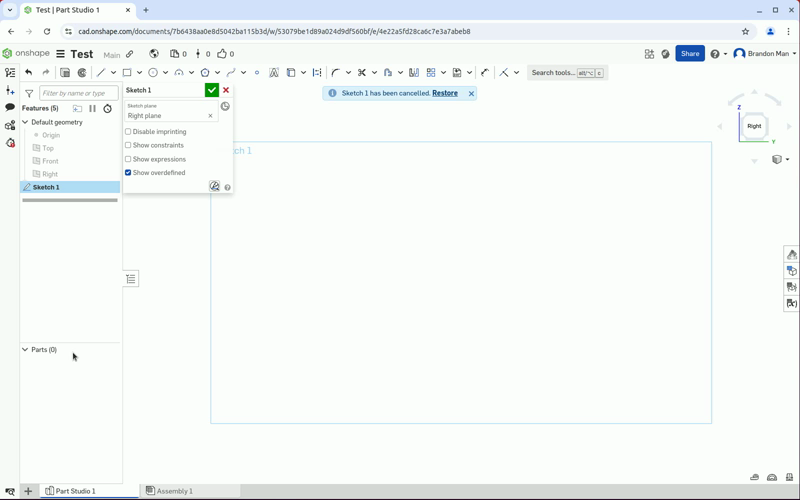
key_down(shift)
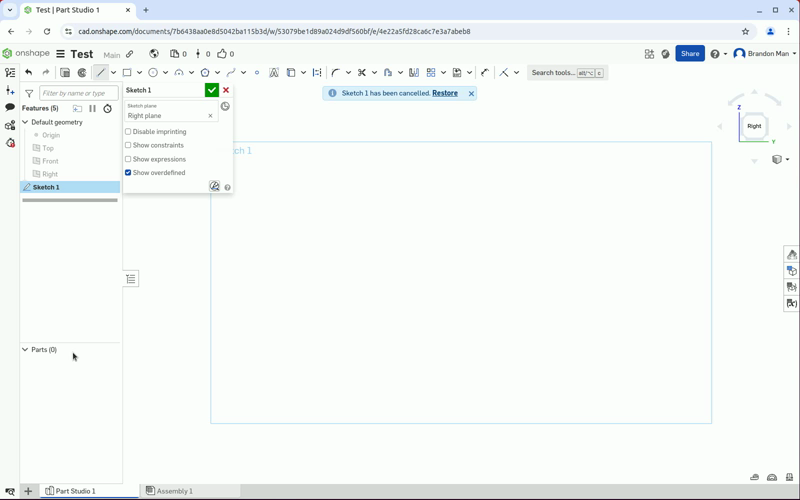
mouse_move(438, 192)
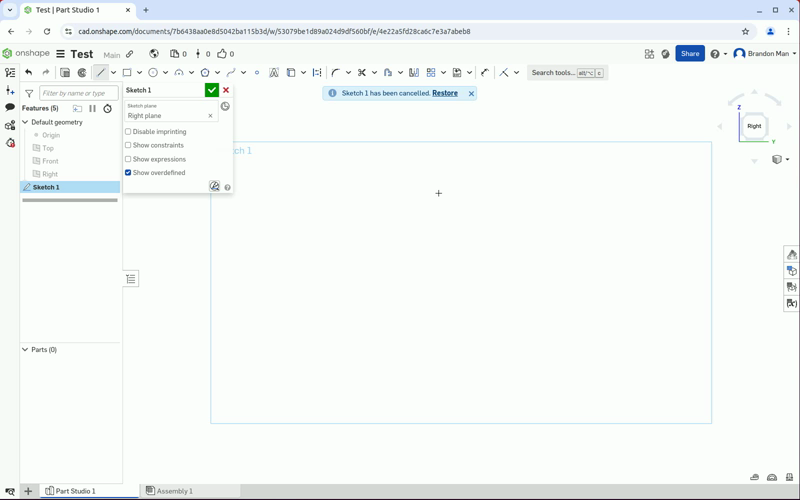
click(438, 192)
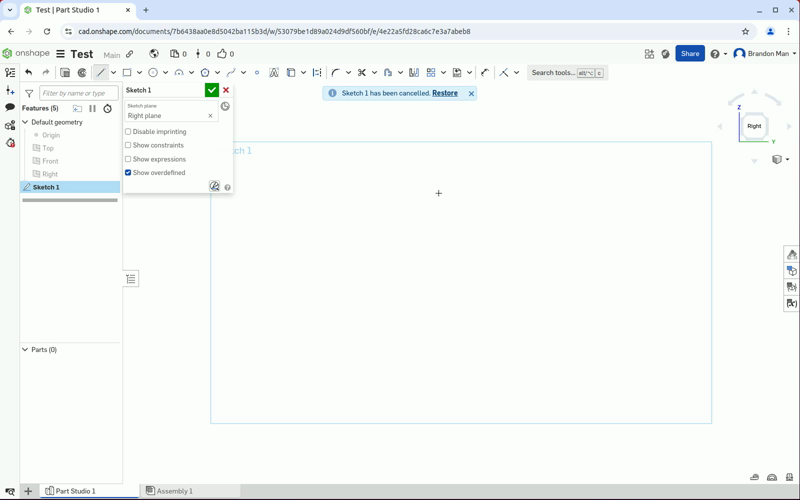
key_up(shift)
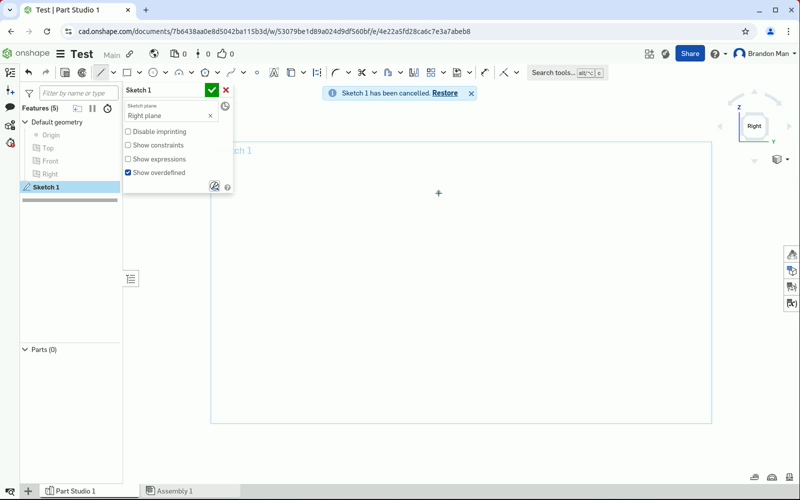
key_down(shift)
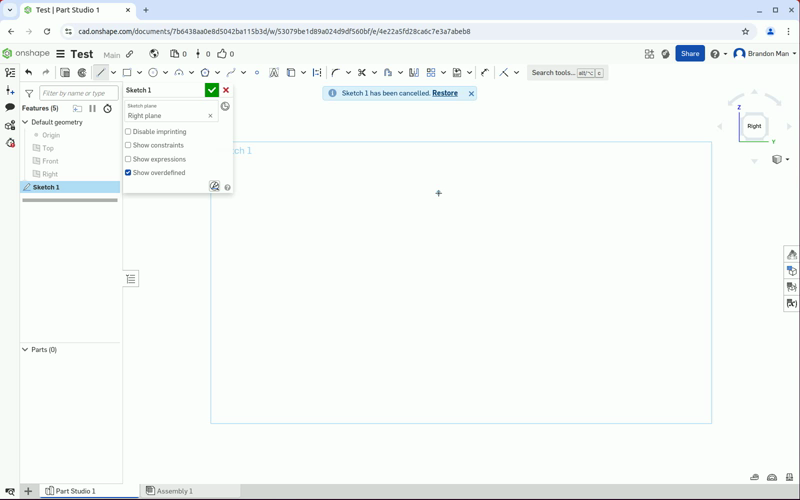
mouse_move(468, 192)
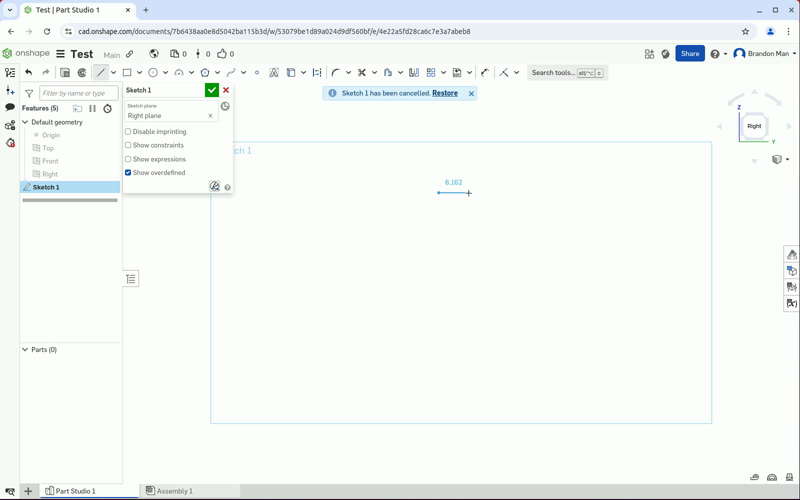
mouse_move(457, 192)
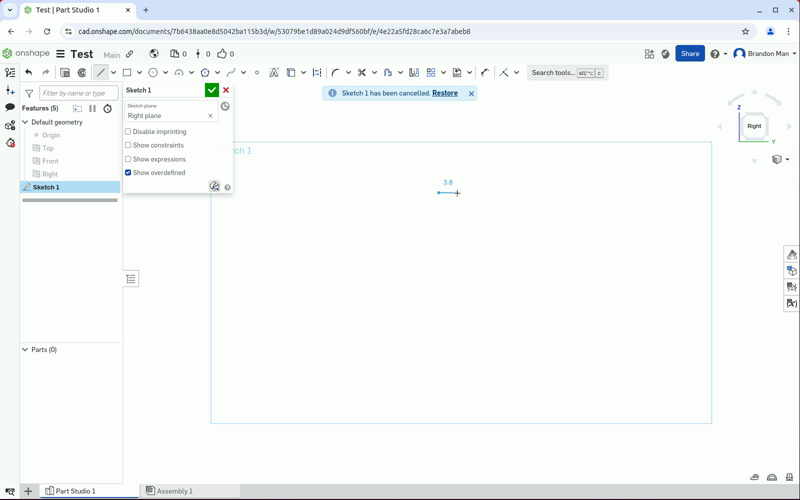
click(457, 192)
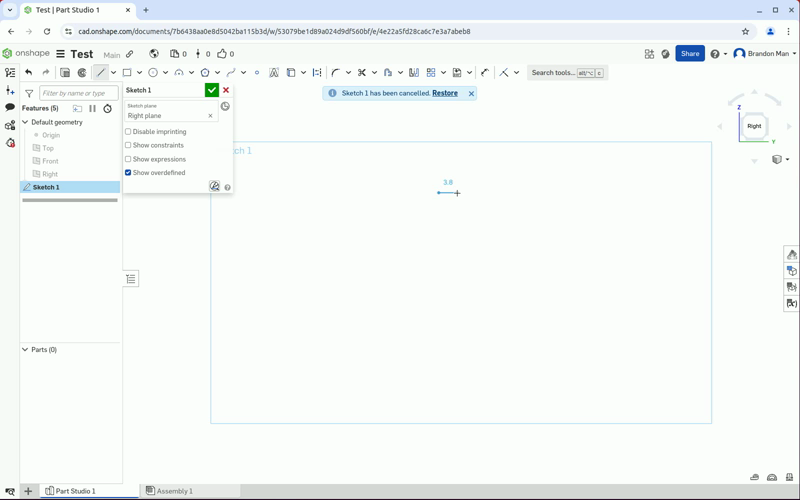
key_up(shift)
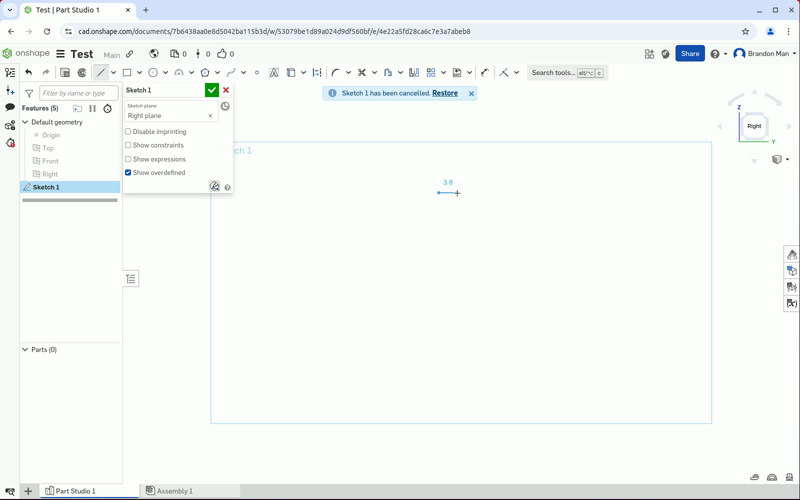
key(esc)
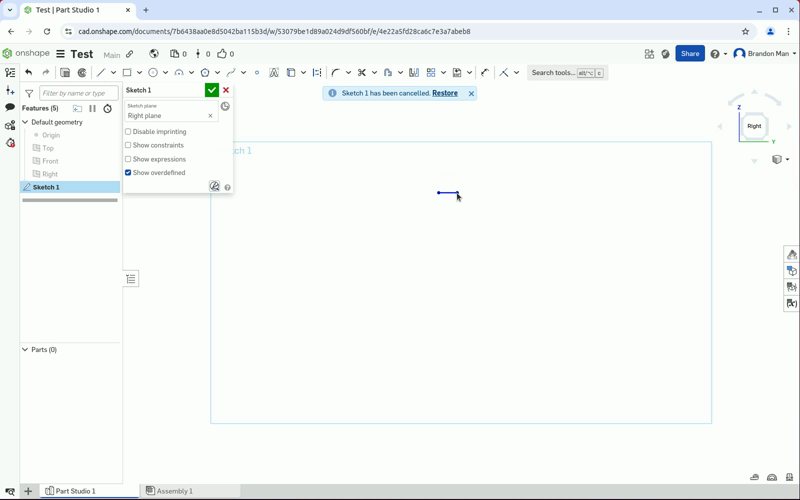
key(a)
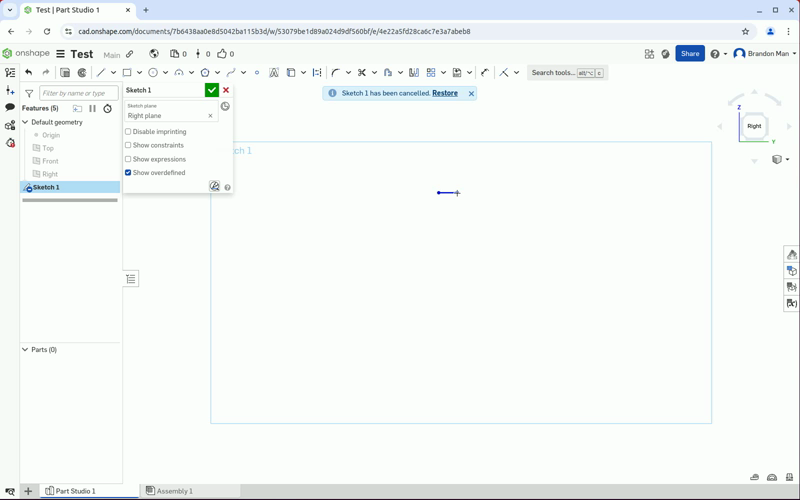
mouse_move(457, 192)
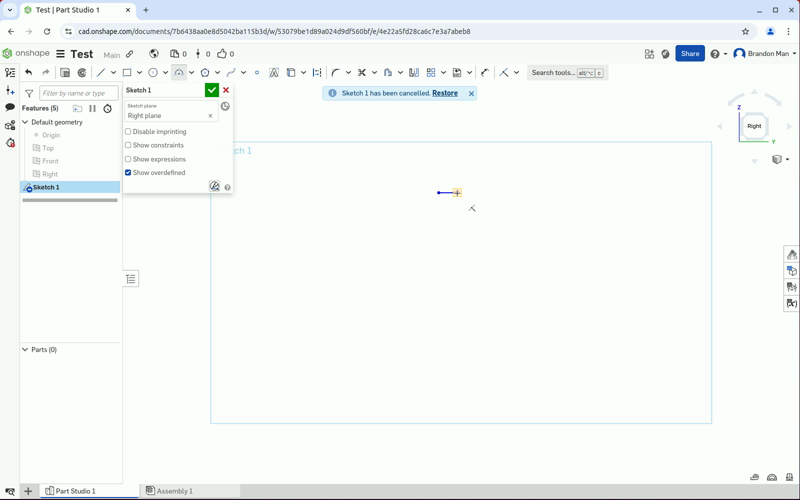
click(457, 192)
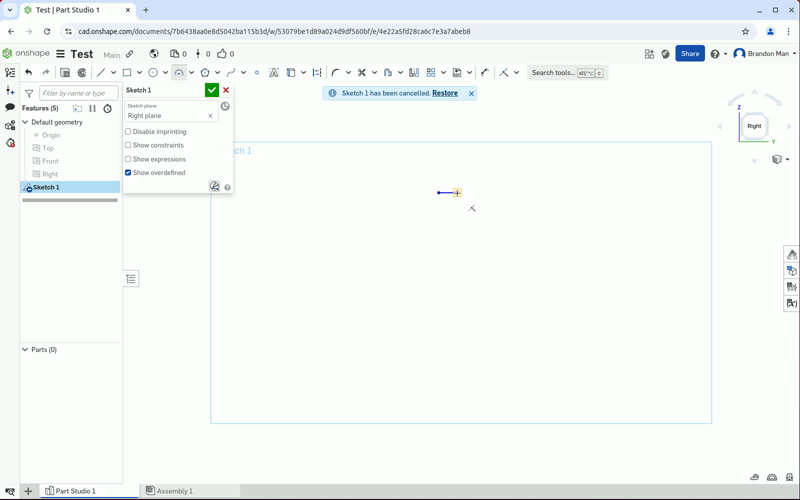
key_down(shift)
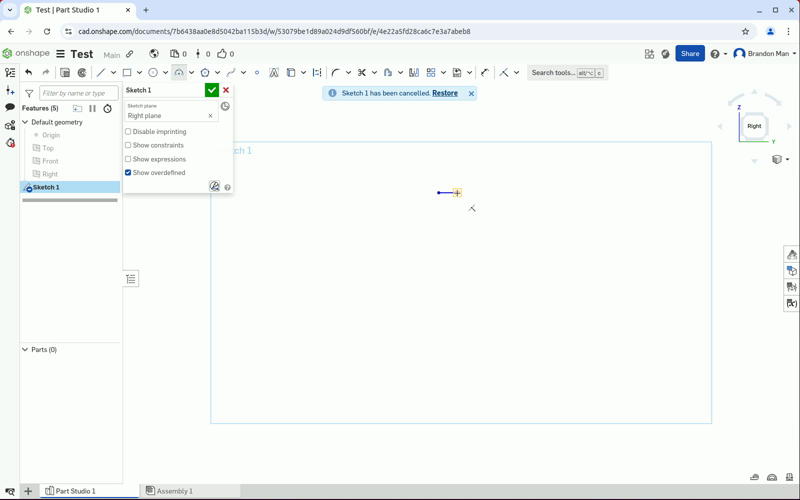
mouse_move(464, 192)
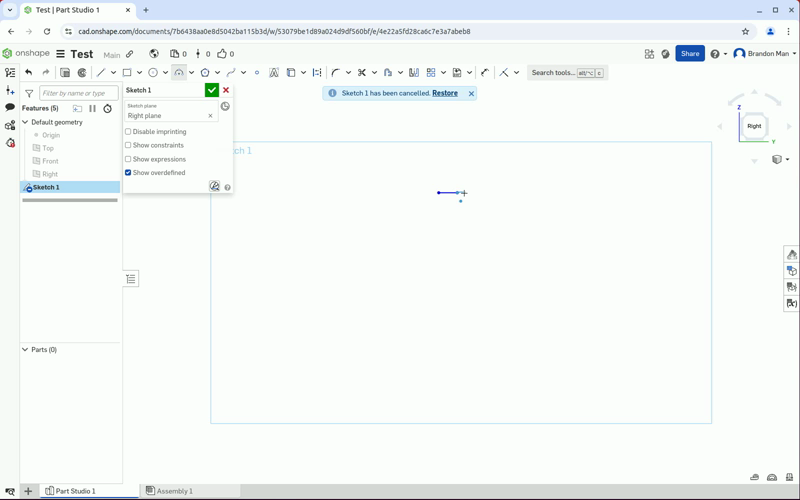
scroll(6)
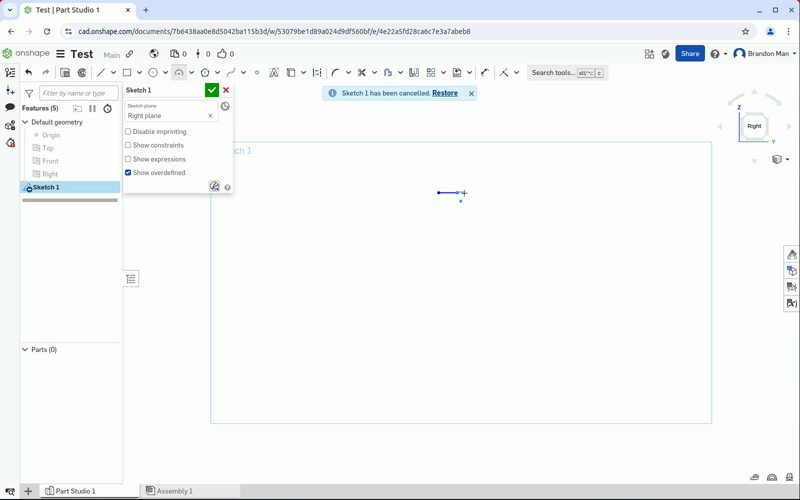
scroll(6)
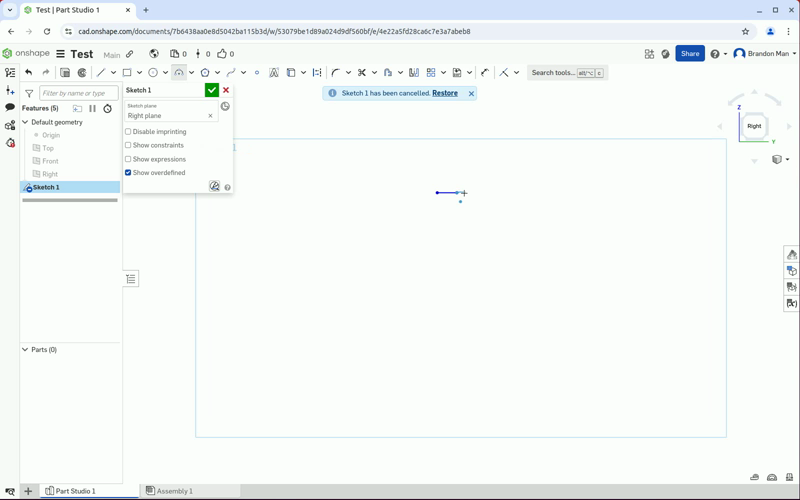
scroll(6)
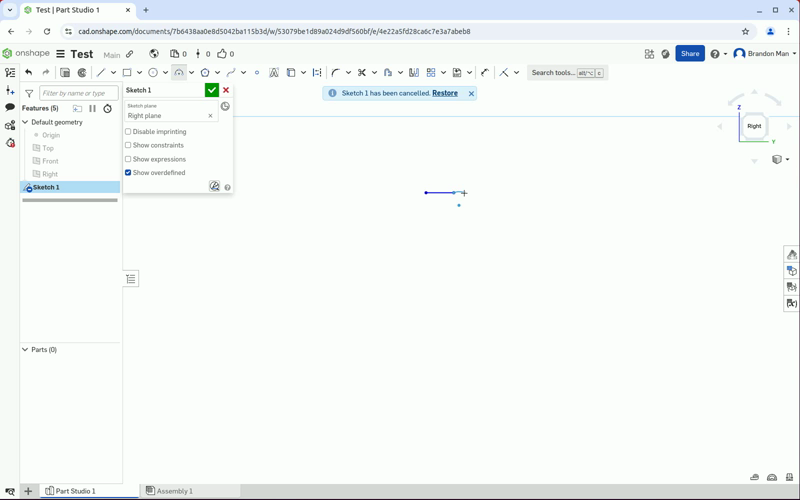
scroll(6)
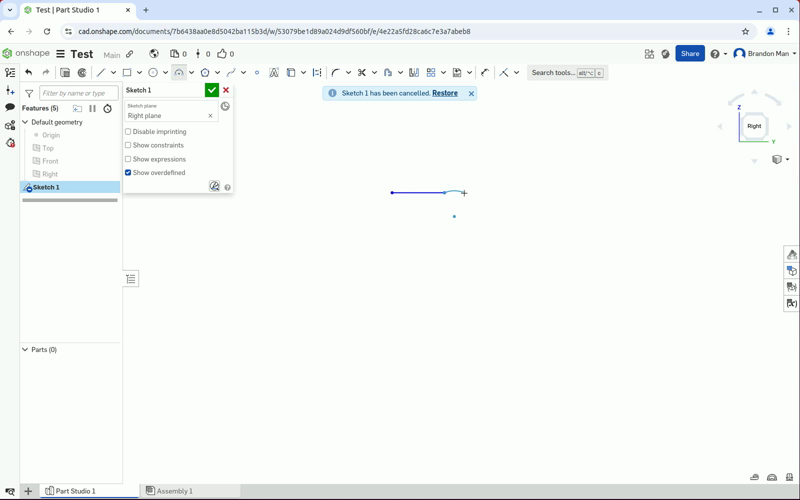
scroll(6)
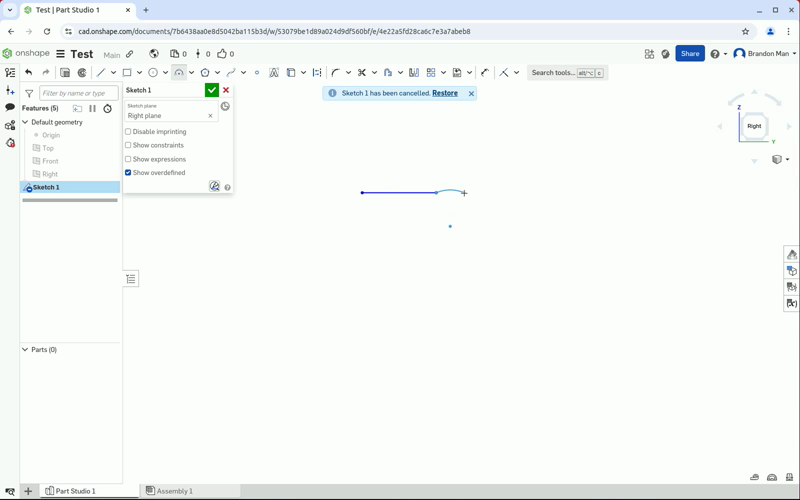
scroll(6)
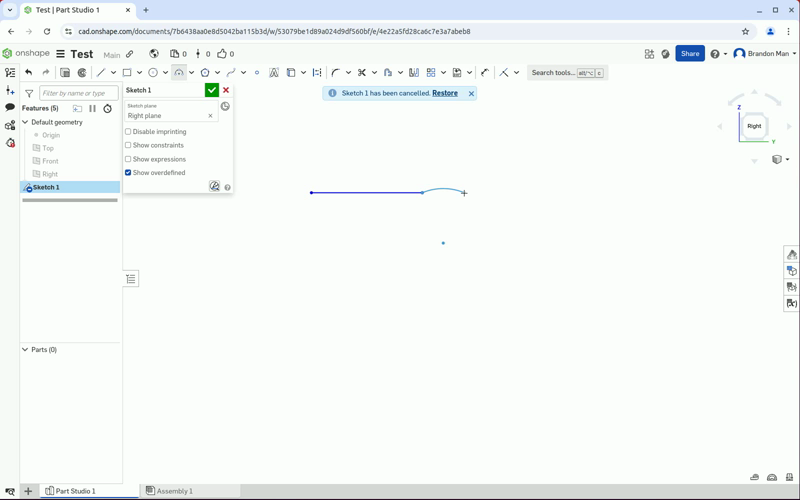
scroll(6)
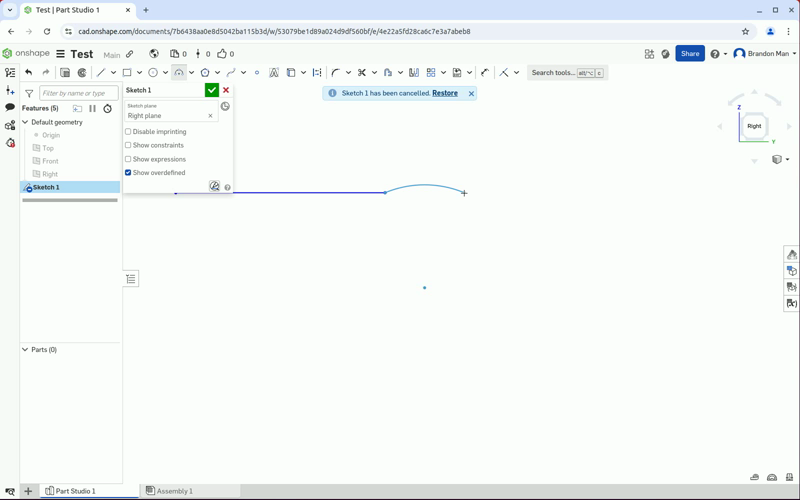
click(464, 192)
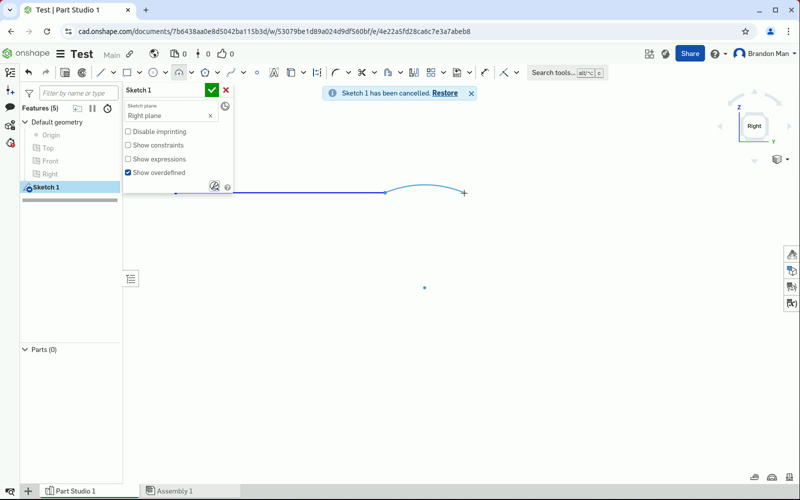
scroll(-6)
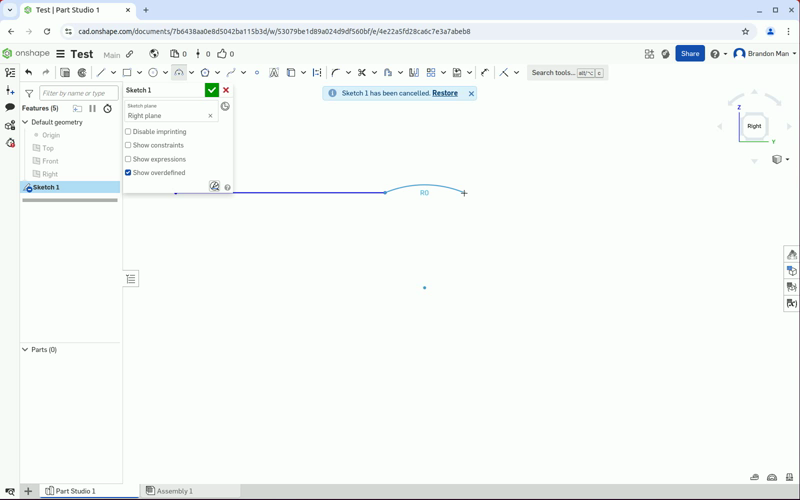
scroll(-6)
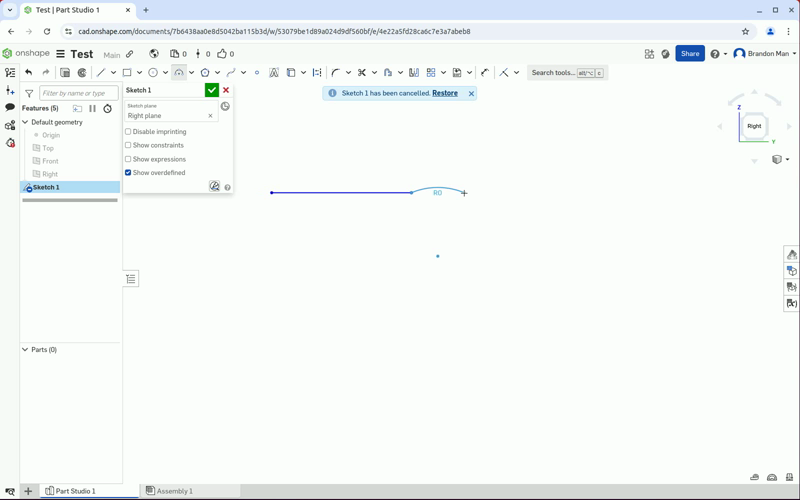
scroll(-6)
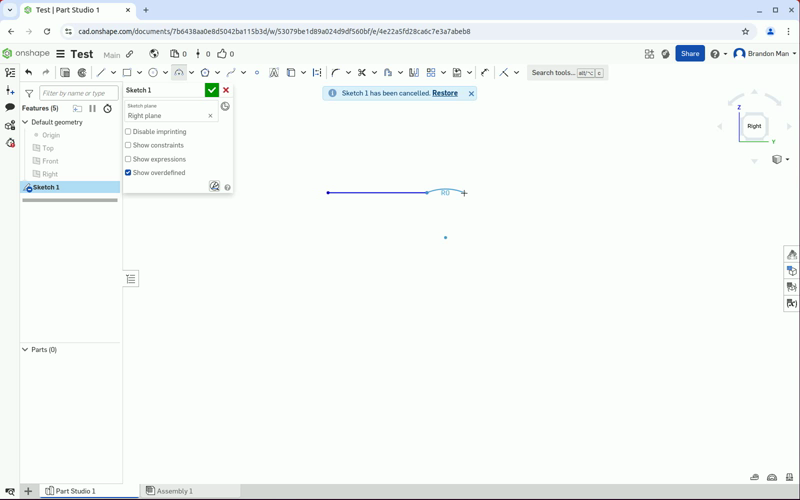
scroll(-6)
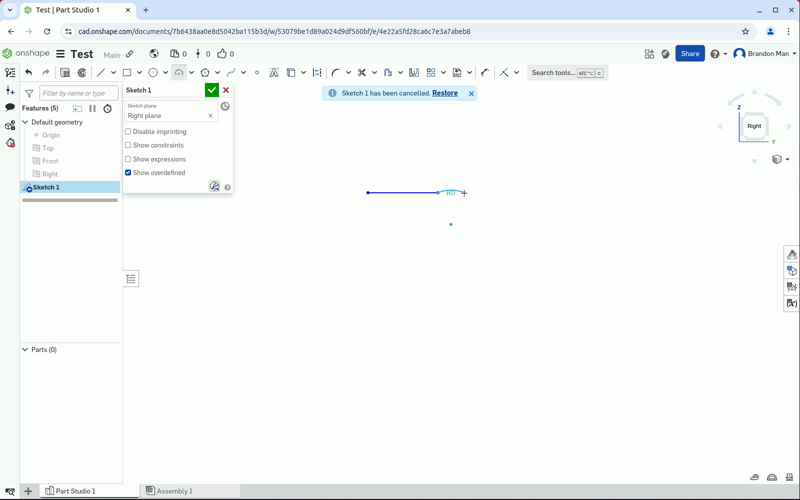
scroll(-6)
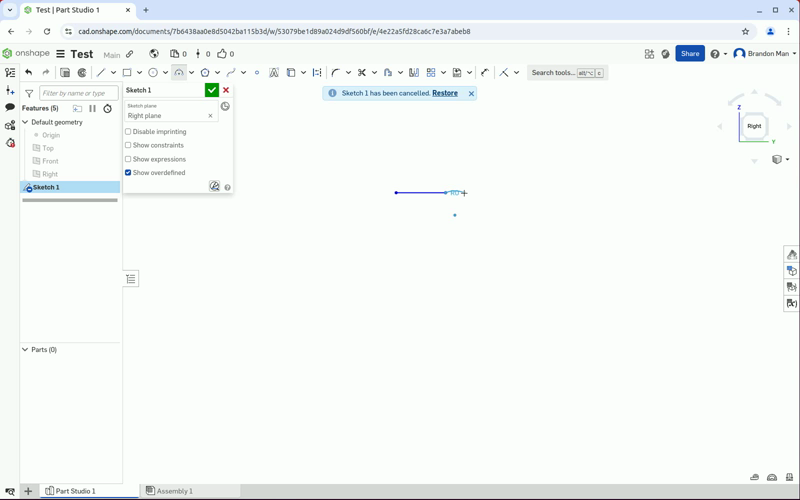
scroll(-6)
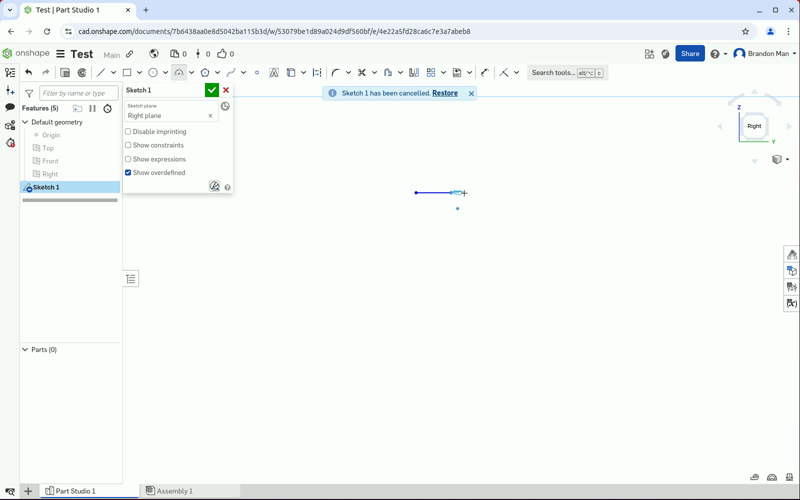
scroll(-6)
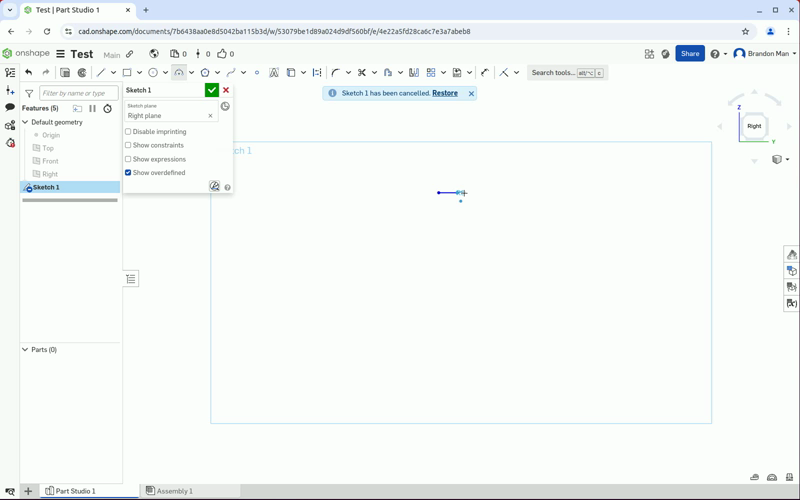
mouse_move(460, 189)
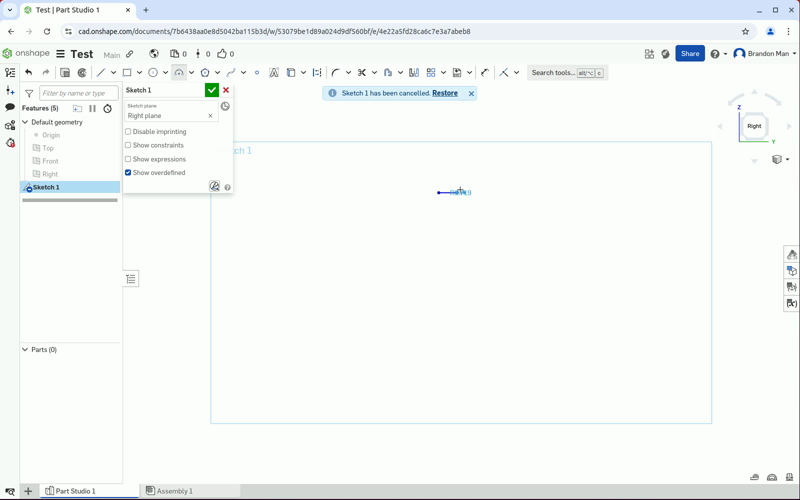
scroll(6)
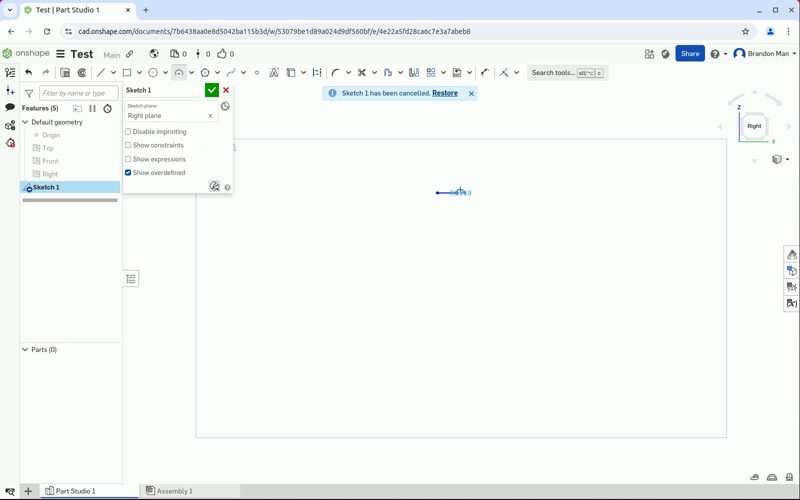
scroll(6)
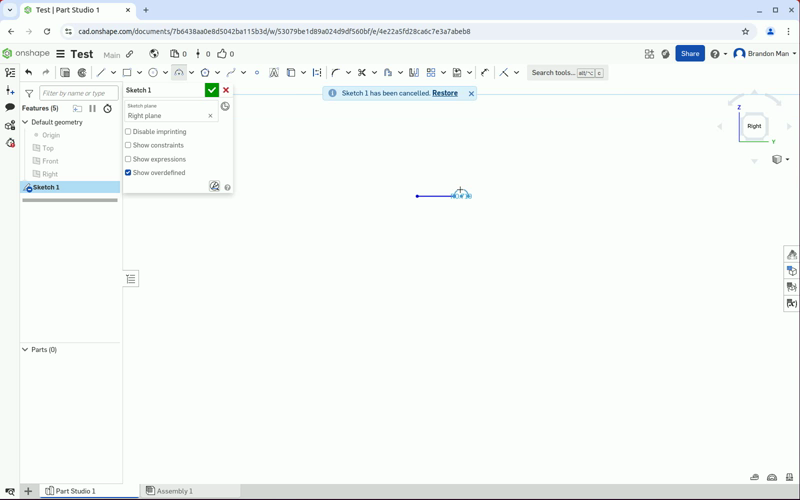
scroll(6)
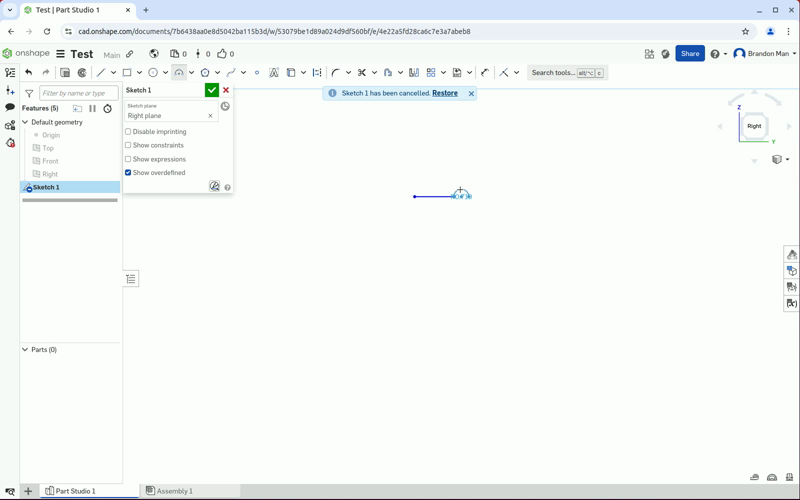
scroll(6)
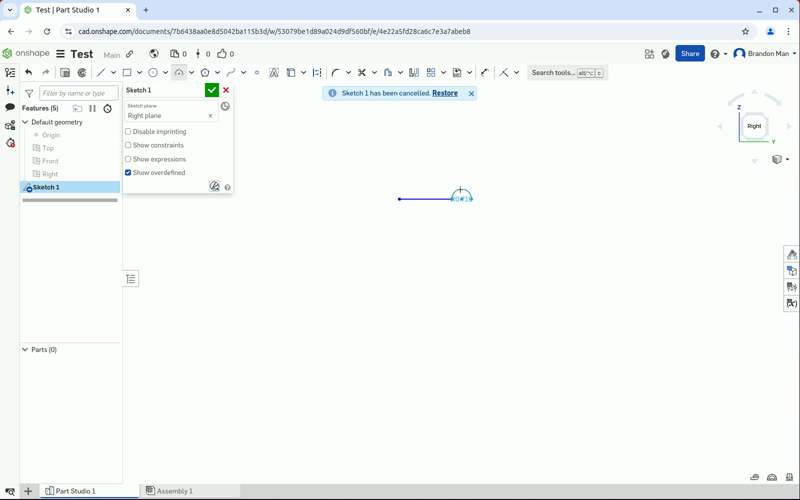
scroll(6)
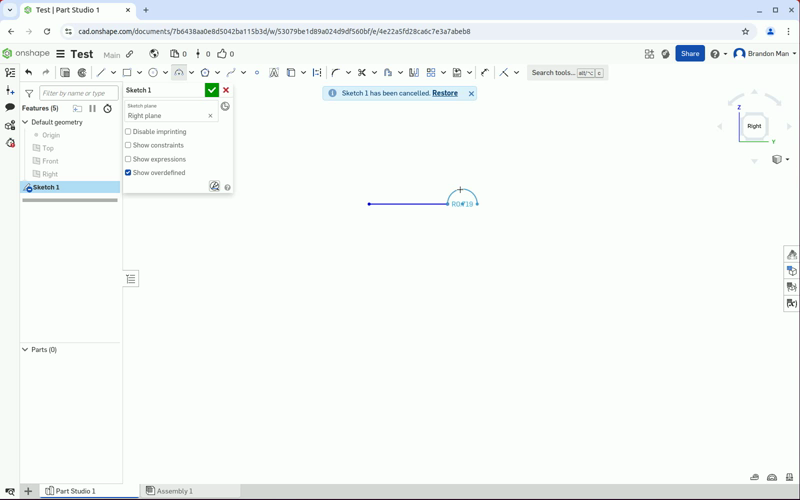
scroll(6)
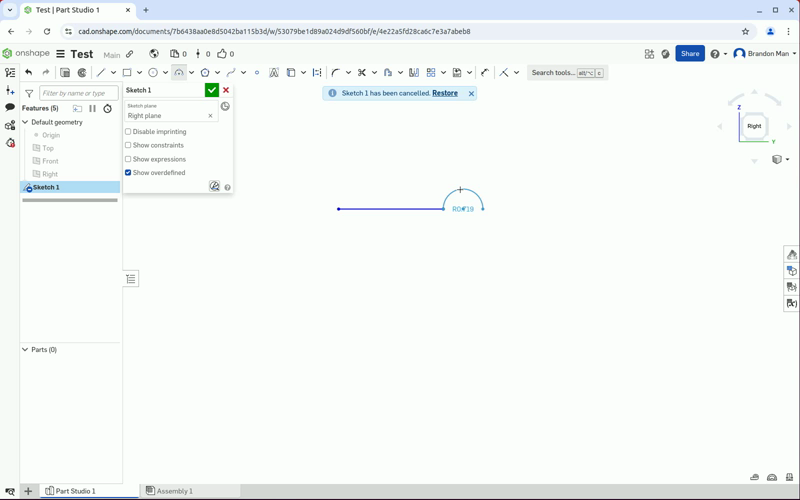
scroll(6)
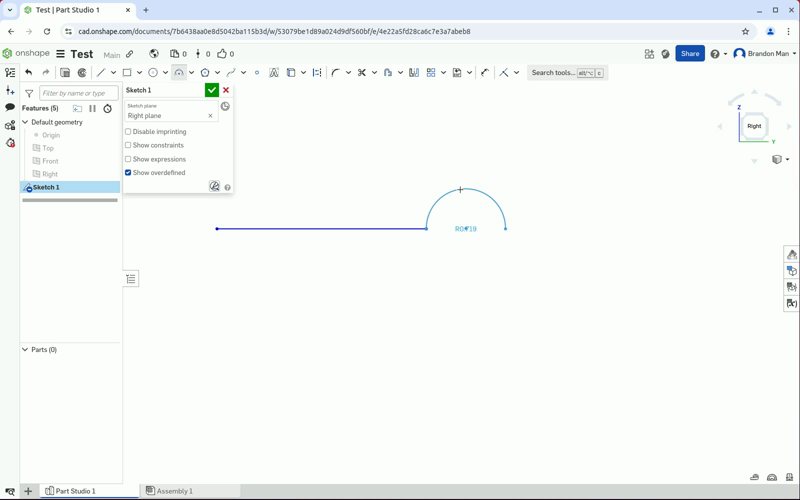
click(460, 189)
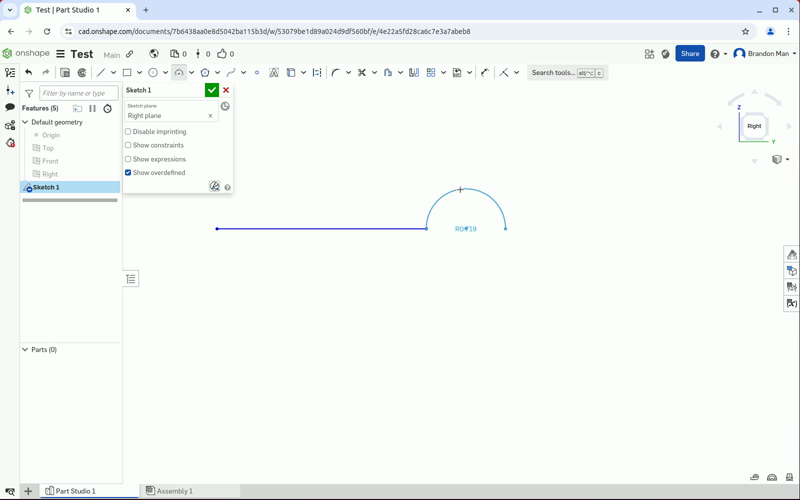
scroll(-6)
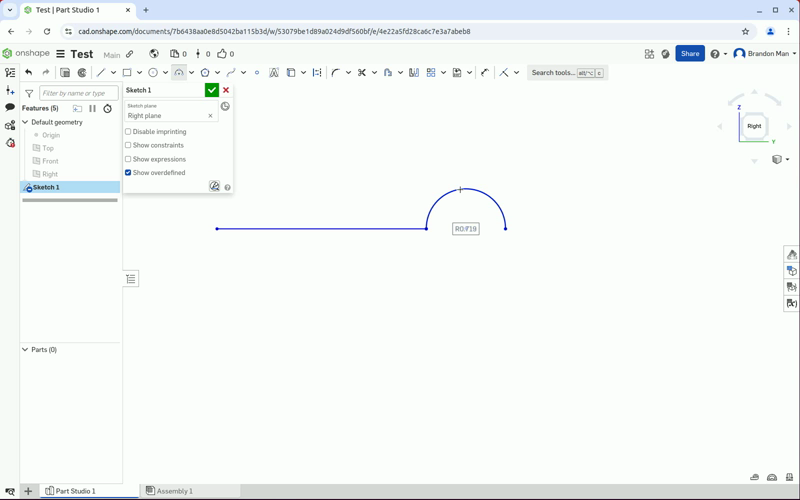
scroll(-6)
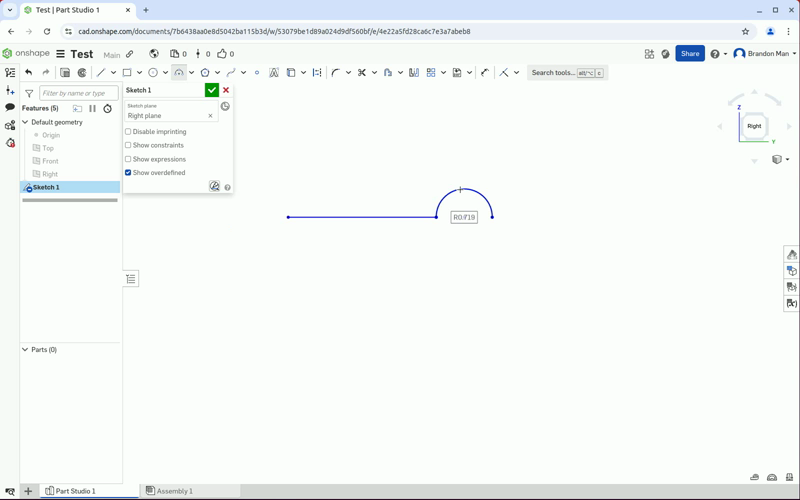
scroll(-6)
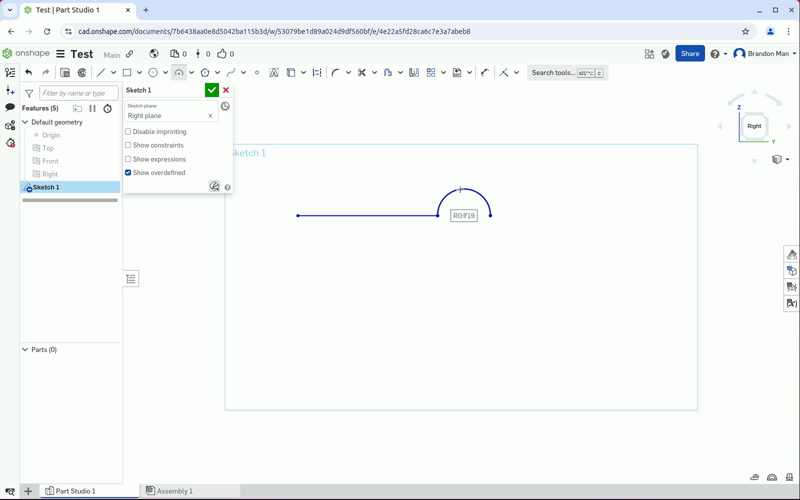
scroll(-6)
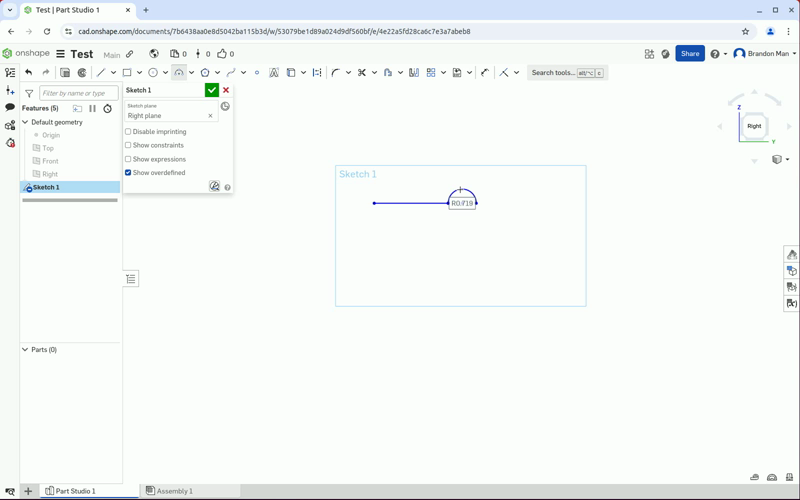
scroll(-6)
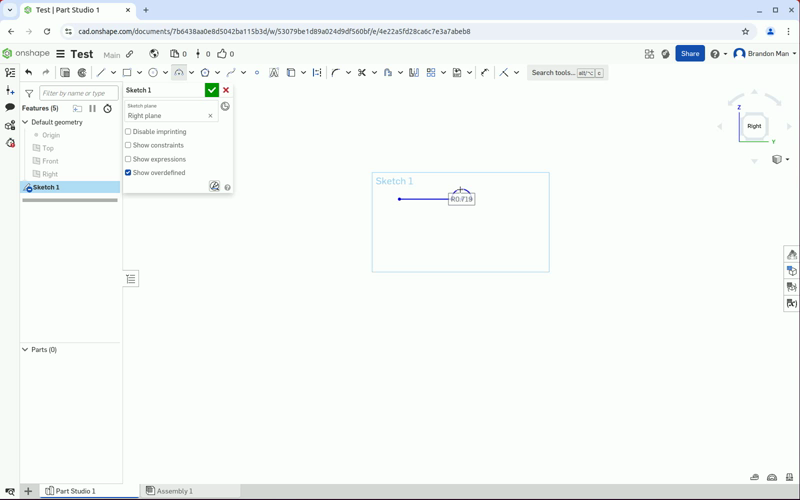
scroll(-6)
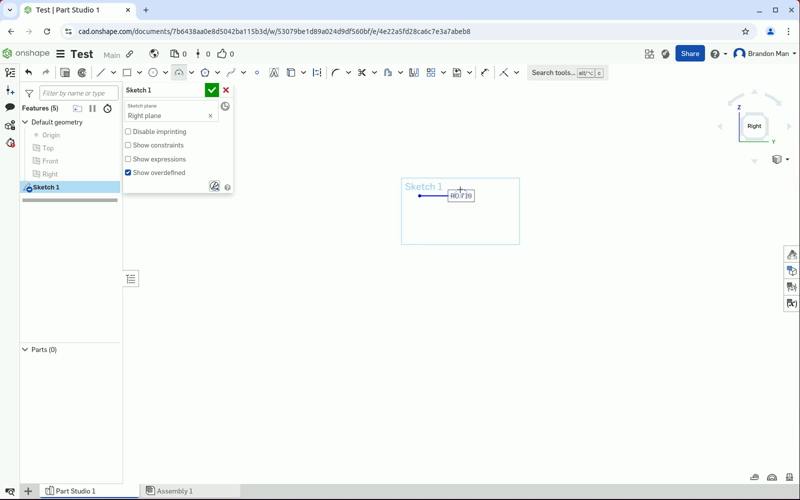
scroll(-6)
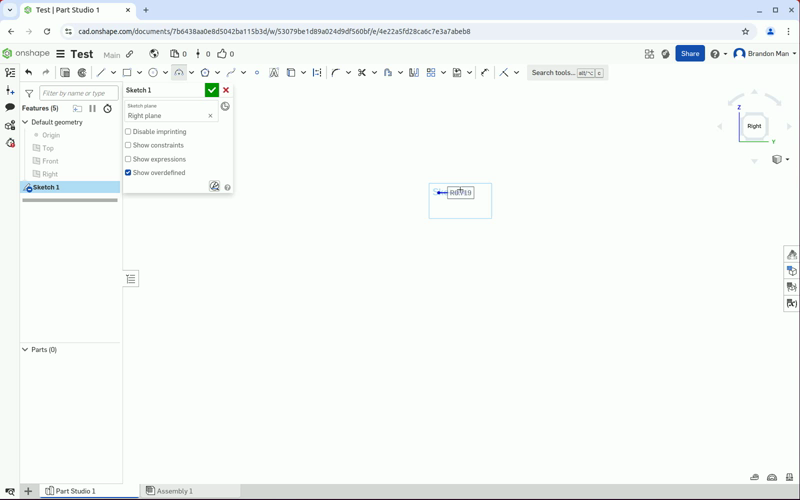
key_up(shift)
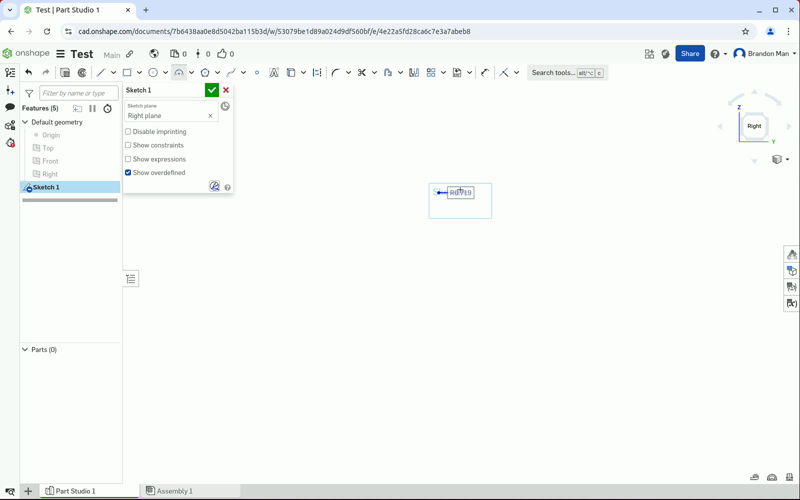
key(esc)
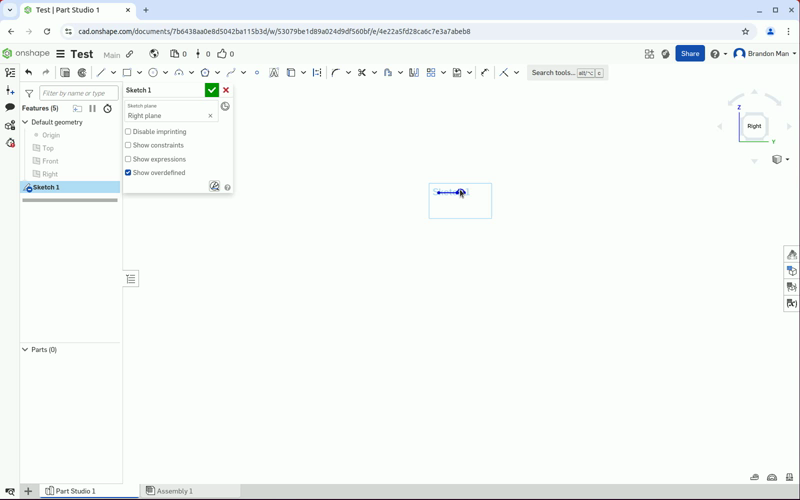
key(l)
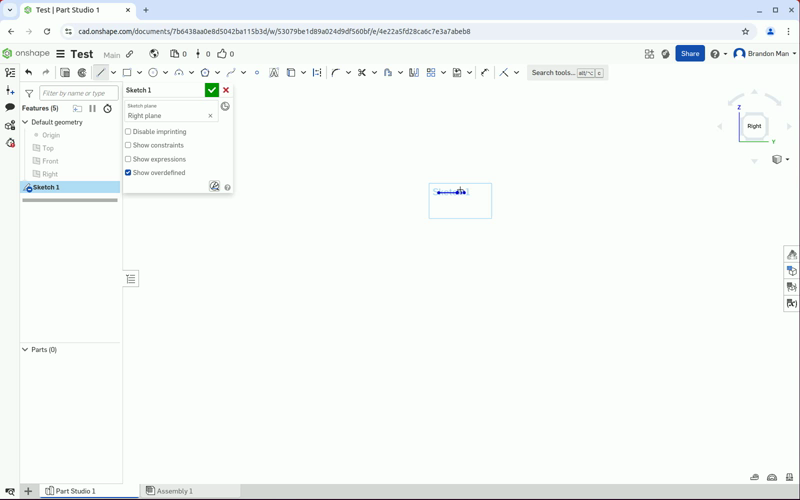
mouse_move(464, 192)
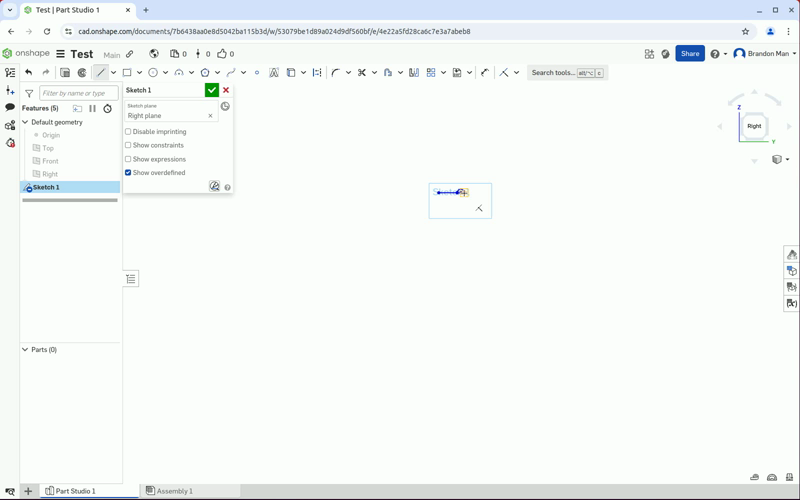
scroll(6)
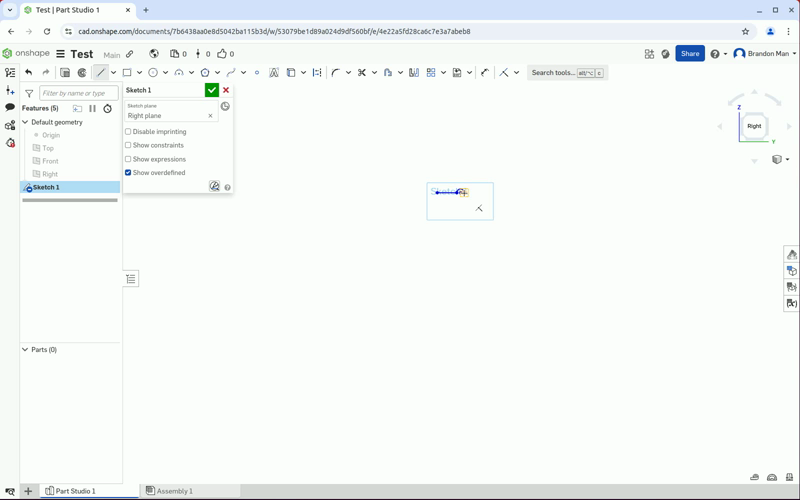
scroll(6)
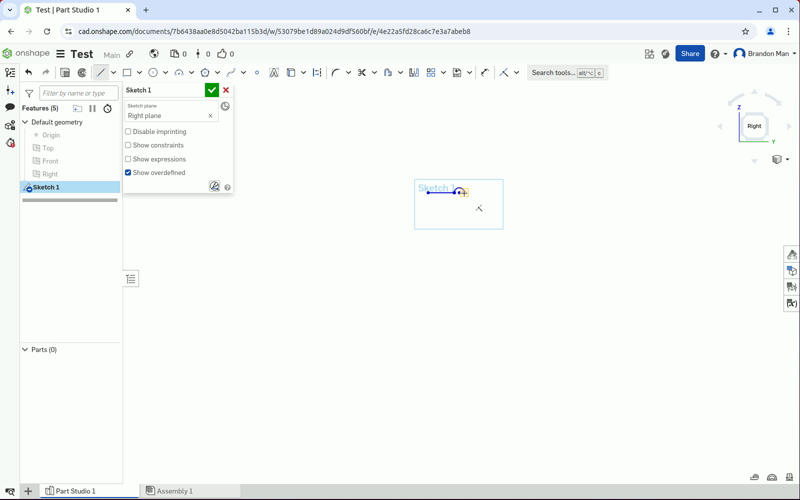
scroll(6)
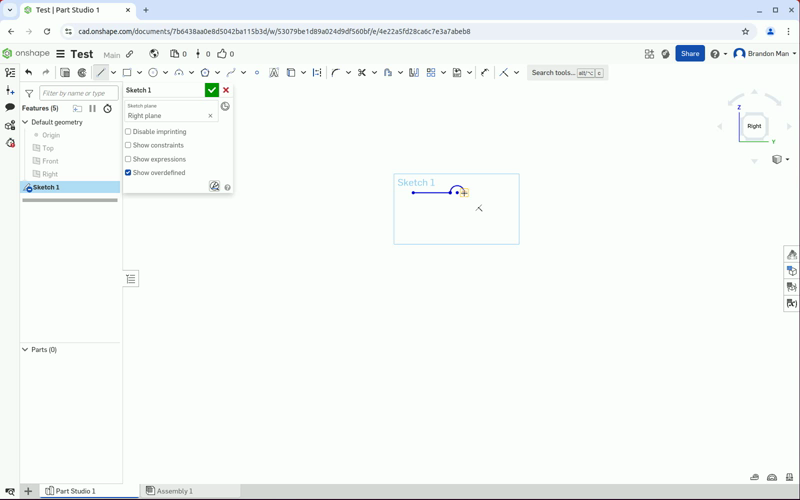
scroll(6)
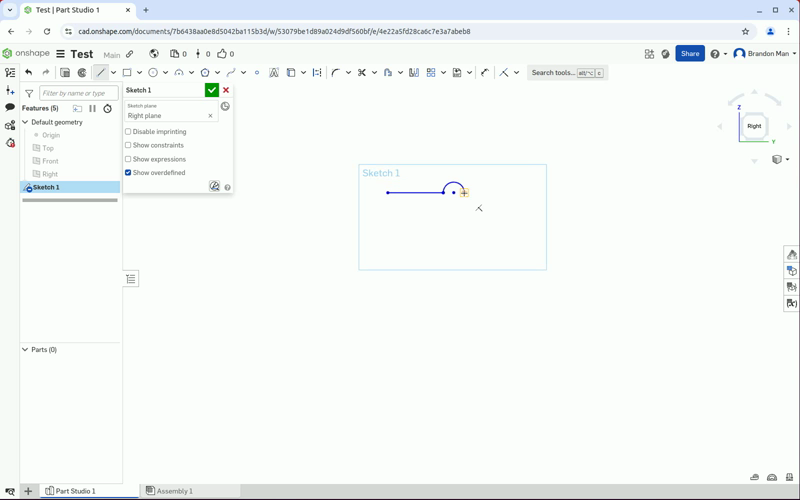
scroll(6)
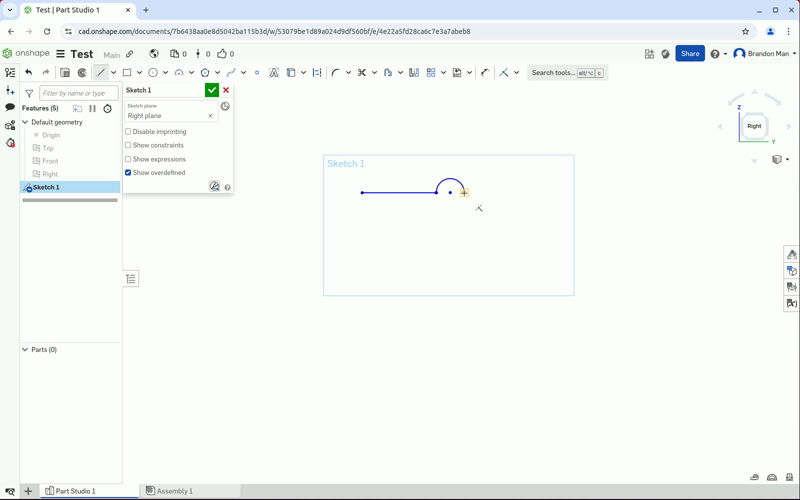
scroll(6)
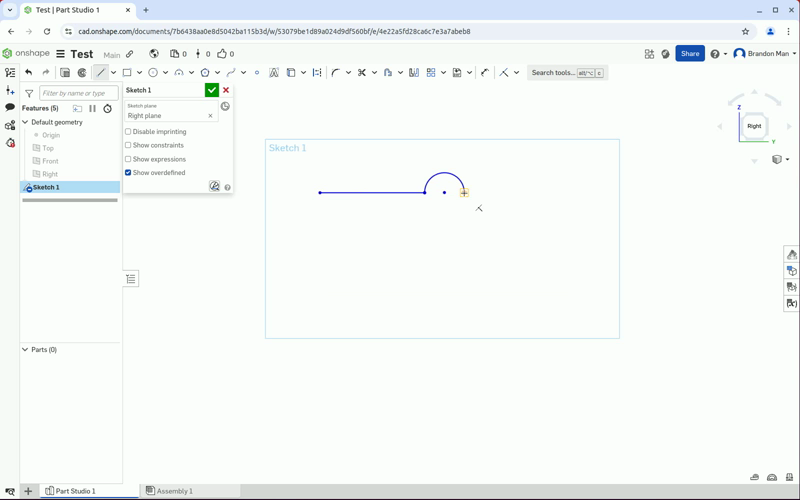
scroll(6)
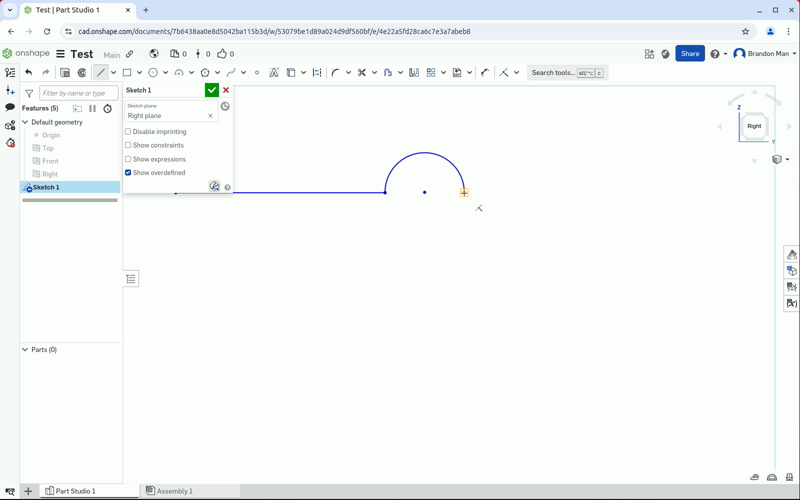
click(464, 192)
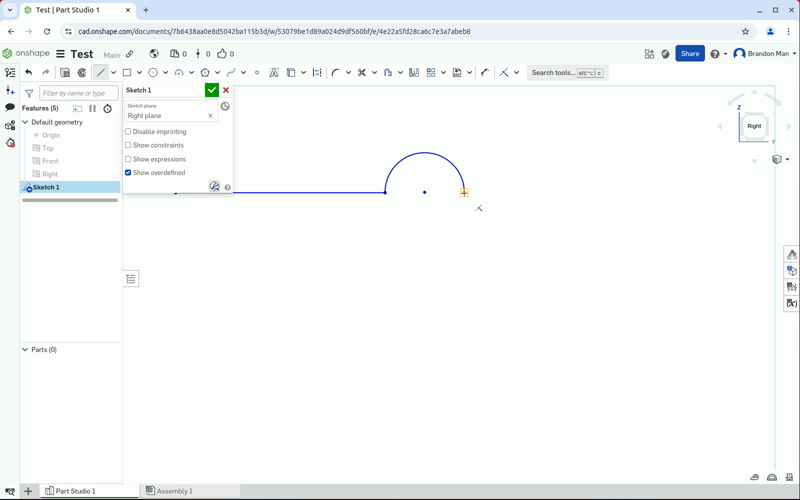
scroll(-6)
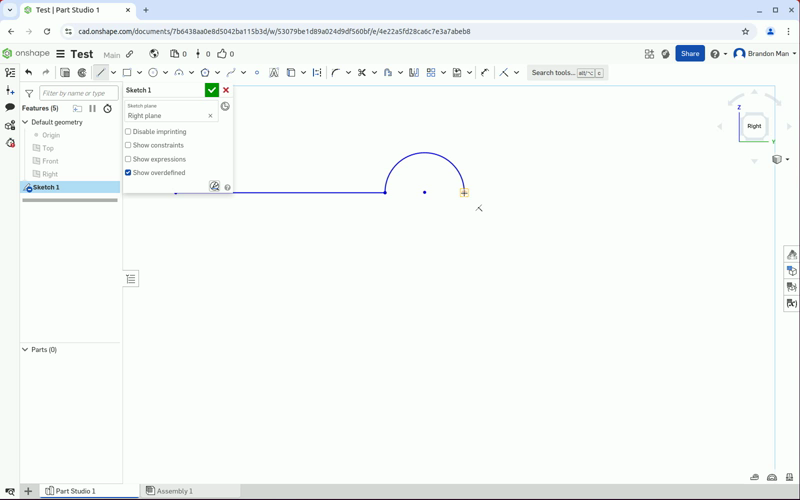
scroll(-6)
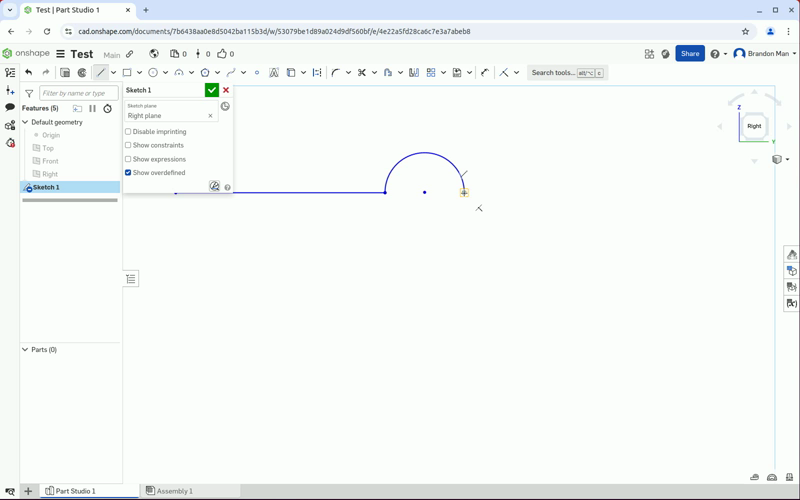
scroll(-6)
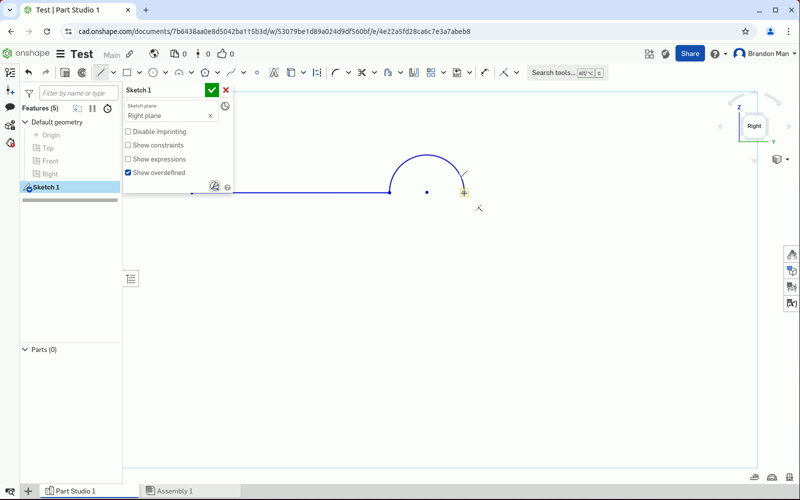
scroll(-6)
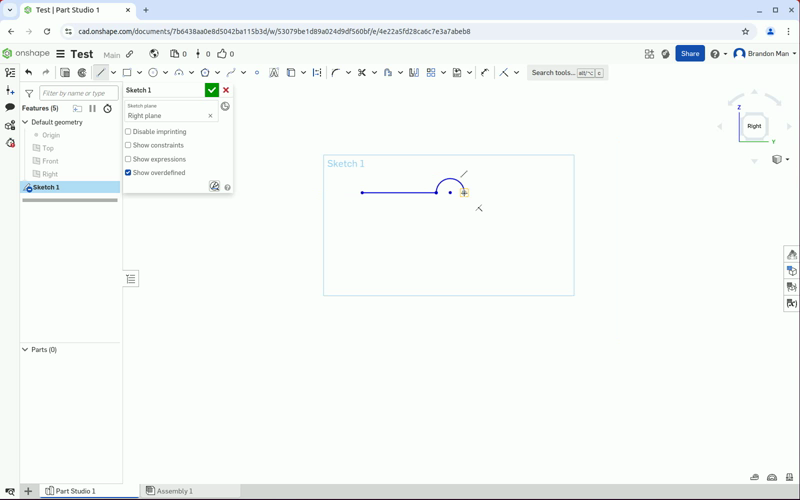
scroll(-6)
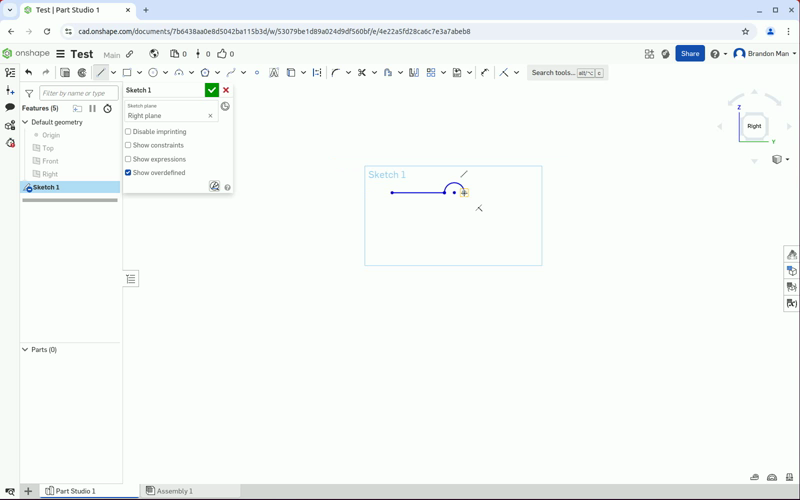
scroll(-6)
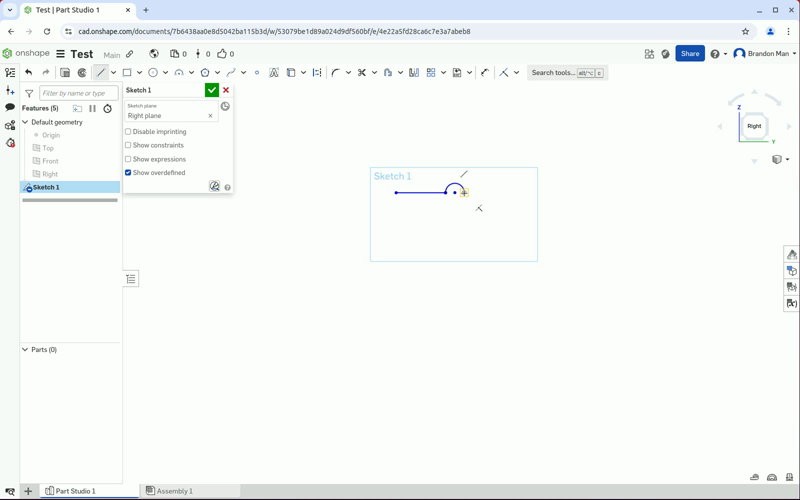
scroll(-6)
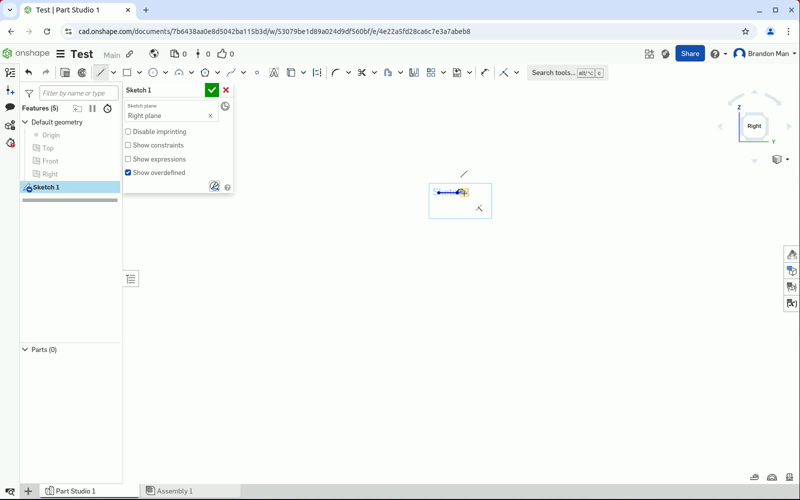
key_down(shift)
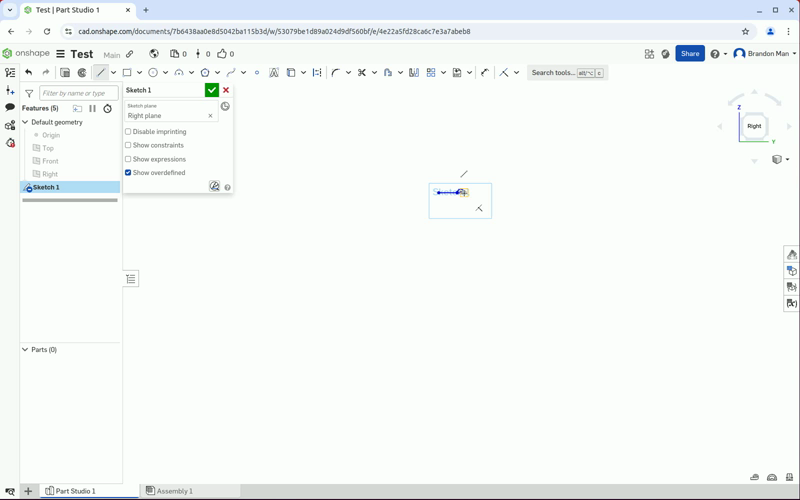
mouse_move(494, 192)
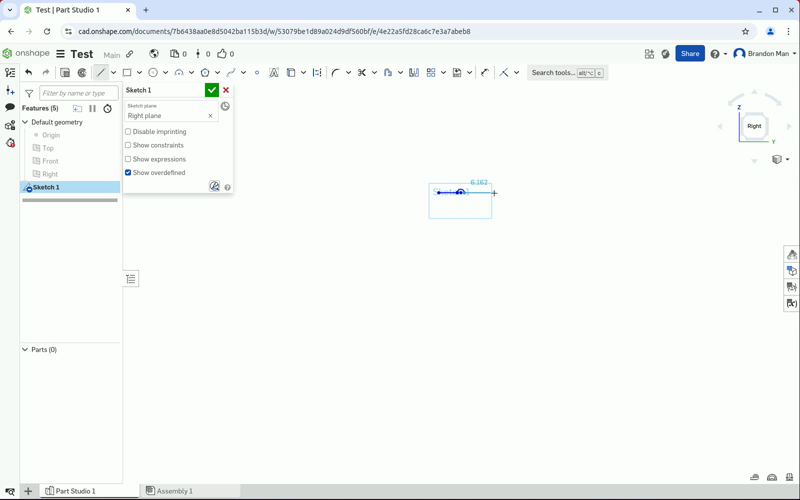
mouse_move(482, 192)
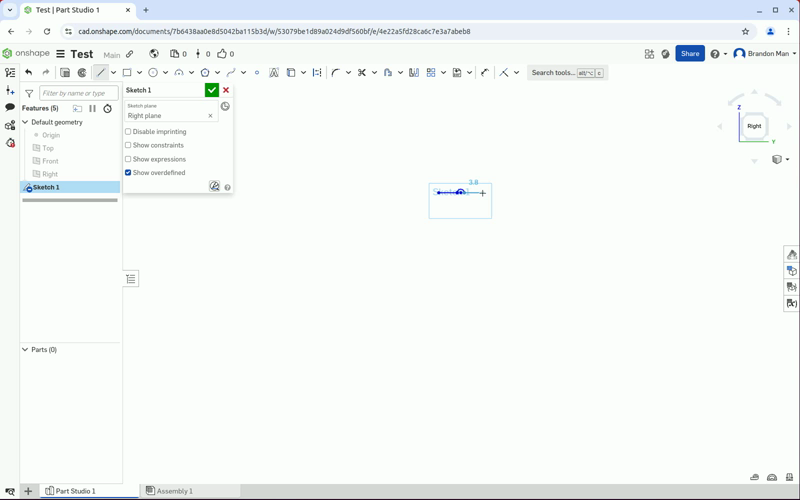
click(482, 192)
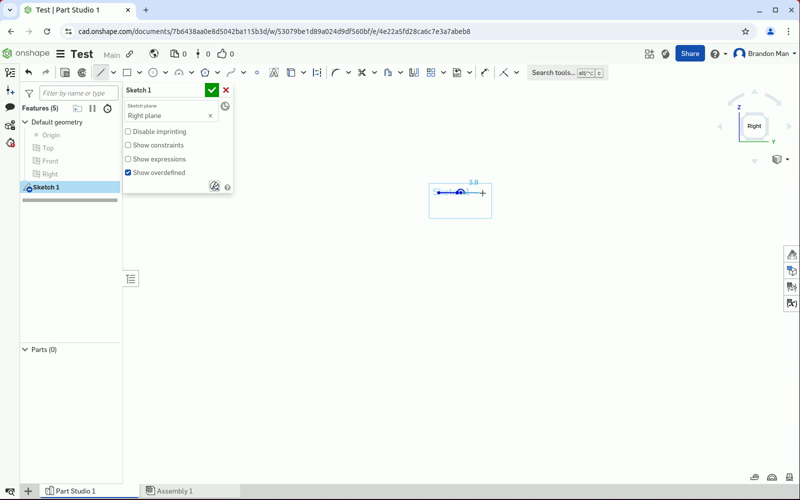
key_up(shift)
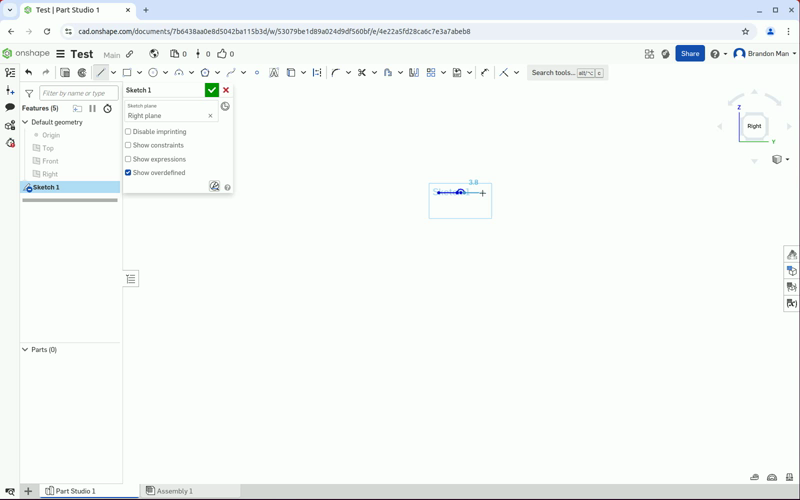
key(esc)
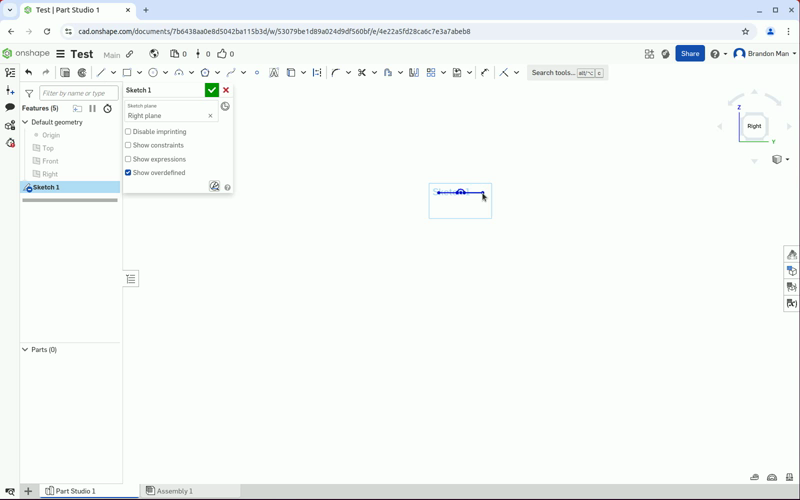
key(a)
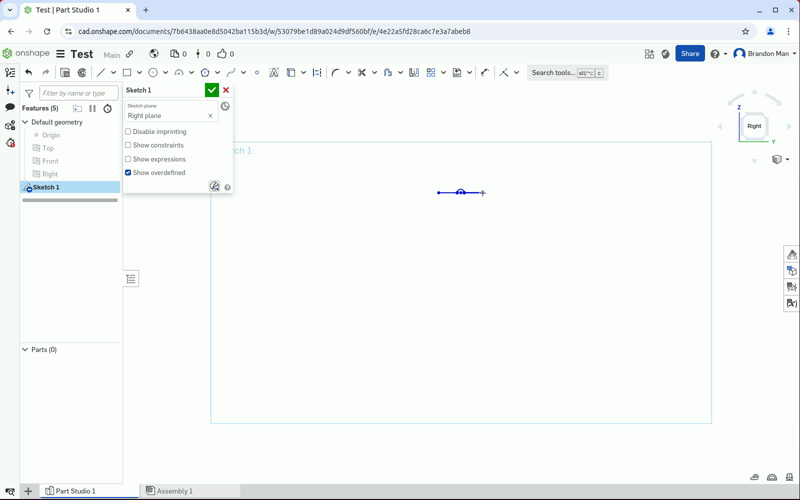
mouse_move(482, 192)
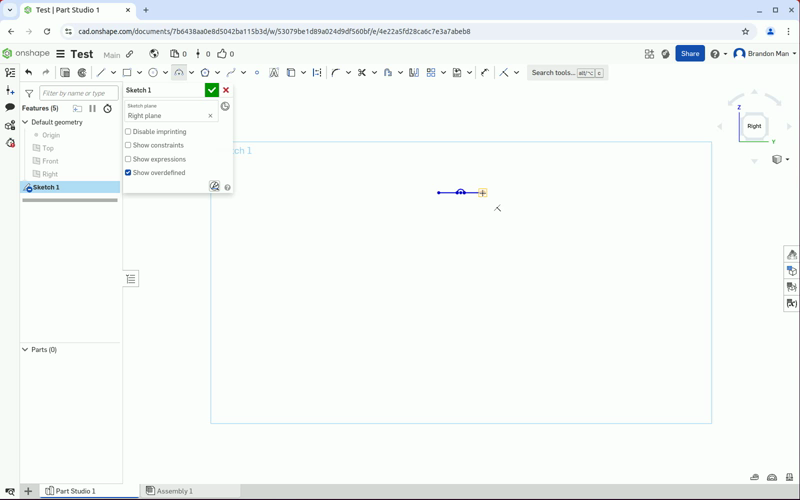
click(482, 192)
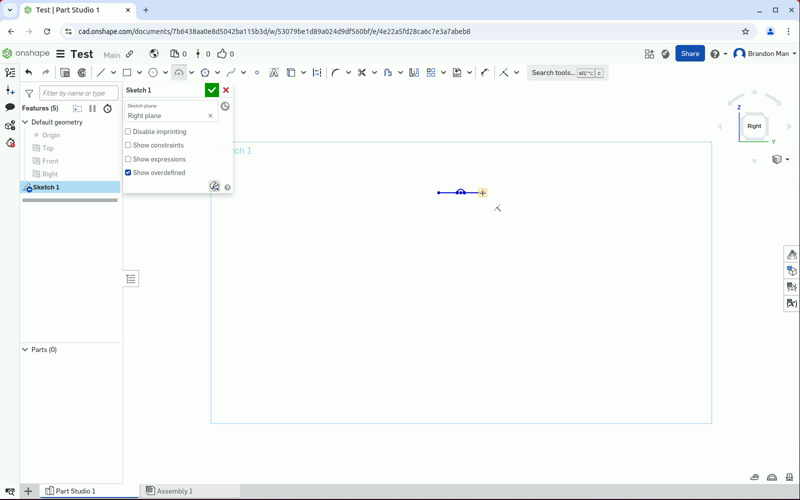
mouse_move(438, 192)
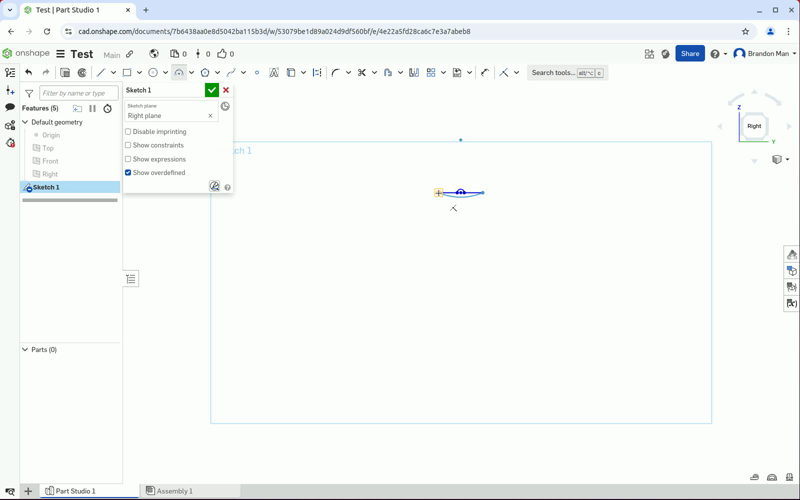
click(438, 192)
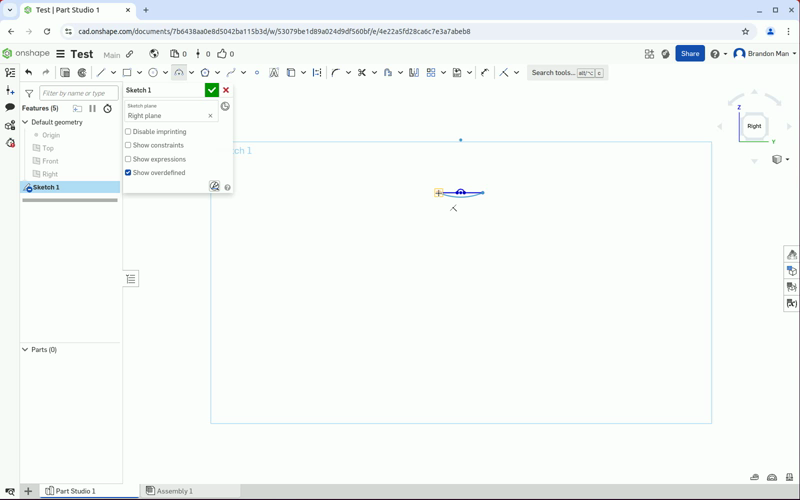
key_down(shift)
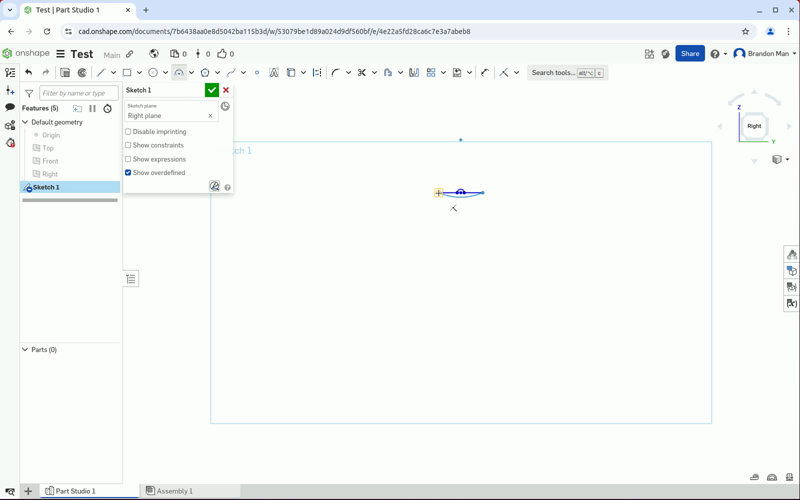
mouse_move(460, 170)
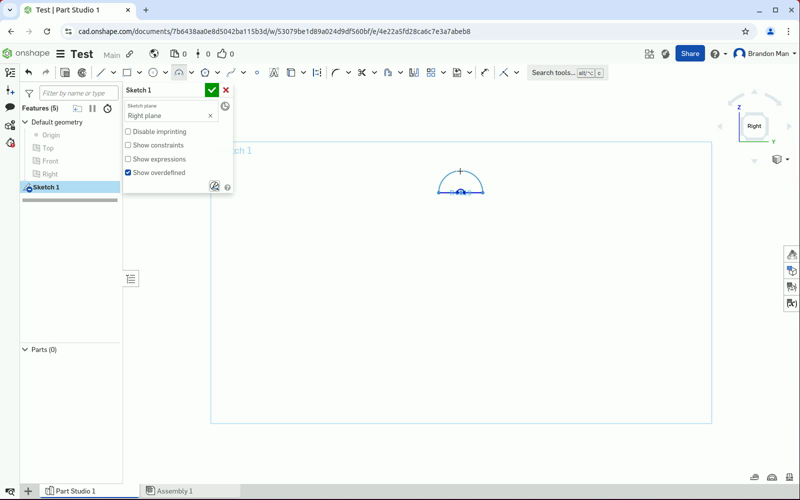
click(460, 170)
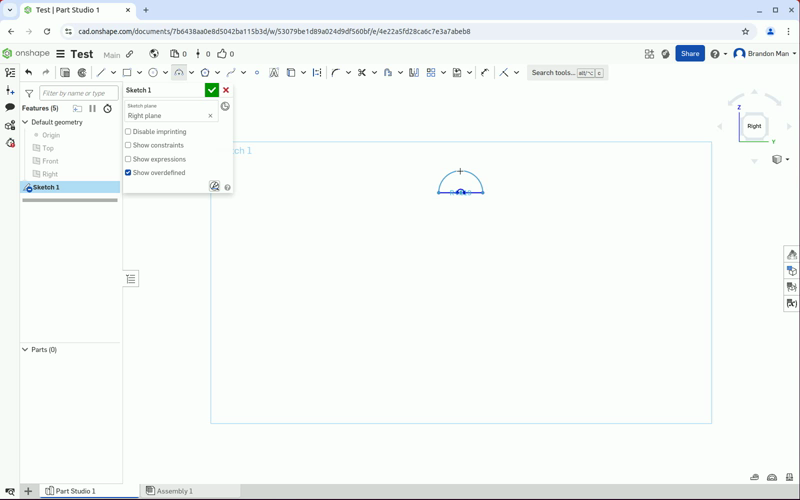
key_up(shift)
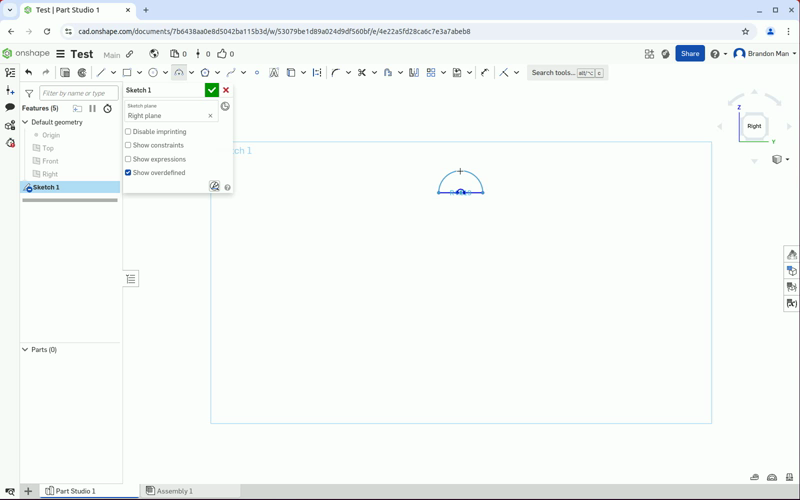
key(esc)
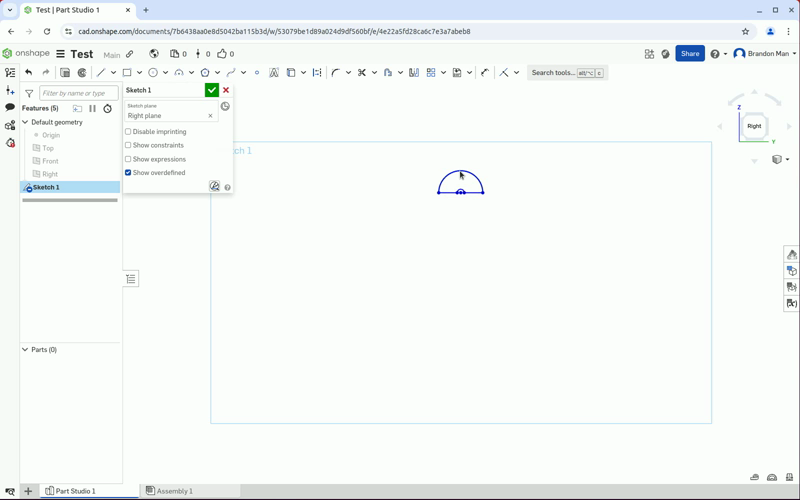
mouse_move(475, 190)
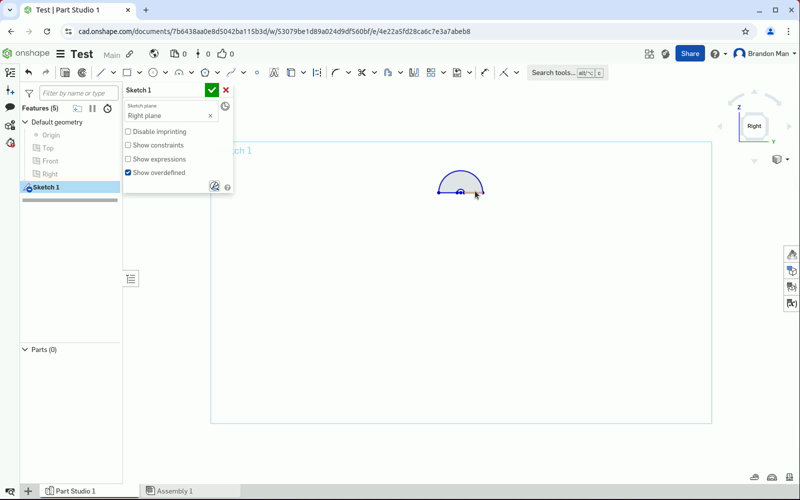
scroll(6)
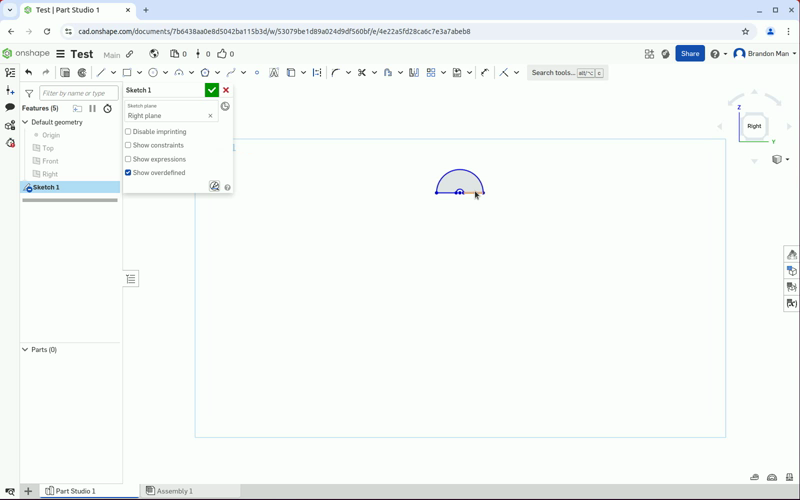
scroll(6)
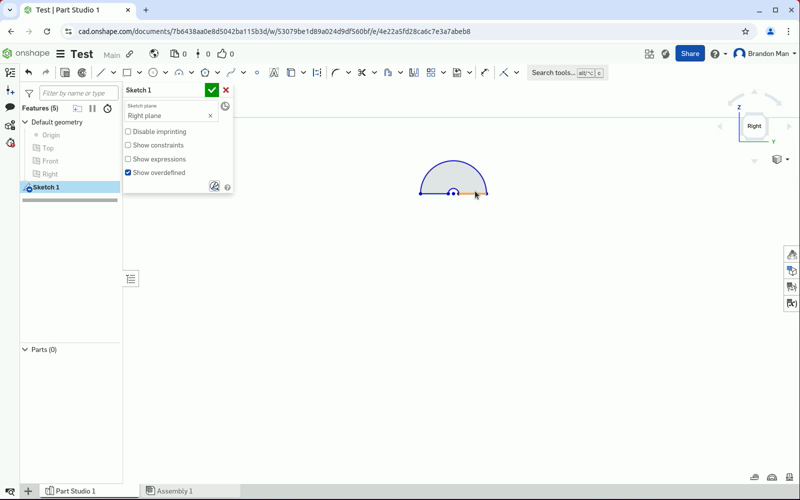
scroll(6)
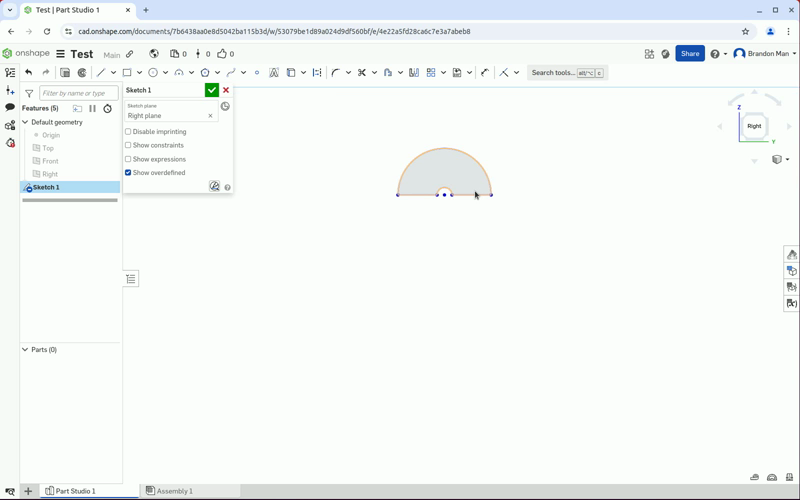
scroll(6)
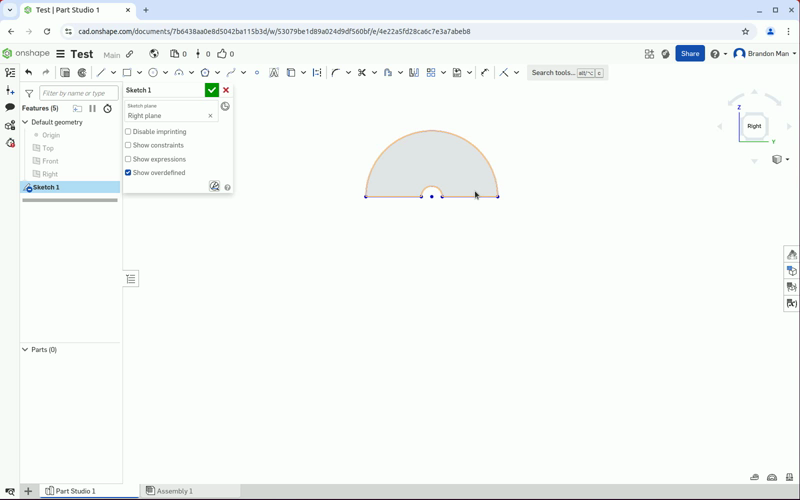
scroll(6)
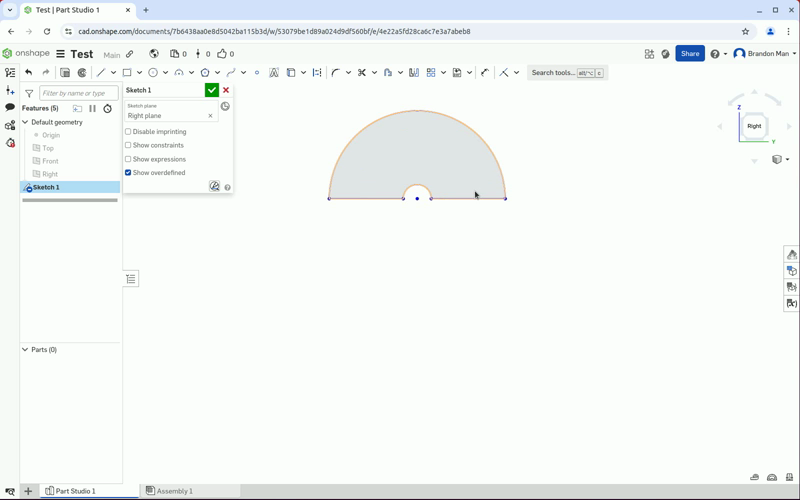
scroll(6)
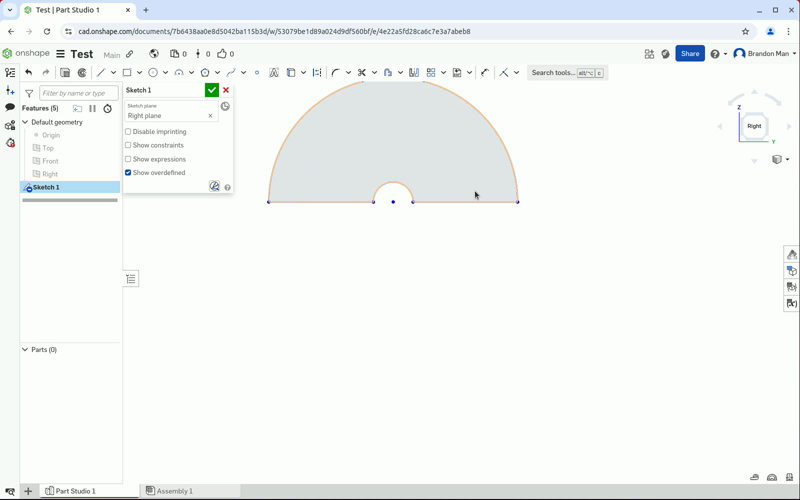
scroll(6)
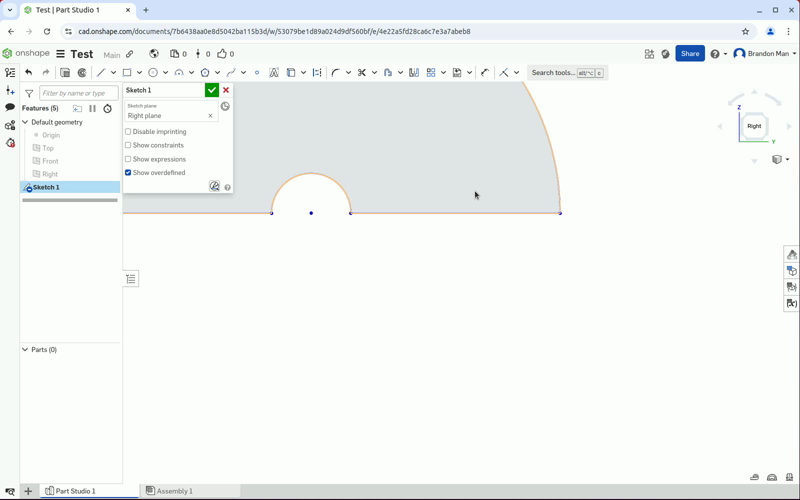
click(475, 190)
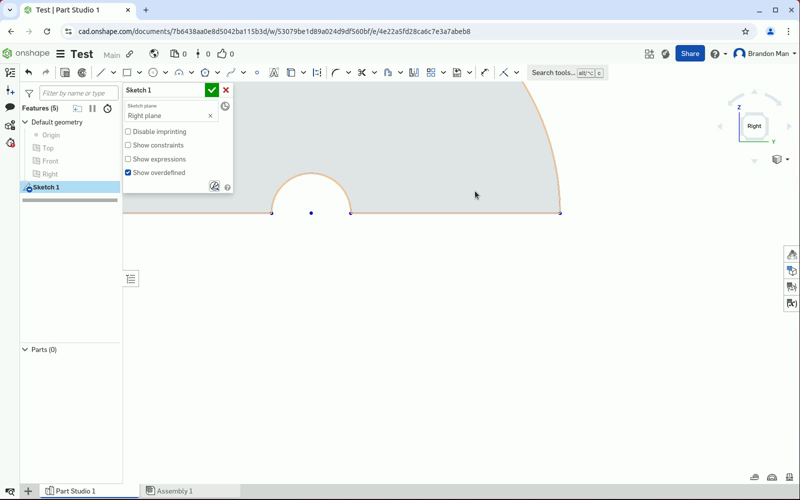
scroll(-6)
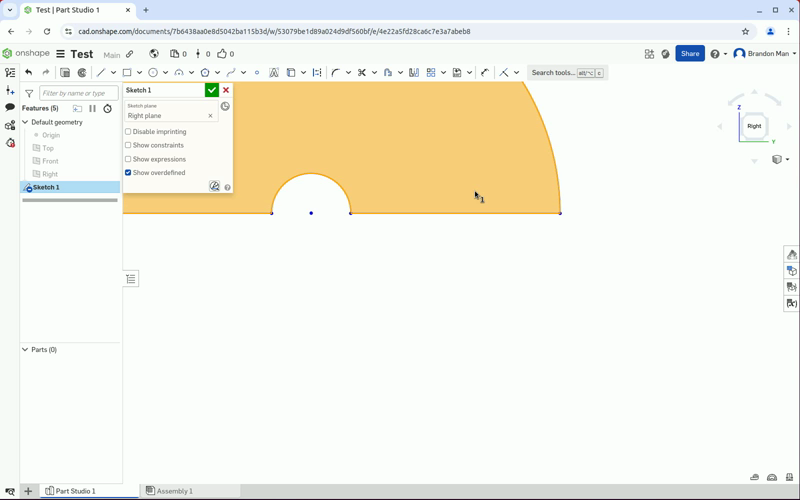
scroll(-6)
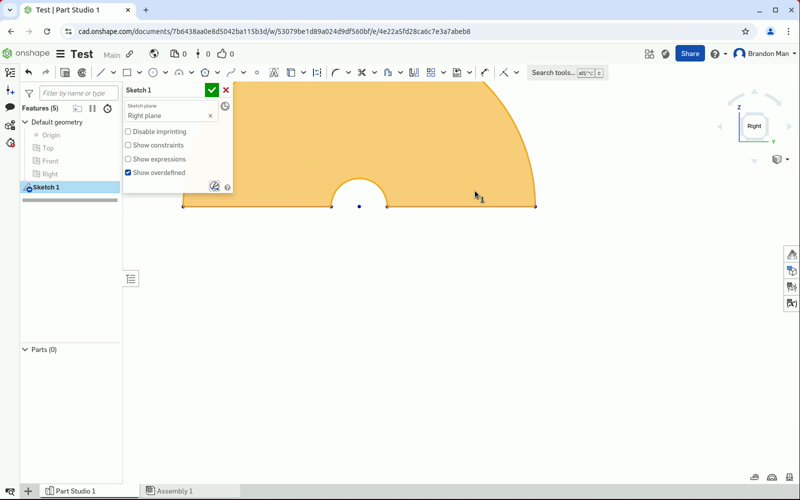
scroll(-6)
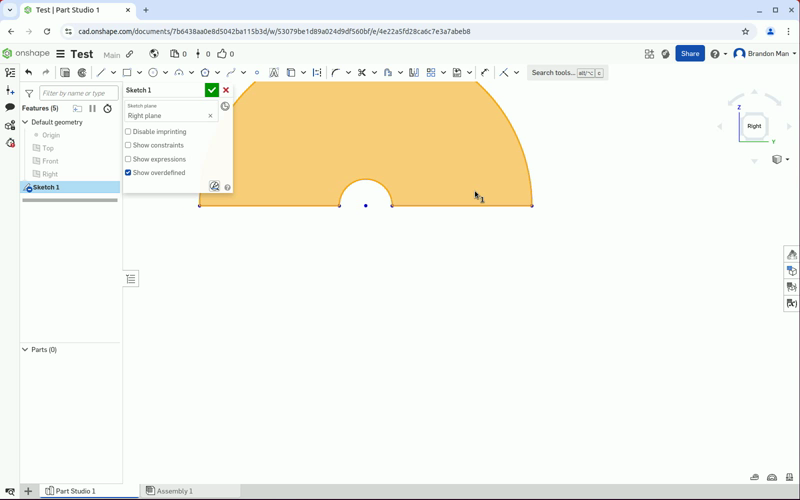
scroll(-6)
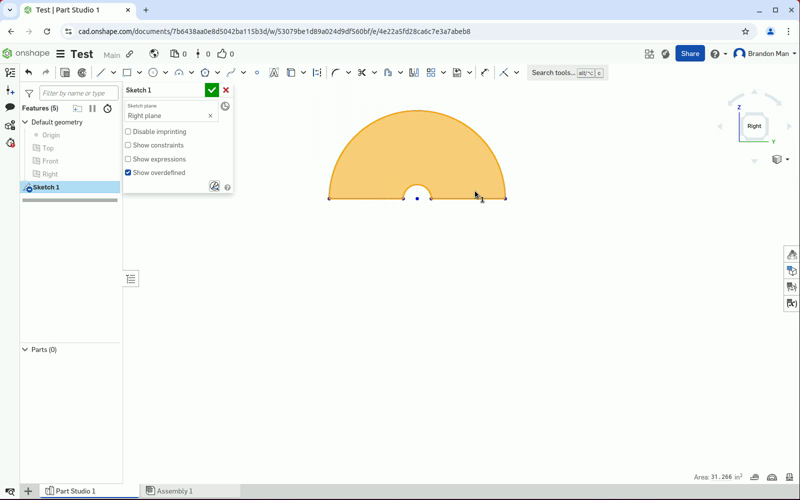
scroll(-6)
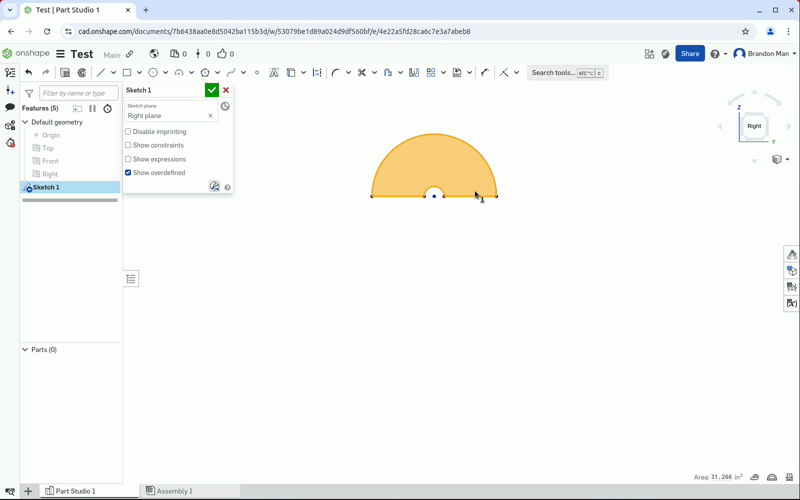
scroll(-6)
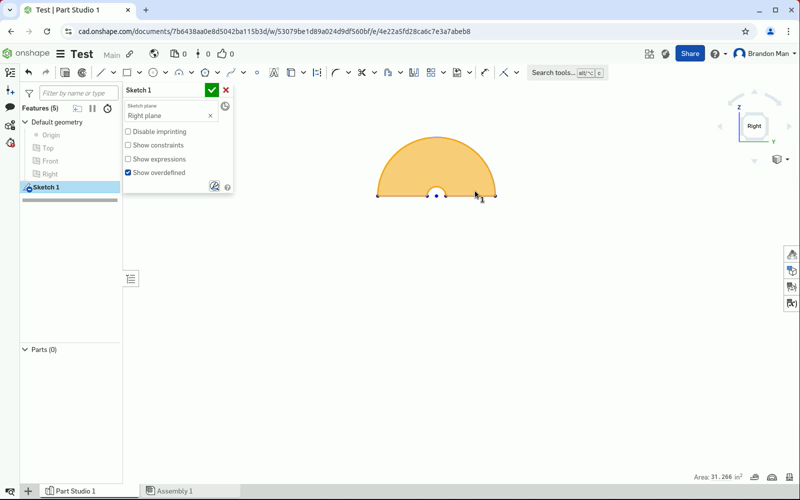
scroll(-6)
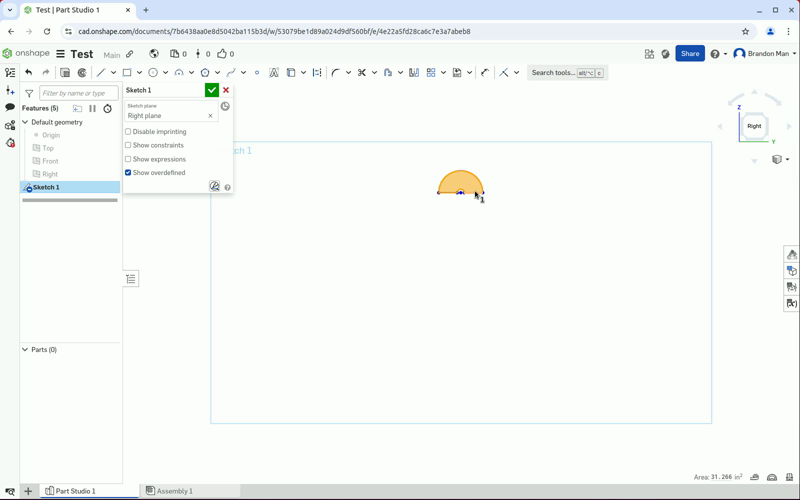
mouse_move(73, 352)
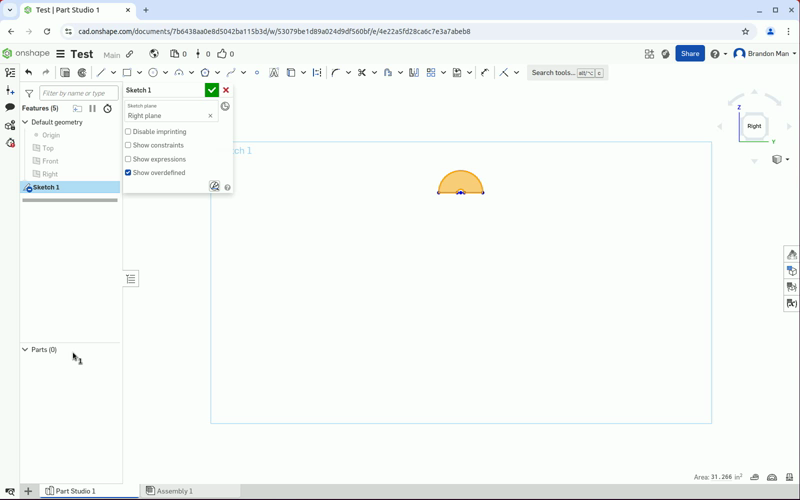
key(shift+y)
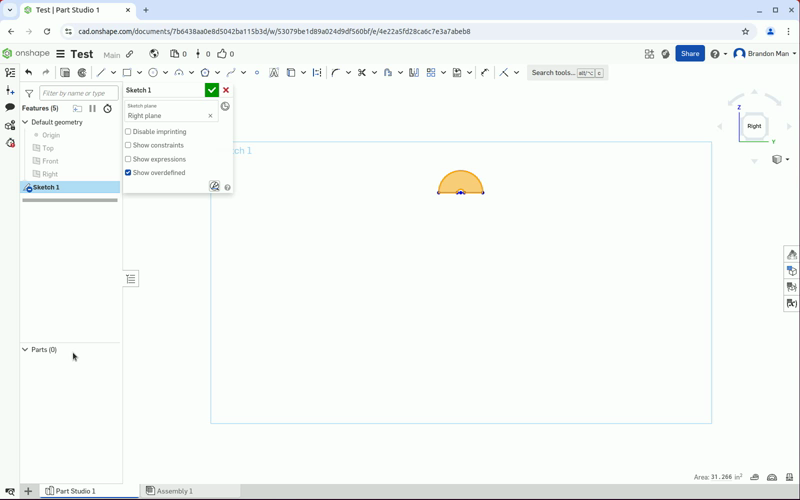
key(shift+e)
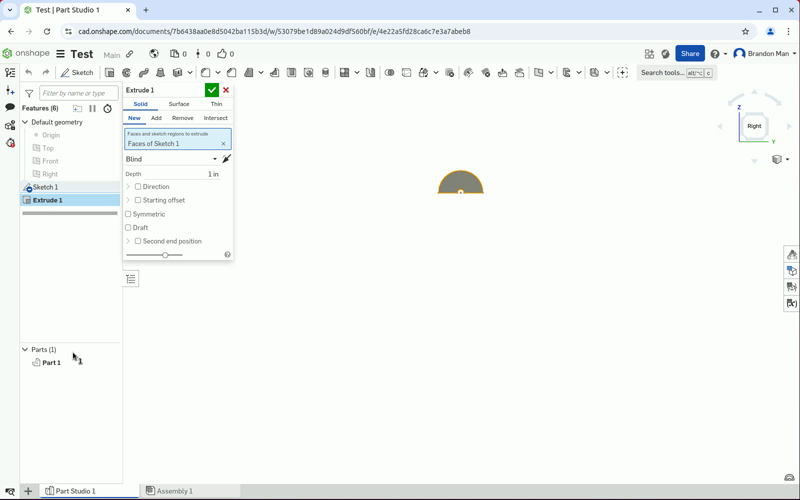
mouse_move(143, 106)
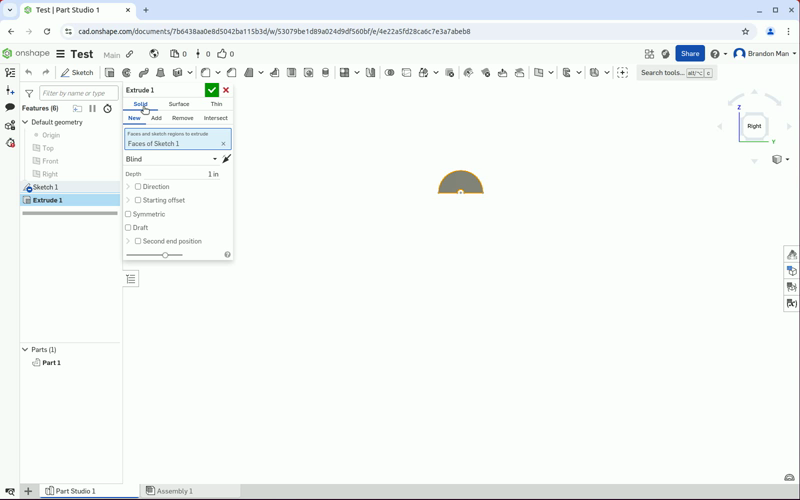
click(143, 106)
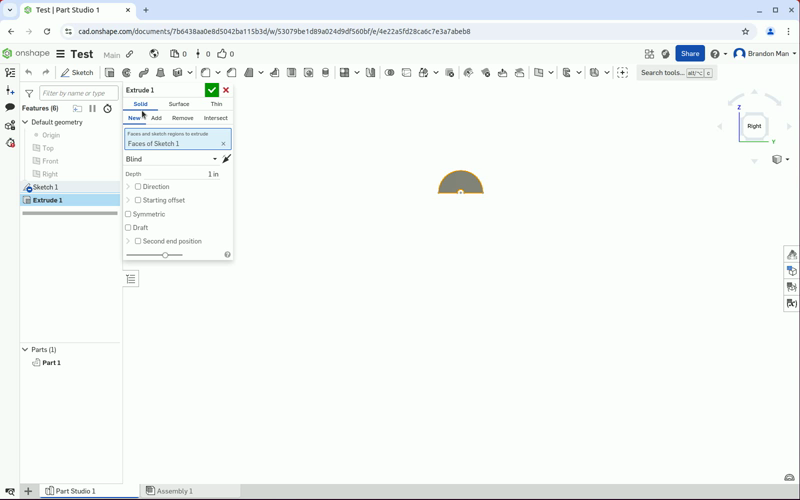
mouse_move(137, 120)
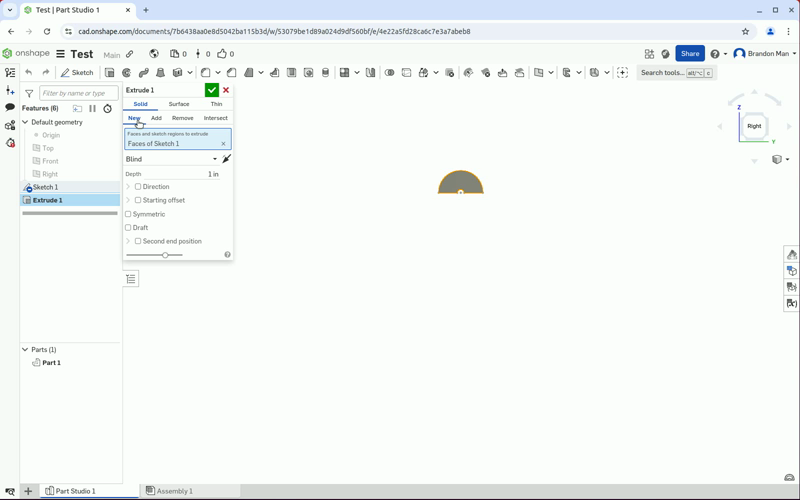
click(137, 120)
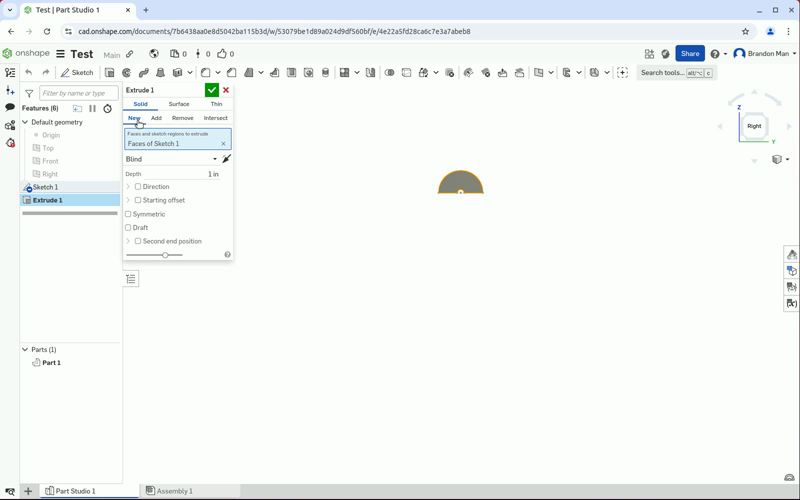
key(tab, 4)
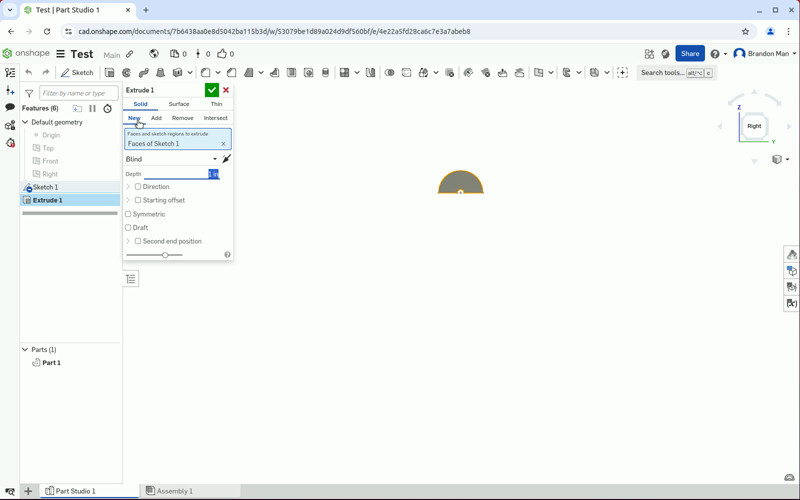
text(1.444)
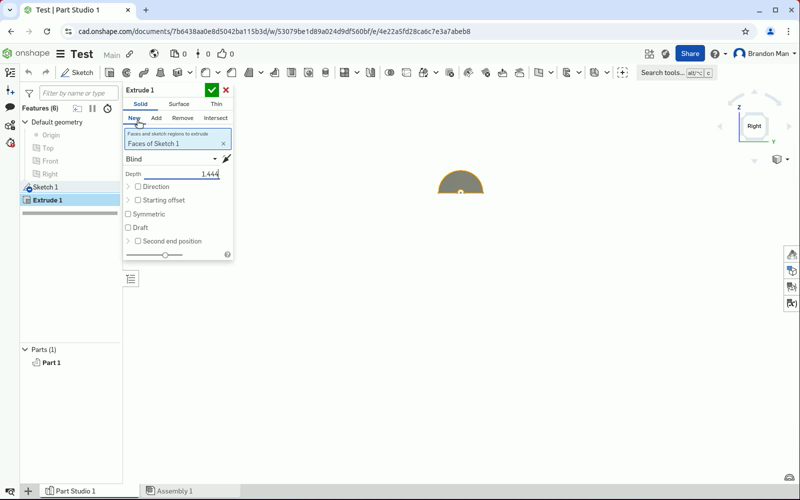
key(enter)
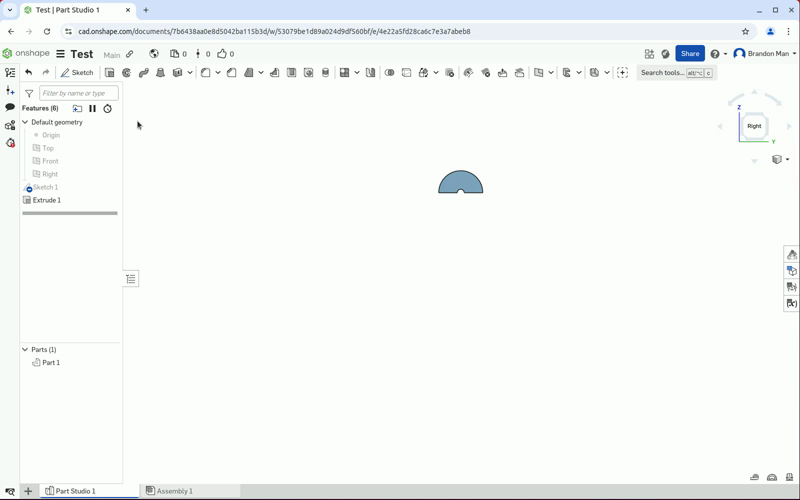
key(shift+h)
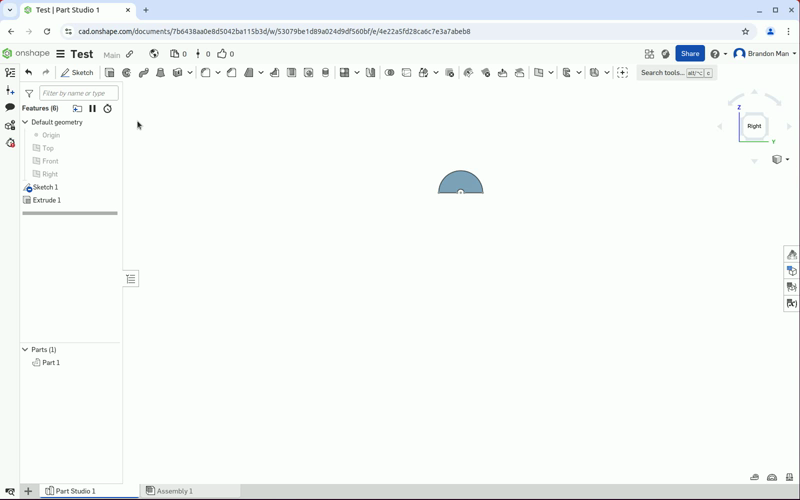
key(shift+h)
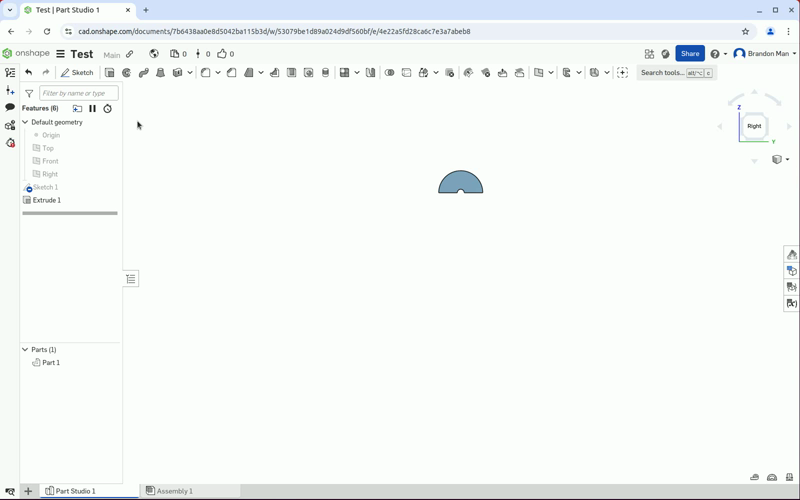
mouse_move(73, 189)
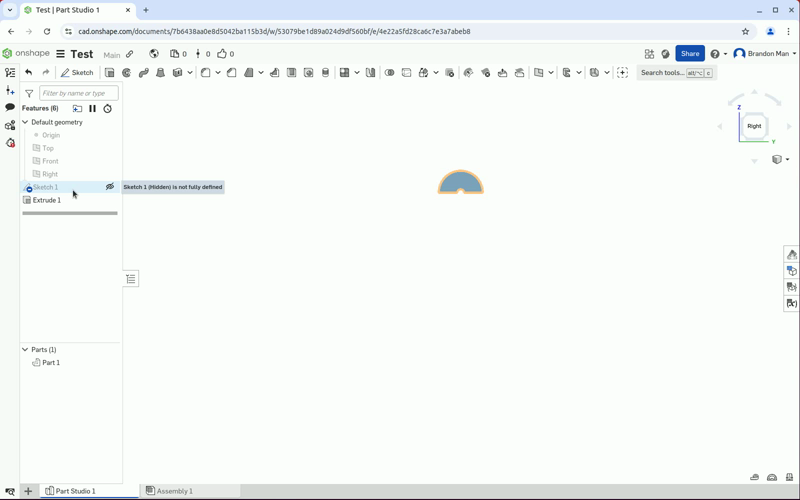
click(73, 189)
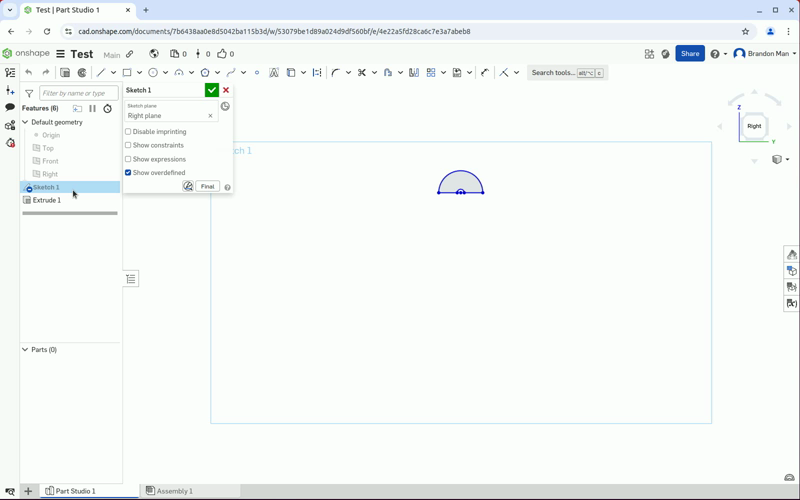
mouse_move(229, 92)
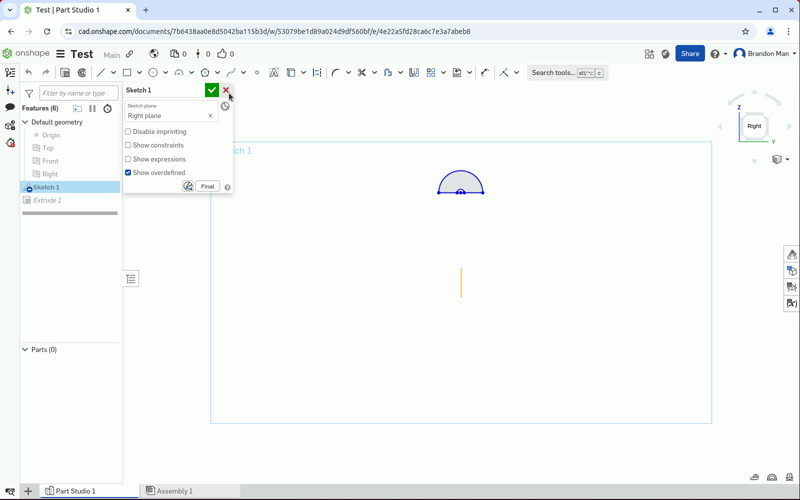
click(229, 92)
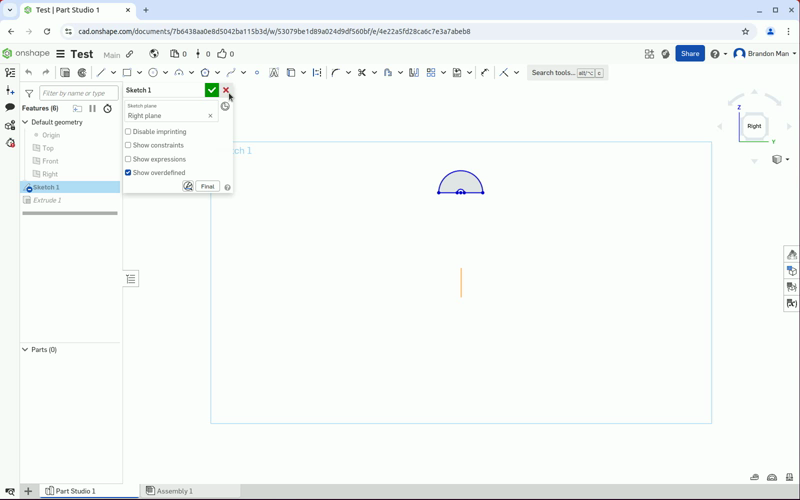
key(shift+s)
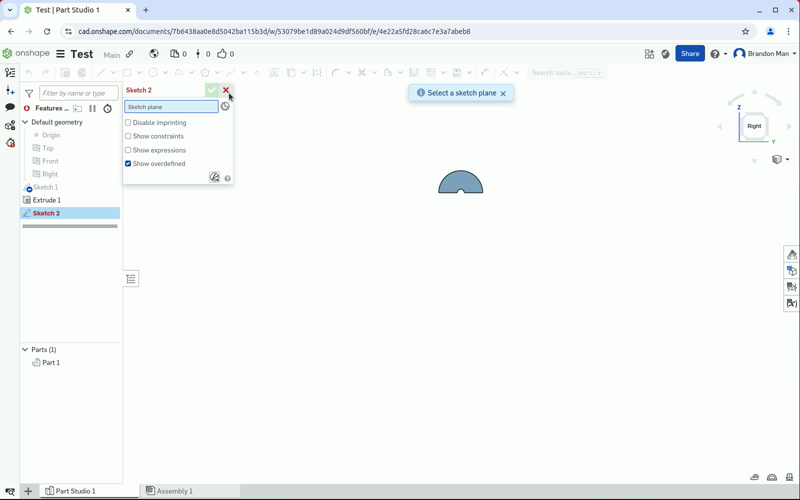
mouse_move(73, 176)
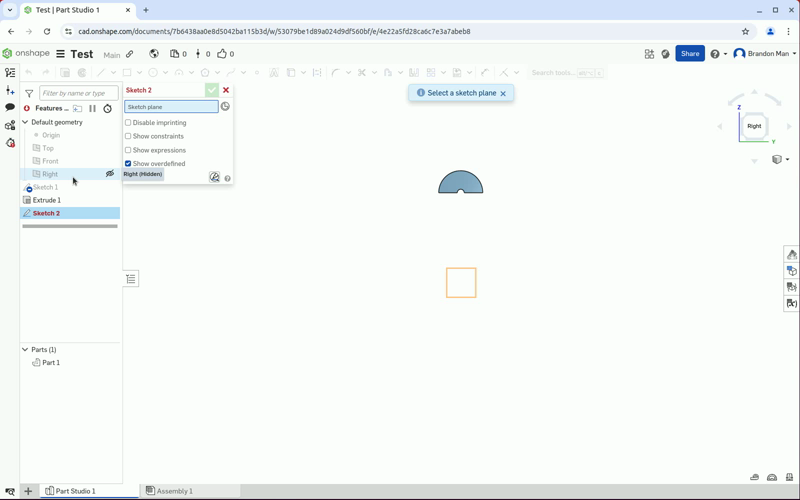
click(73, 176)
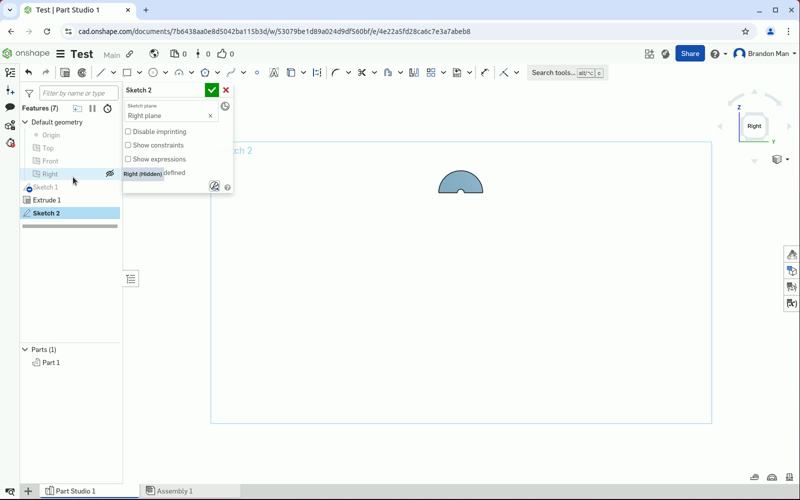
mouse_move(73, 352)
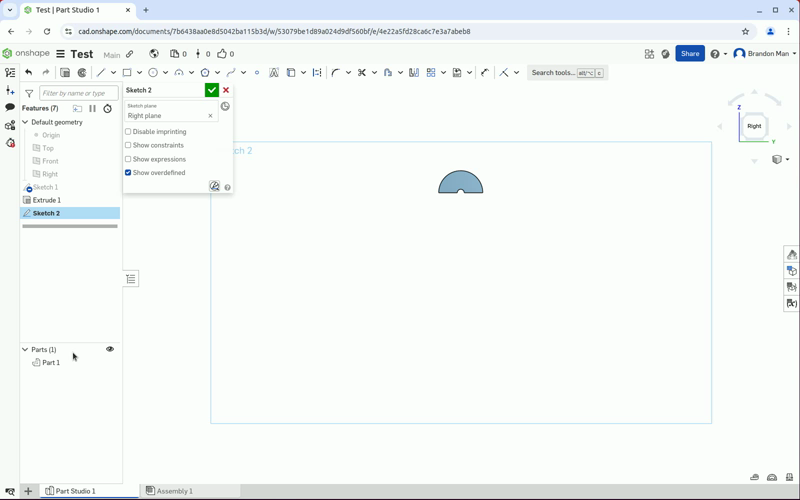
key(y)
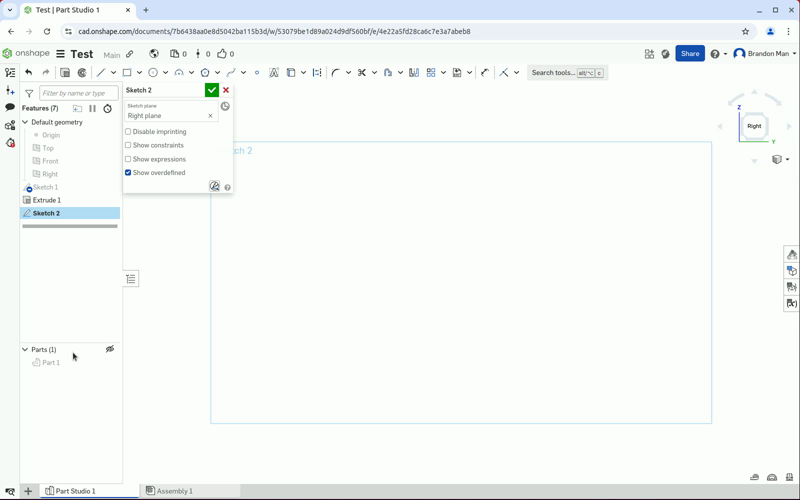
key(a)
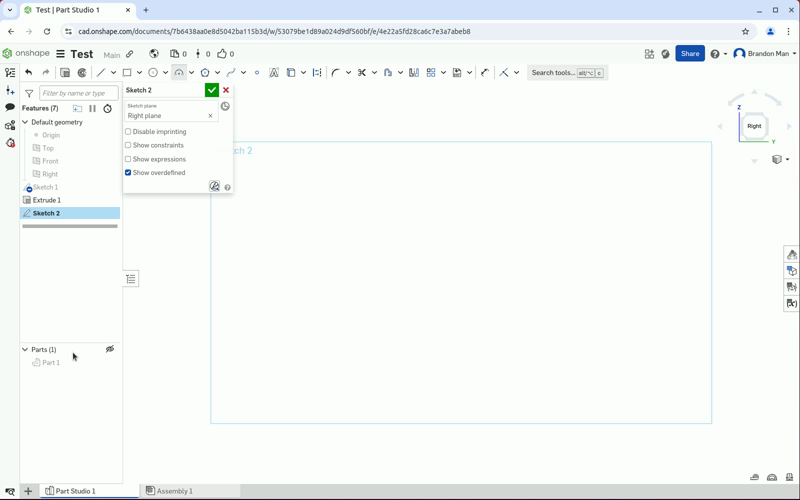
key_down(shift)
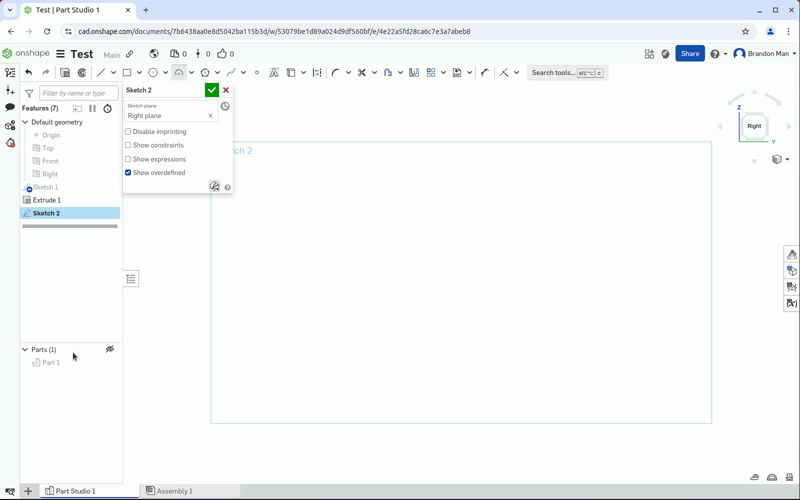
mouse_move(438, 282)
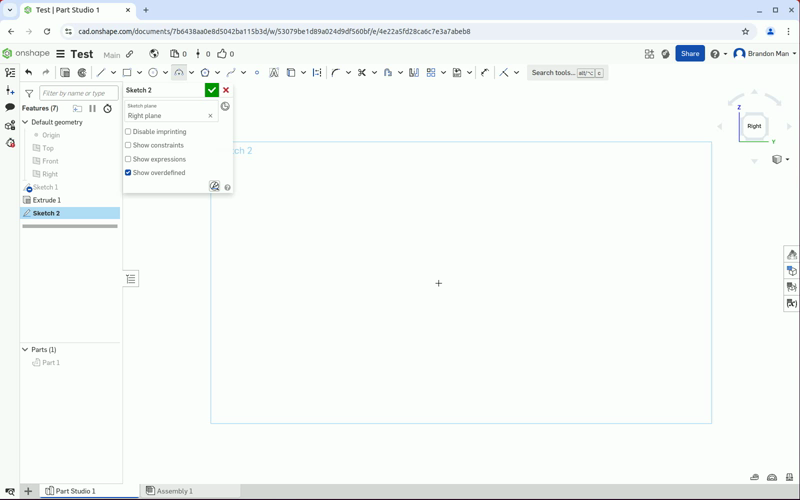
click(438, 282)
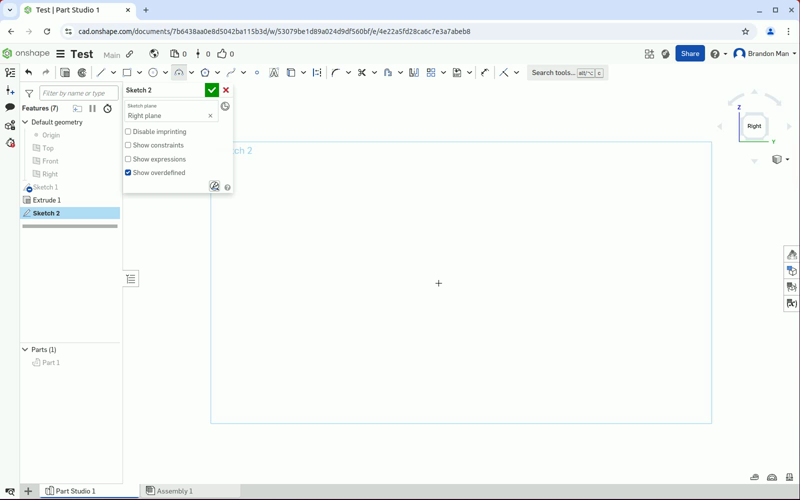
key_up(shift)
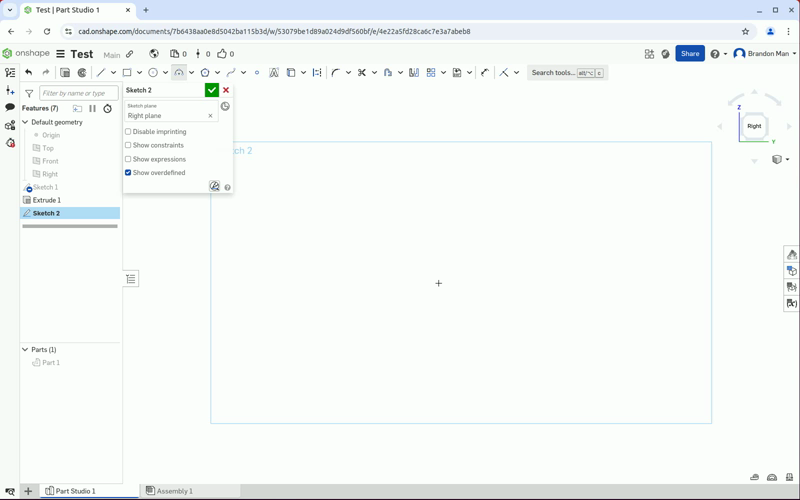
key_down(shift)
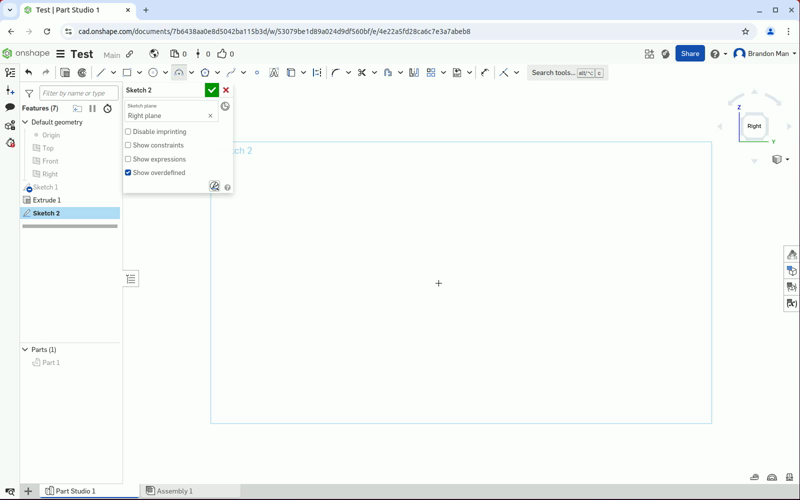
mouse_move(482, 282)
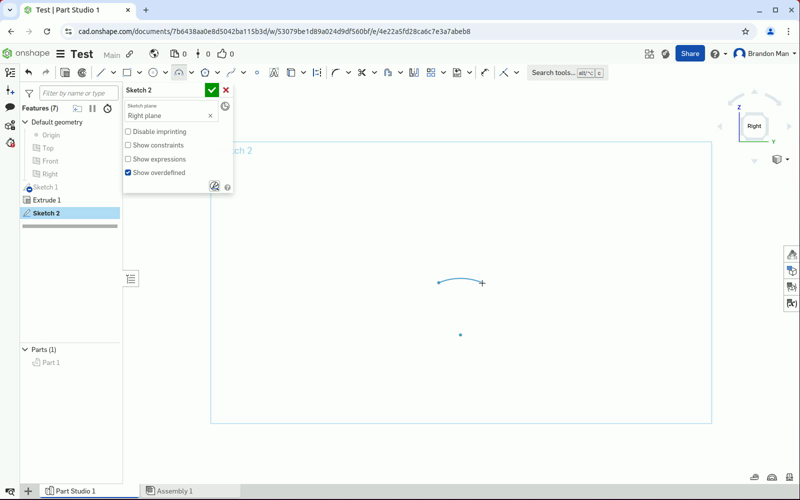
click(482, 282)
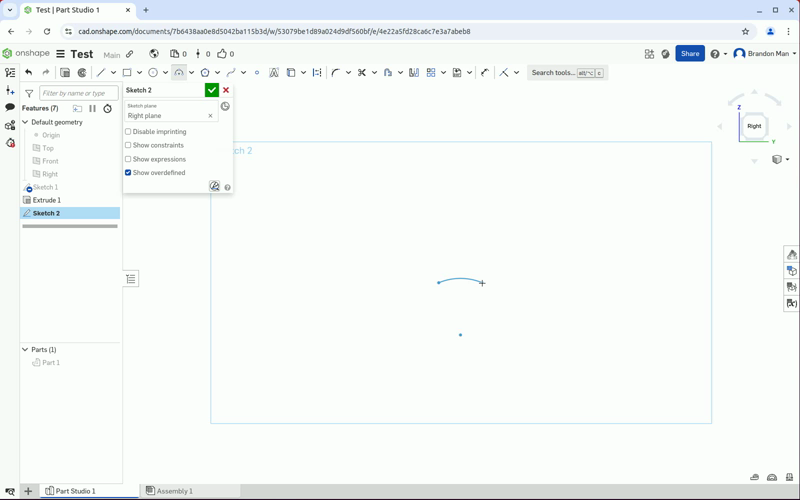
mouse_move(460, 304)
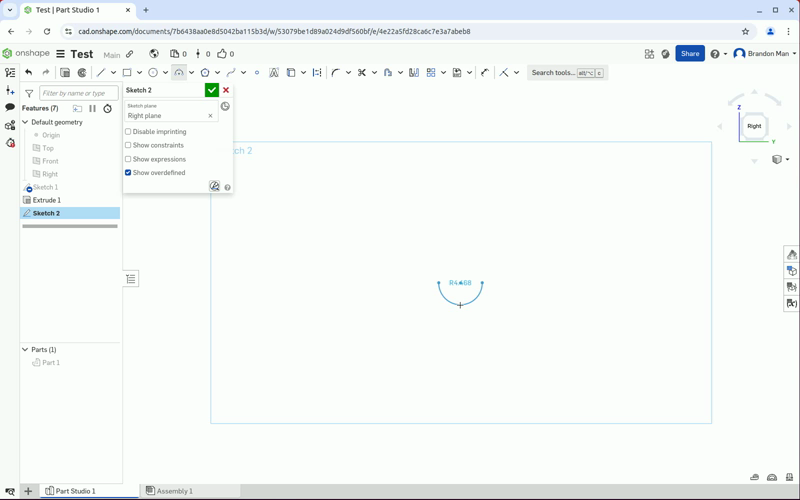
click(460, 304)
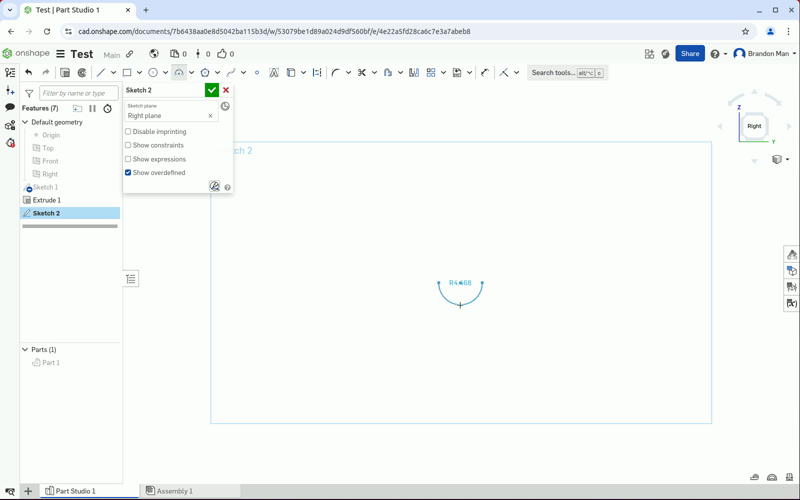
key_up(shift)
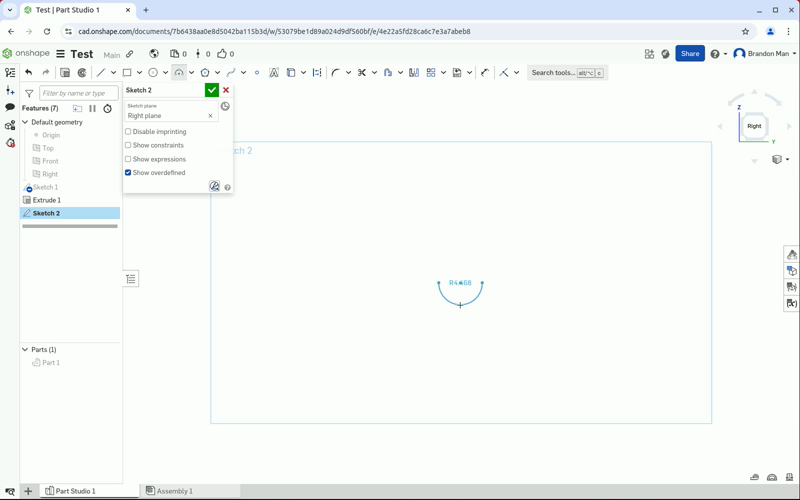
key(esc)
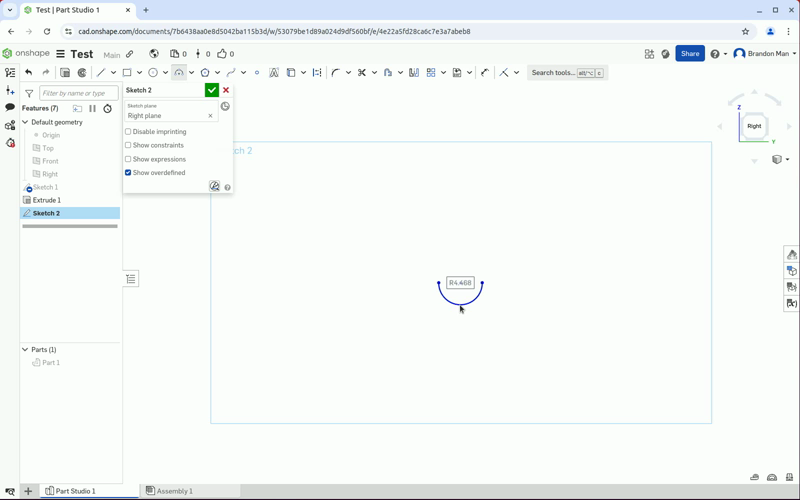
key(l)
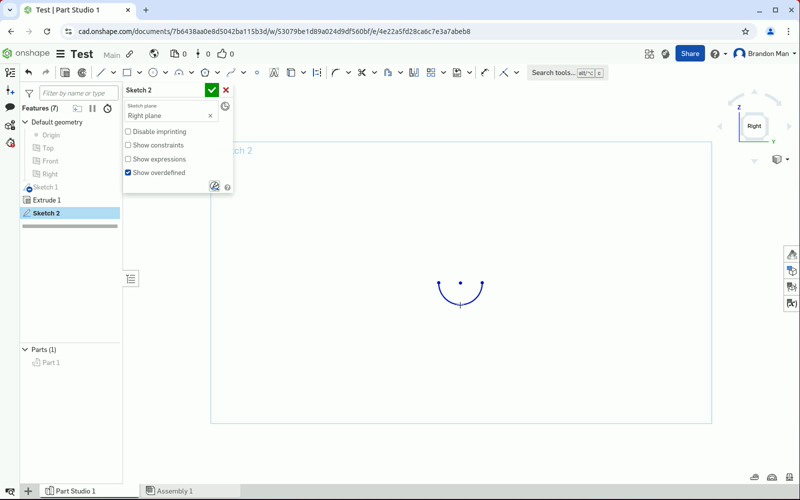
mouse_move(482, 282)
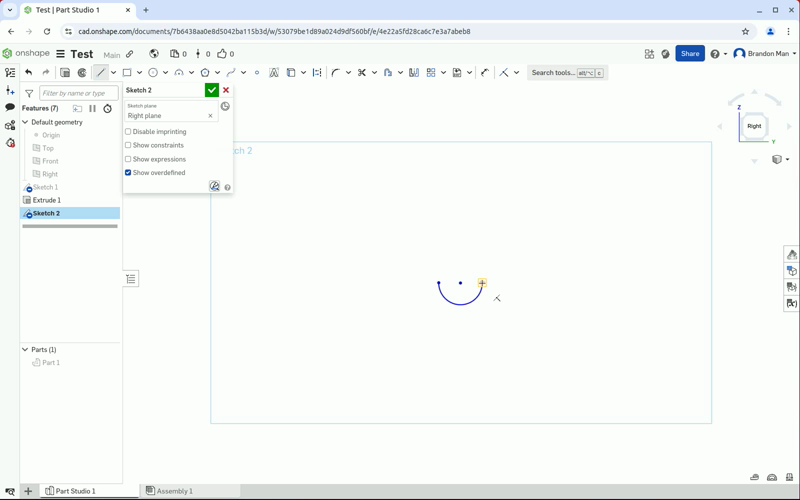
click(482, 282)
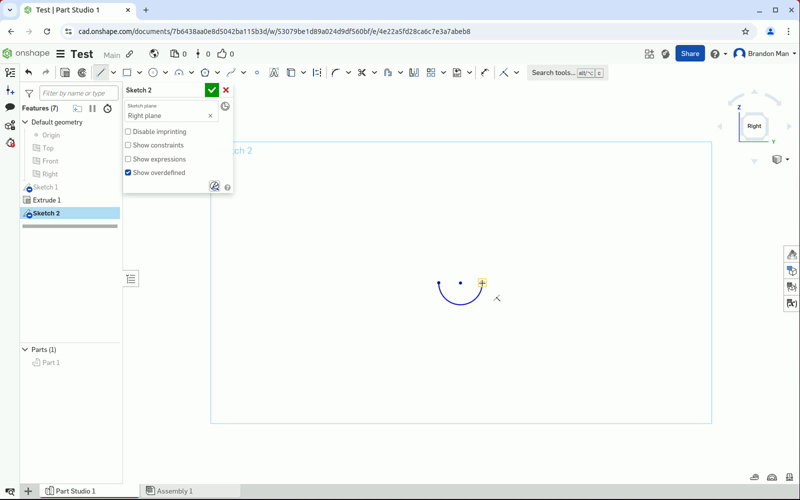
key_down(shift)
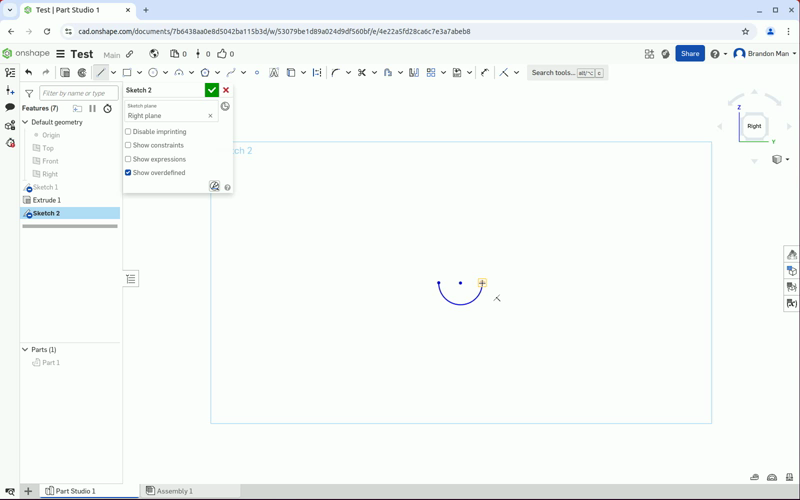
mouse_move(482, 192)
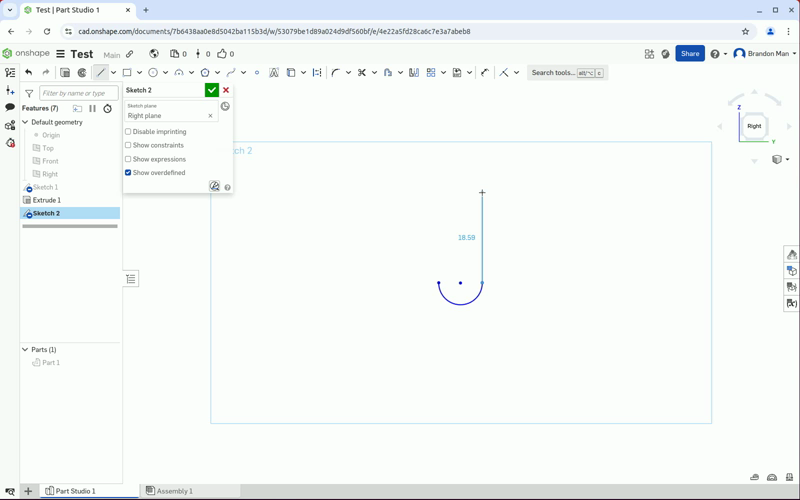
click(482, 192)
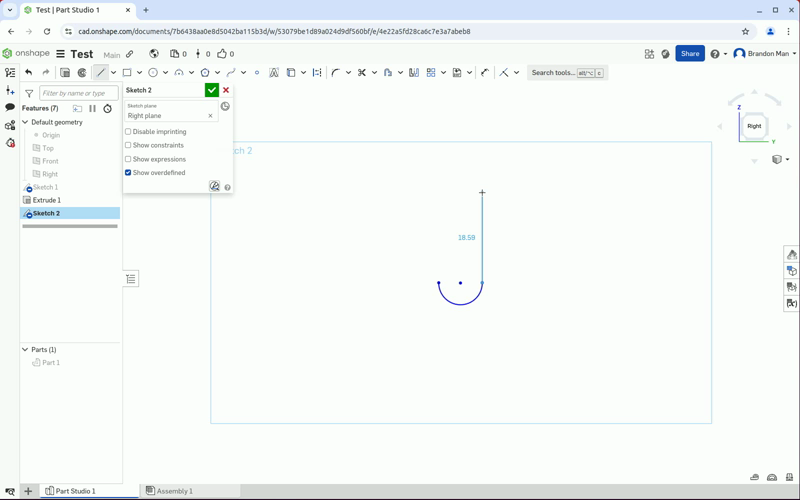
key_up(shift)
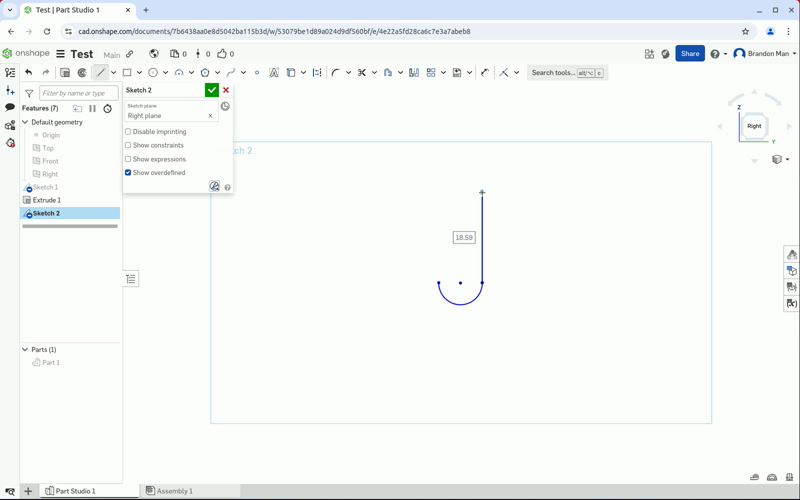
key_down(shift)
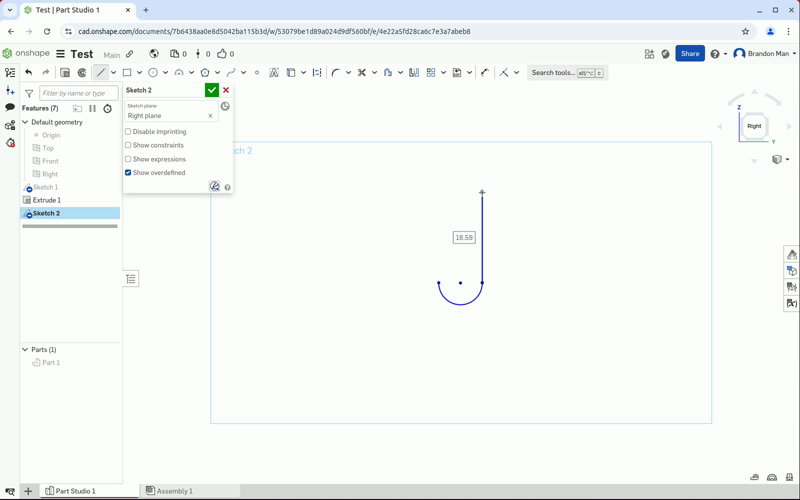
mouse_move(512, 192)
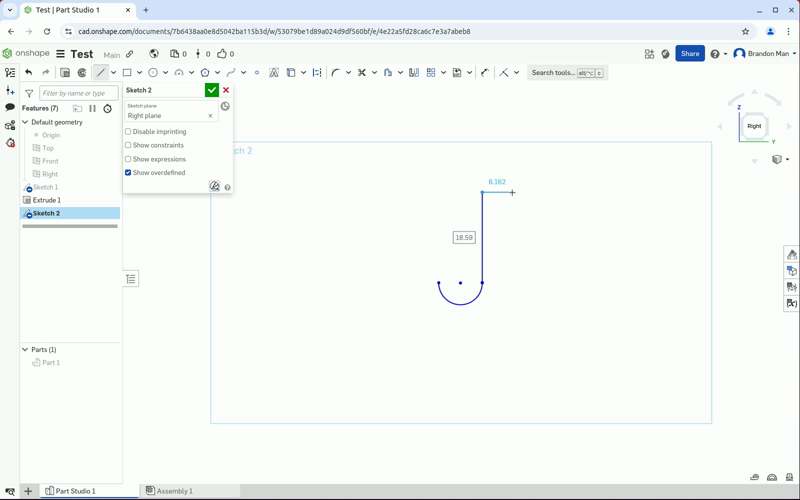
mouse_move(464, 192)
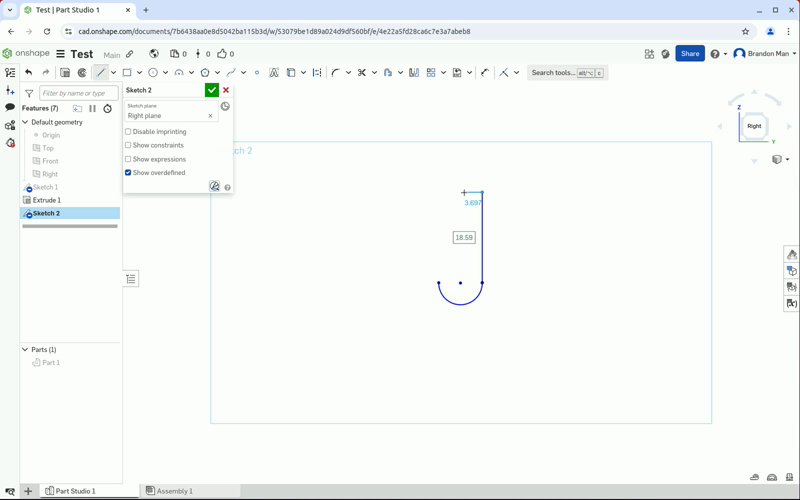
click(464, 192)
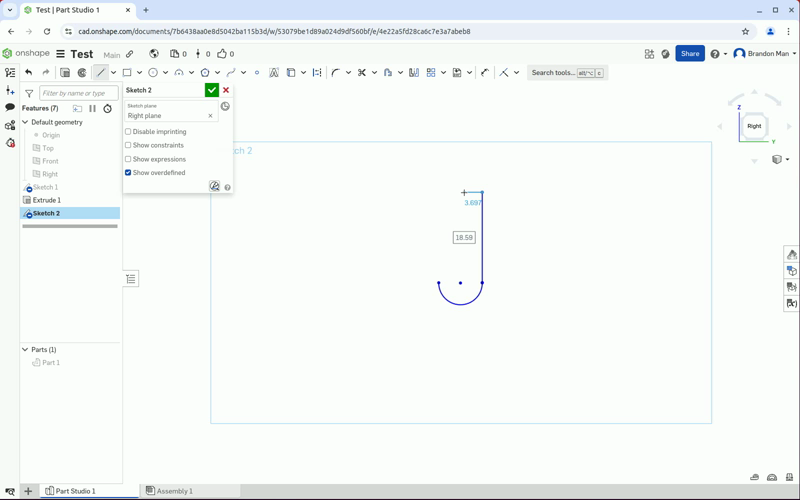
key_up(shift)
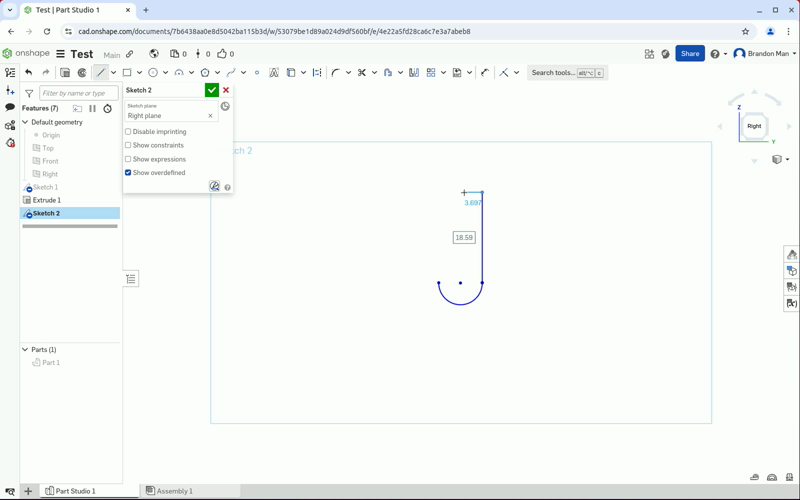
key(esc)
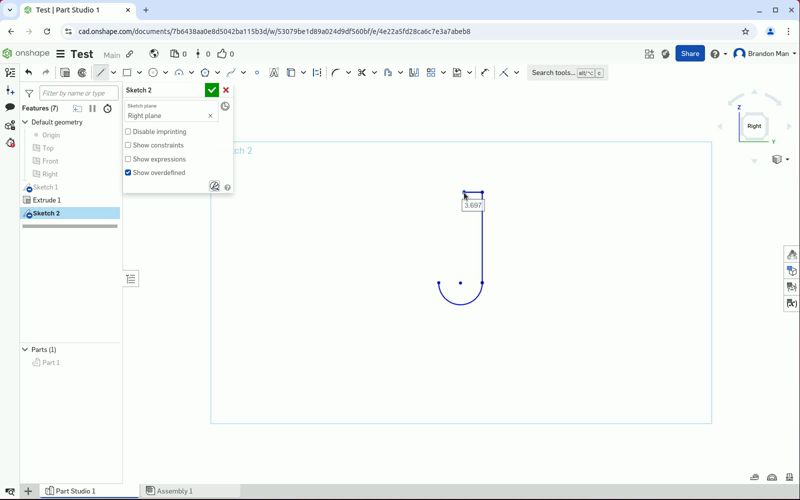
key(a)
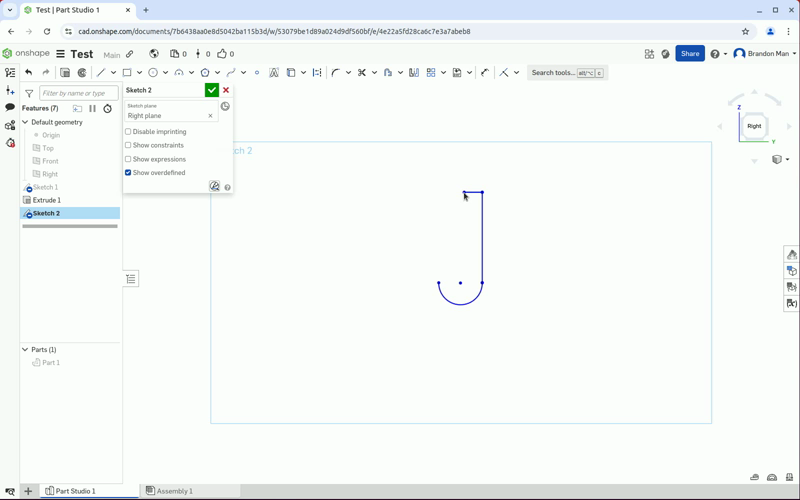
mouse_move(464, 192)
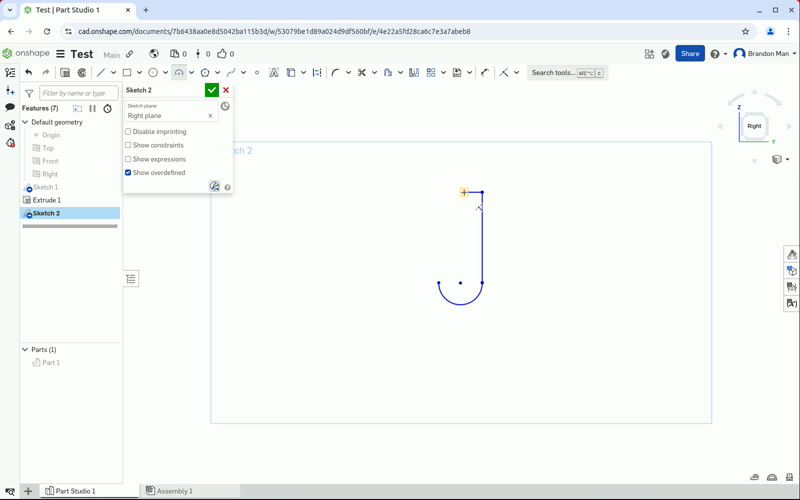
click(464, 192)
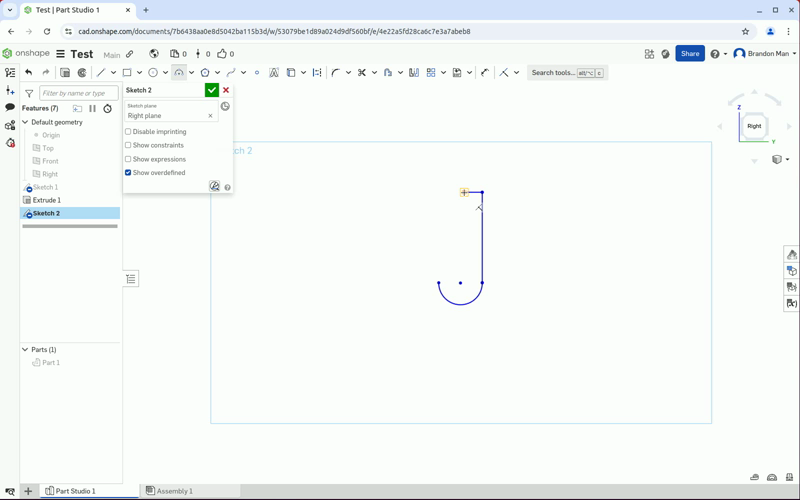
key_down(shift)
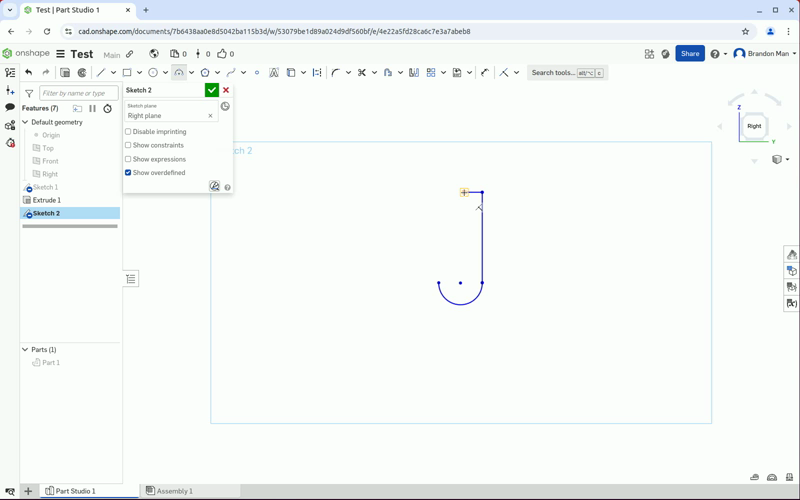
mouse_move(456, 192)
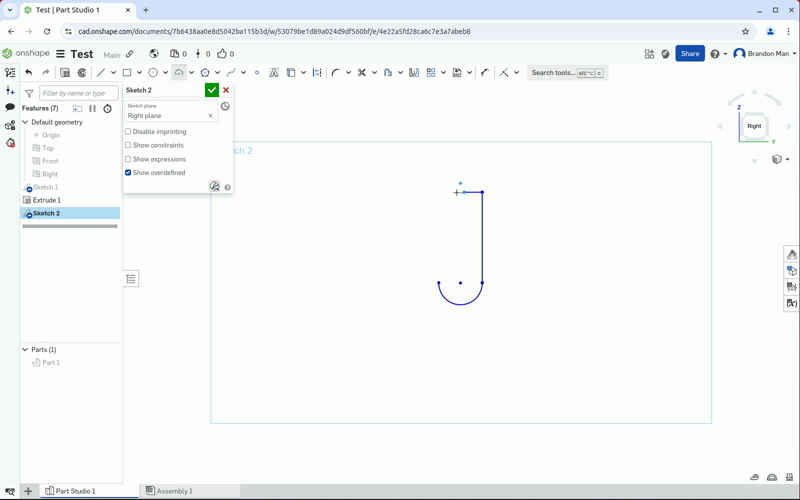
click(456, 192)
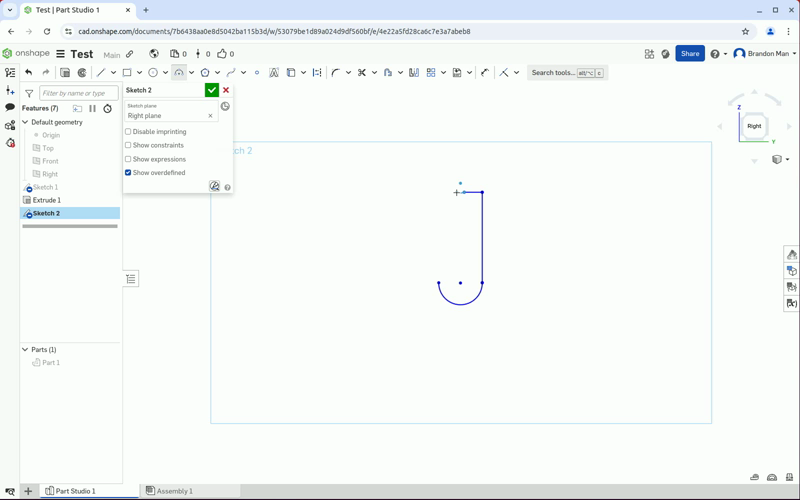
mouse_move(460, 196)
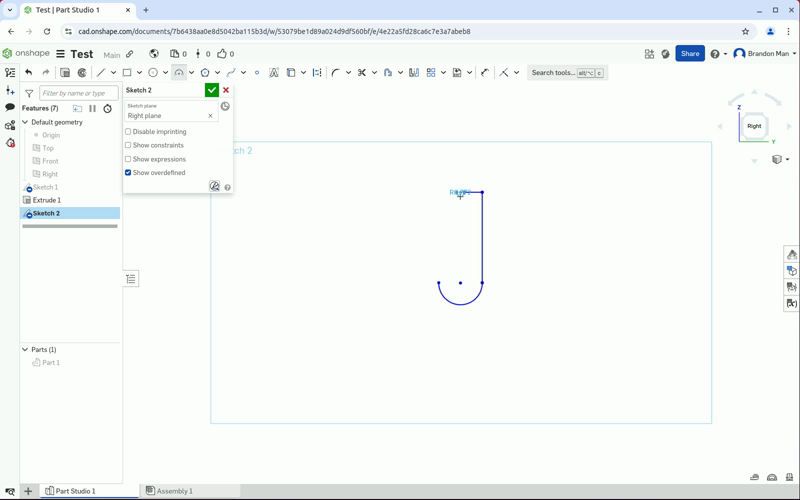
click(460, 196)
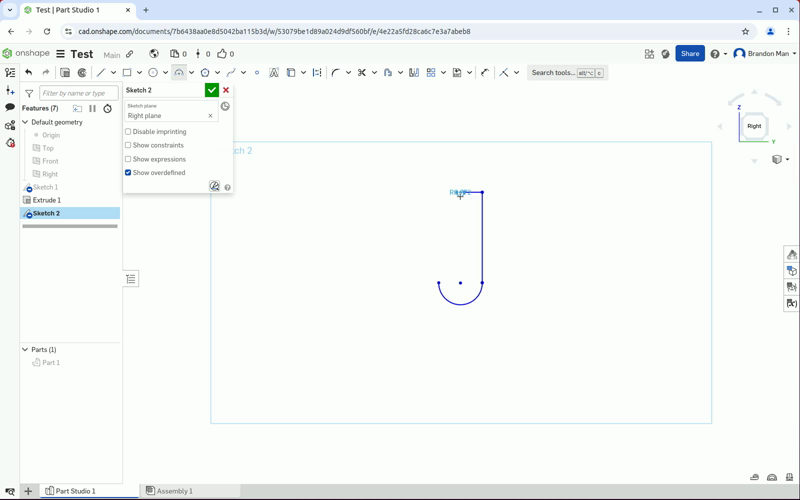
key_up(shift)
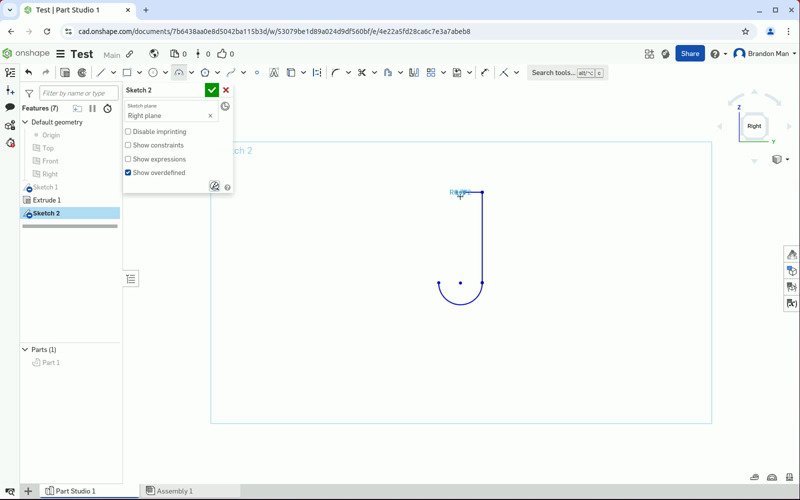
key(esc)
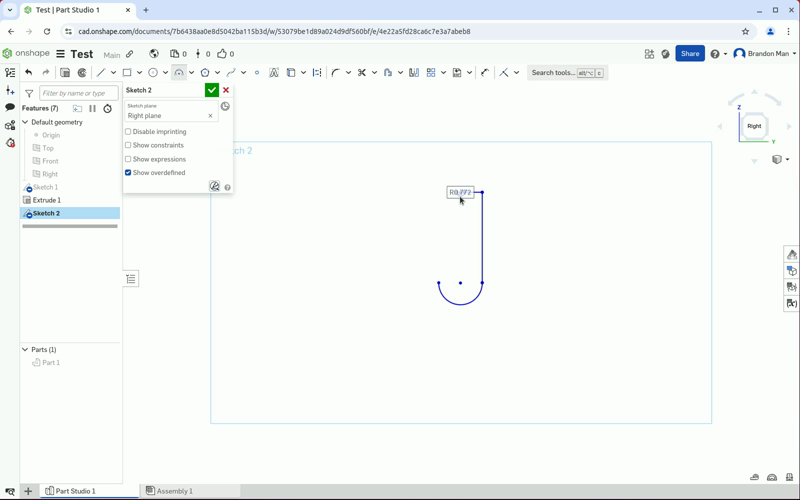
key(l)
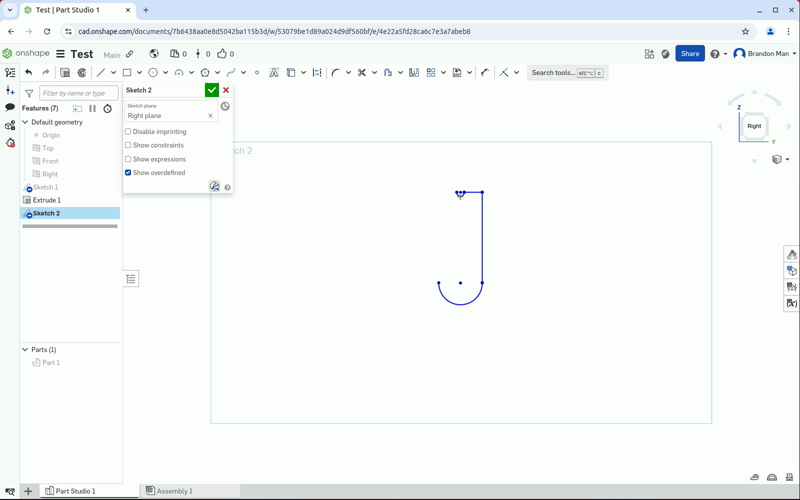
mouse_move(456, 192)
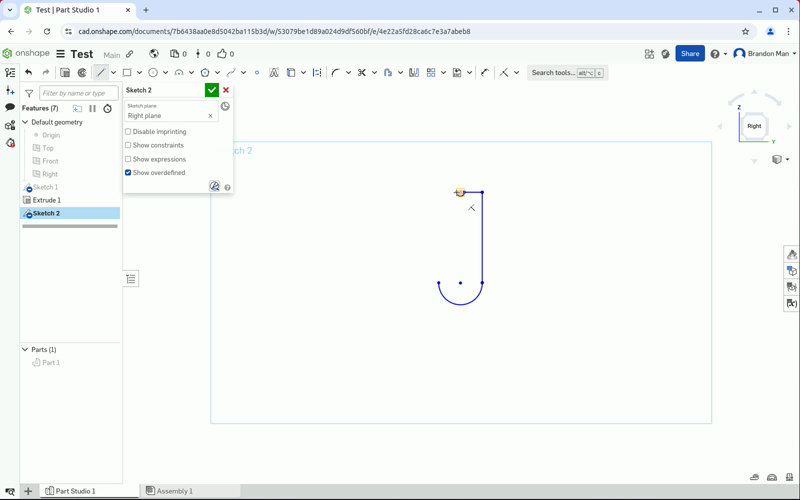
scroll(6)
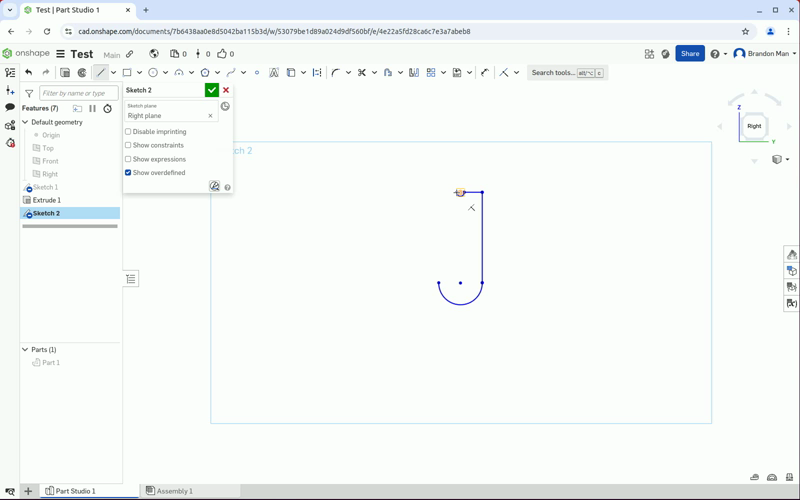
scroll(6)
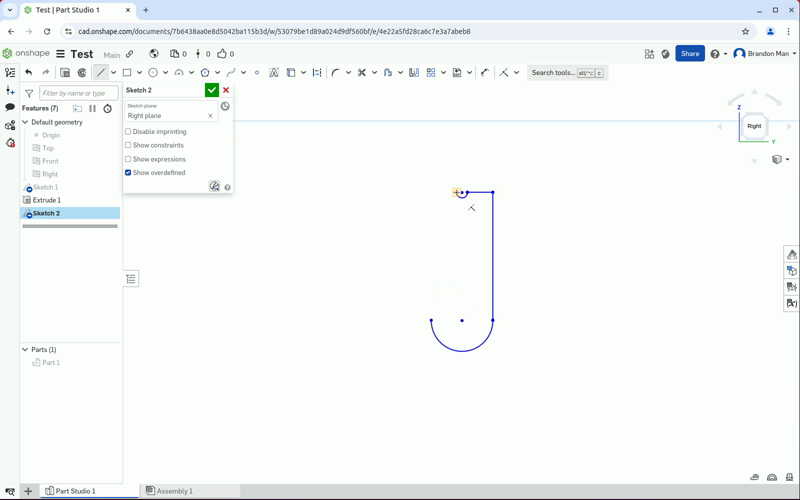
scroll(6)
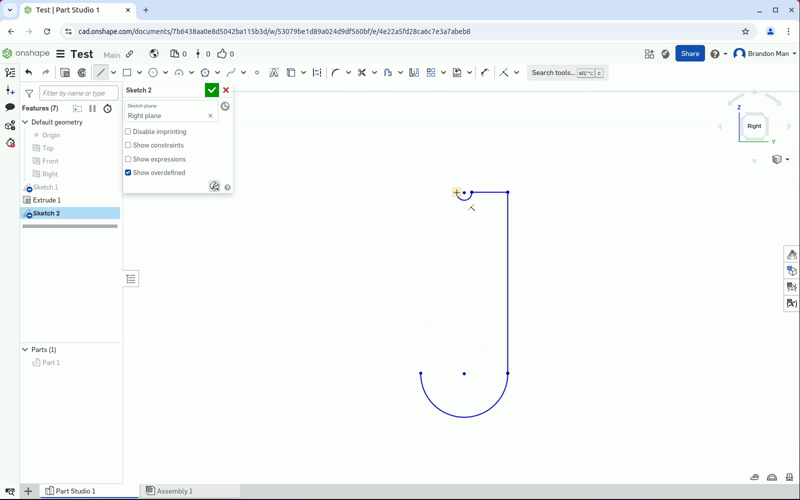
scroll(6)
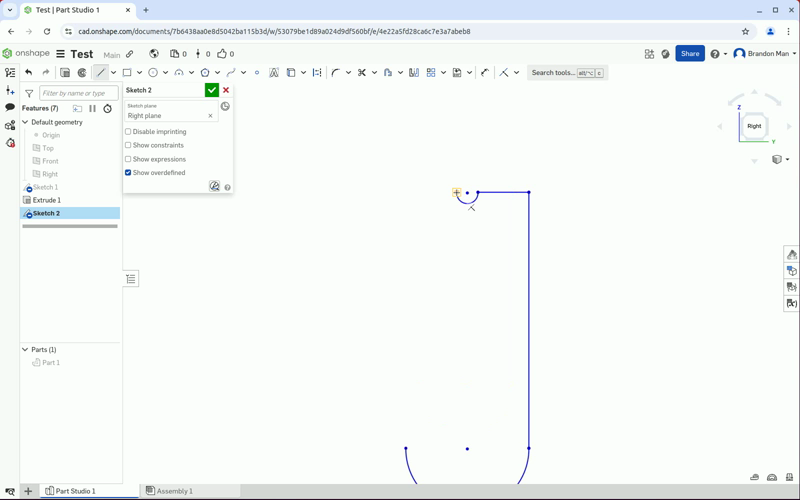
scroll(6)
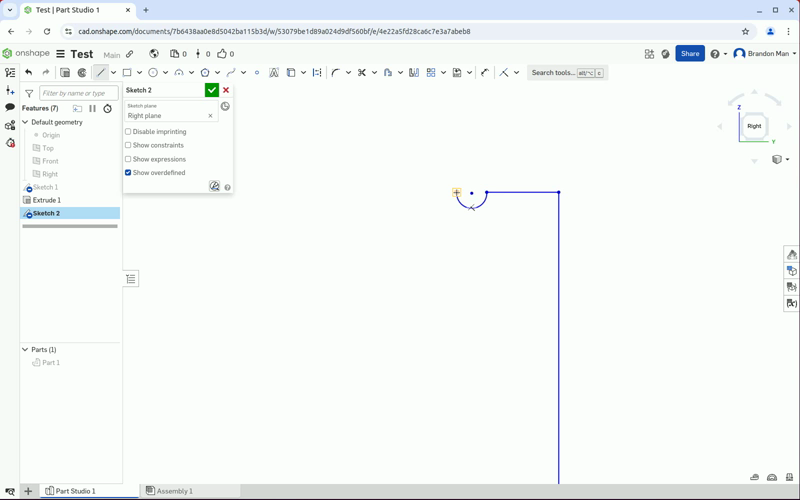
scroll(6)
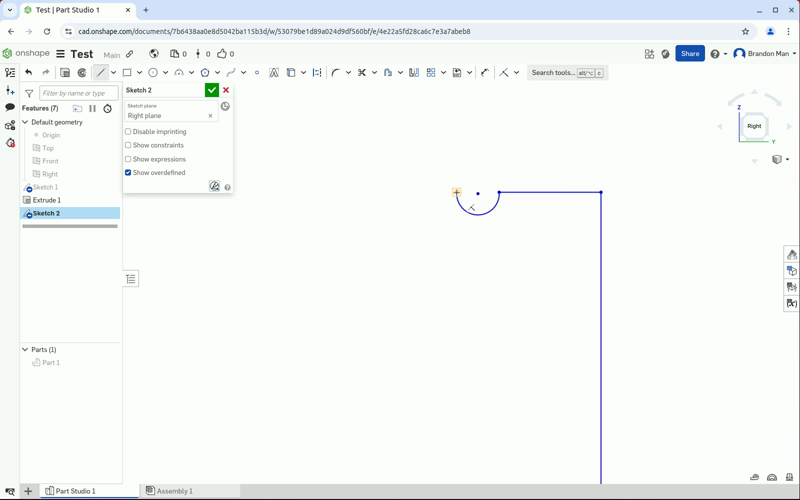
scroll(6)
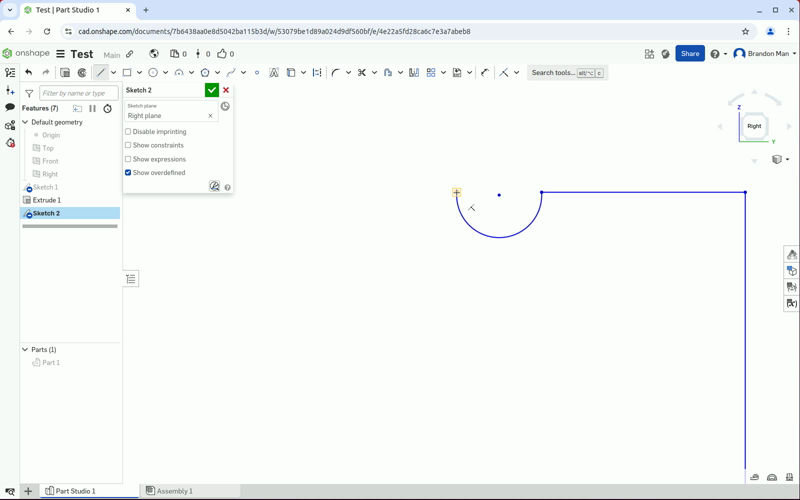
click(456, 192)
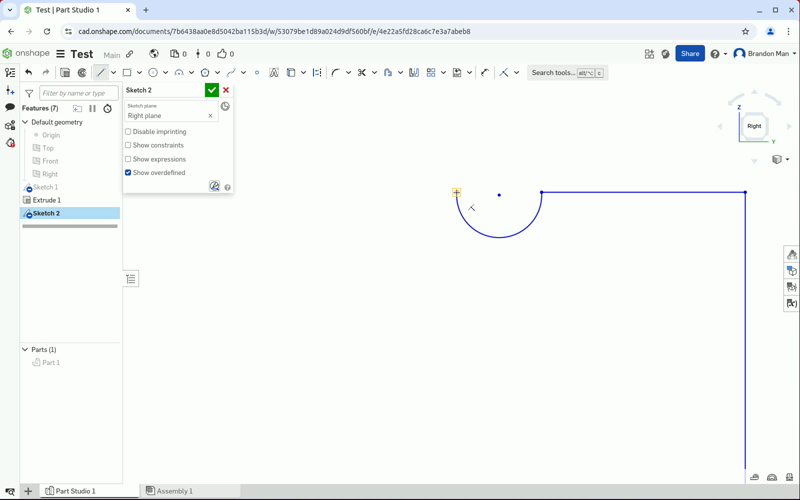
scroll(-6)
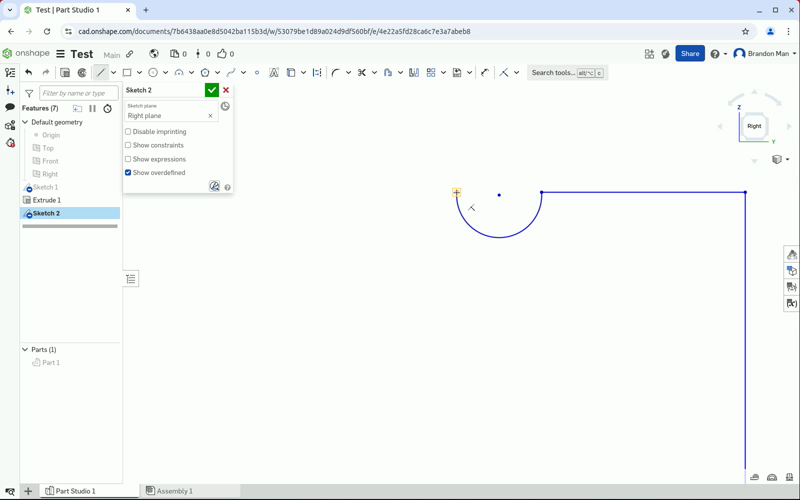
scroll(-6)
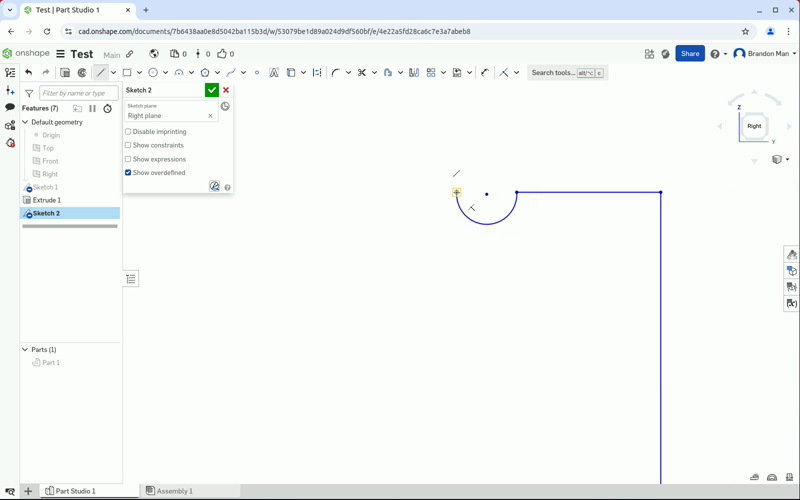
scroll(-6)
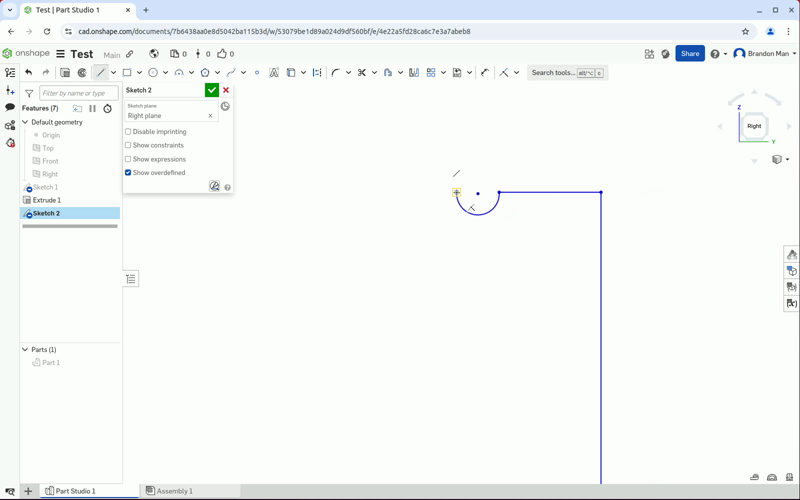
scroll(-6)
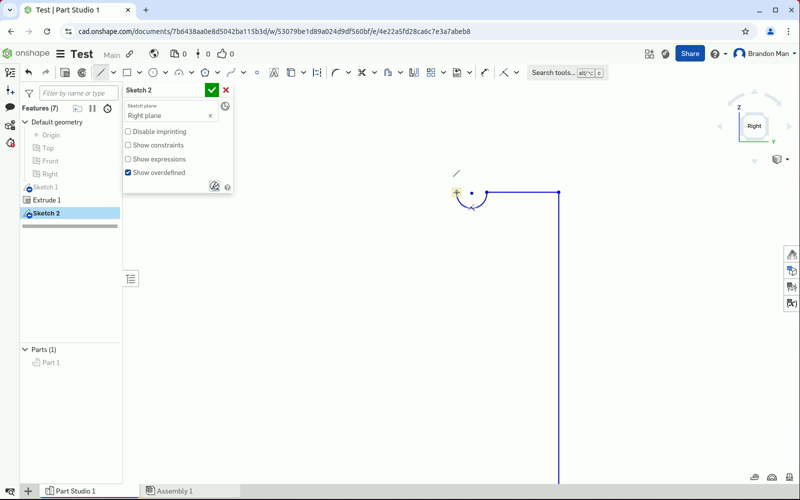
scroll(-6)
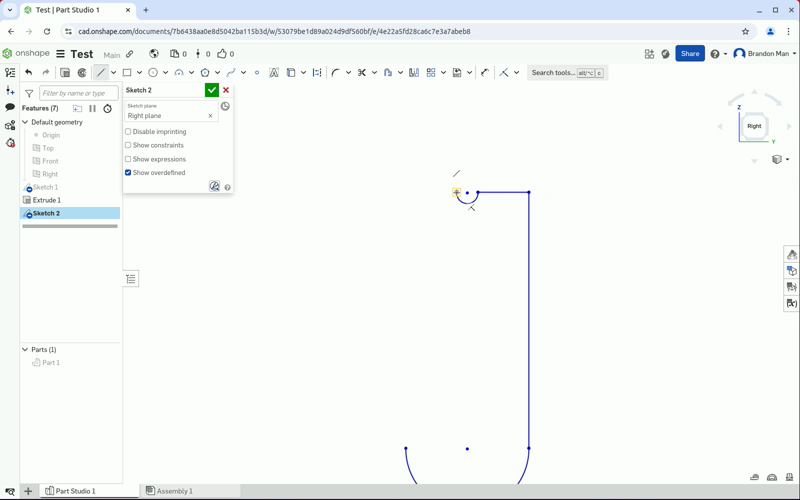
scroll(-6)
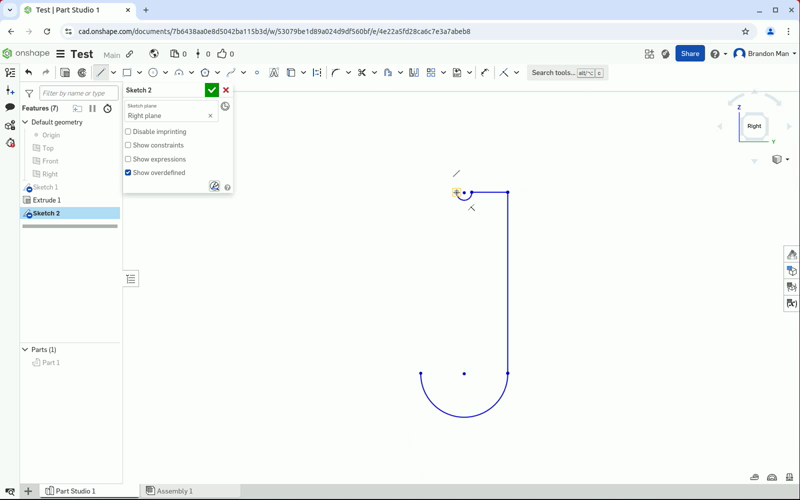
scroll(-6)
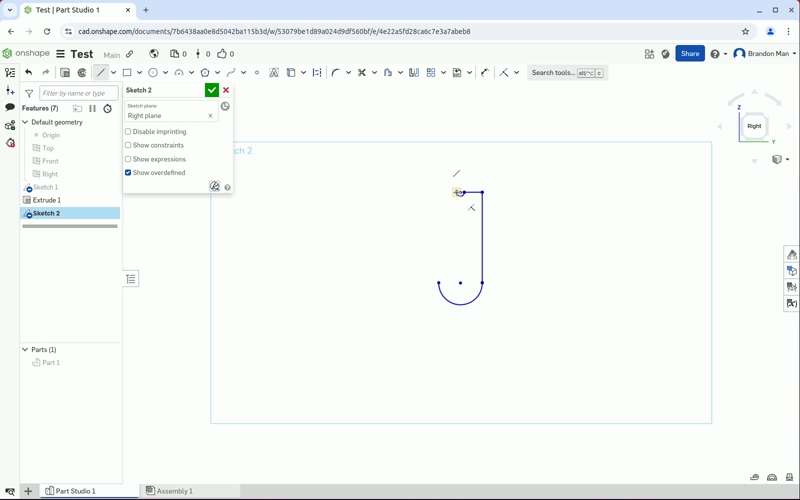
key_down(shift)
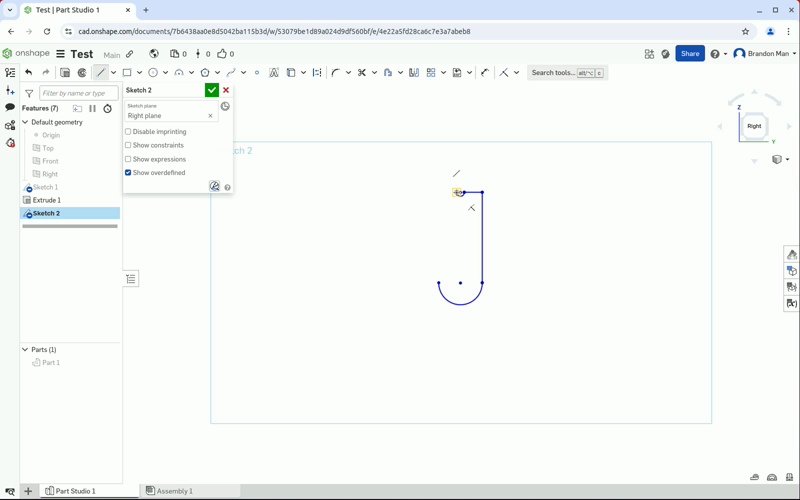
mouse_move(486, 192)
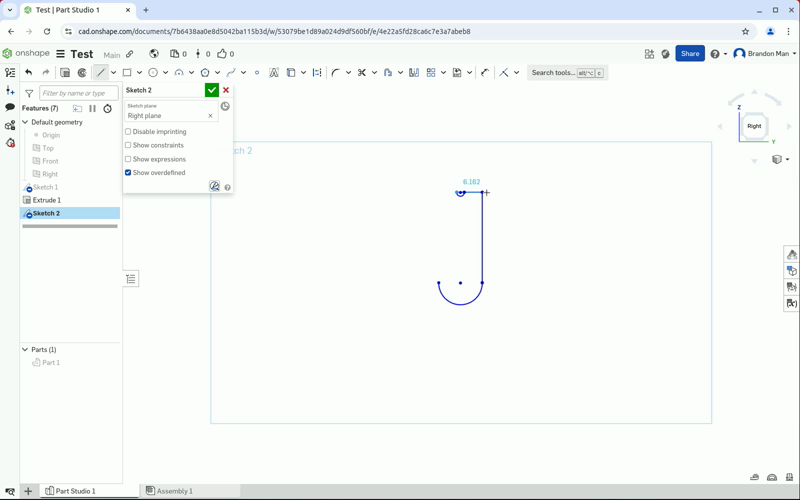
mouse_move(438, 192)
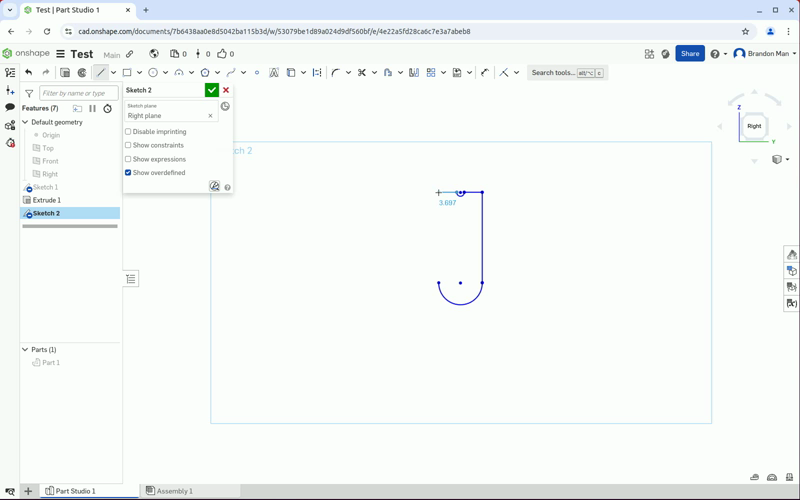
click(438, 192)
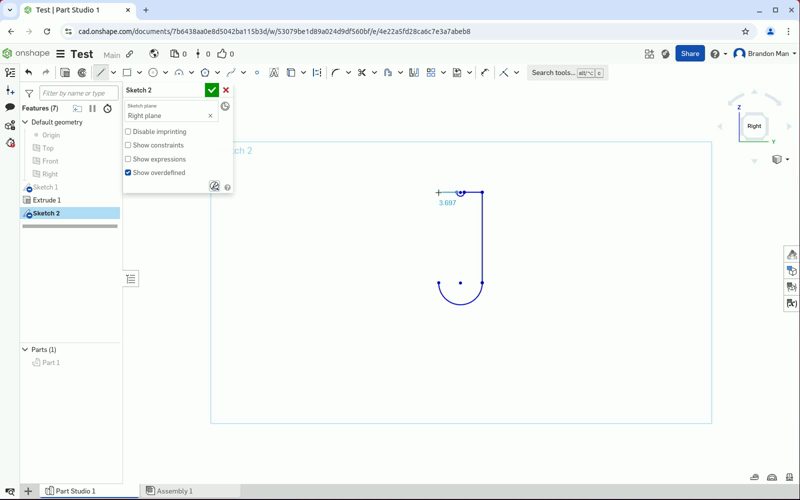
key_up(shift)
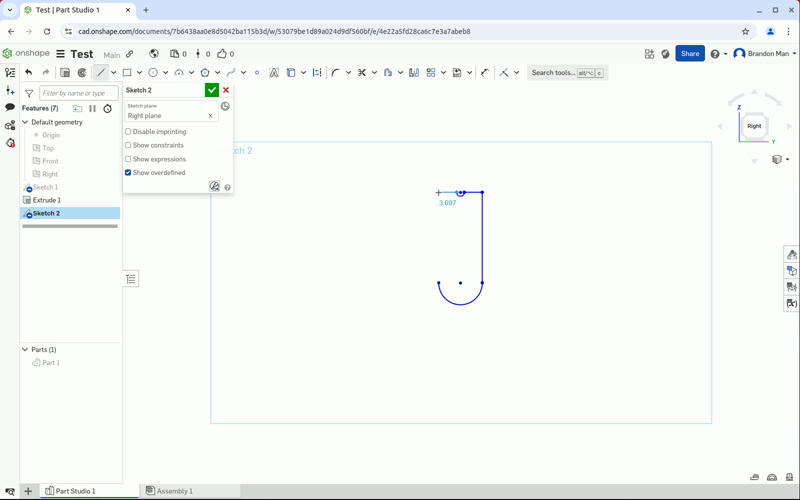
key_down(shift)
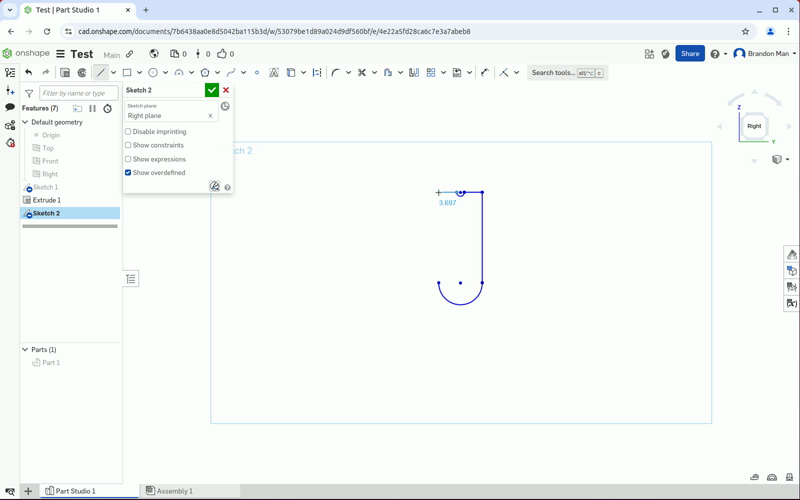
mouse_move(438, 282)
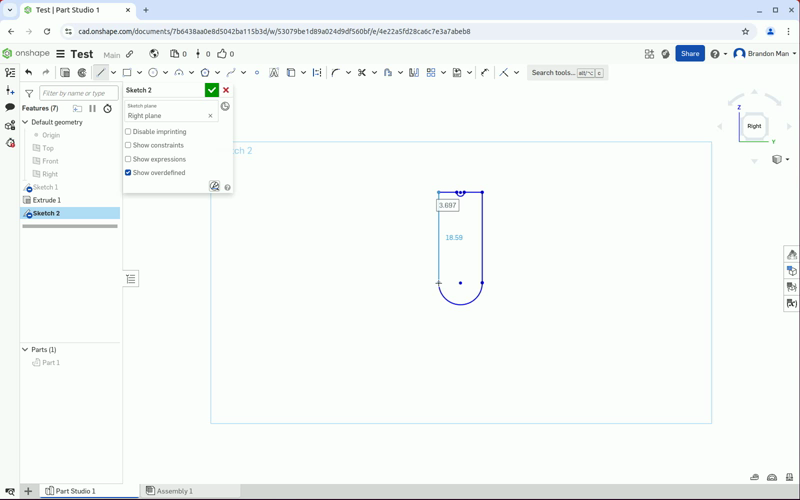
key_up(shift)
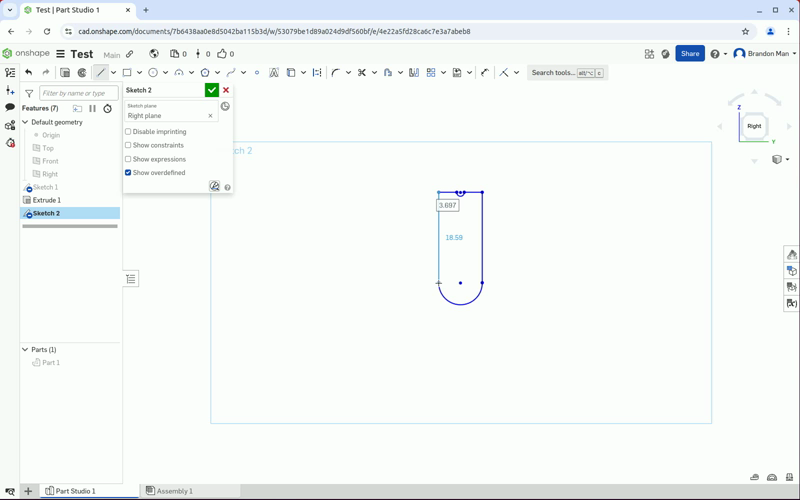
click(438, 282)
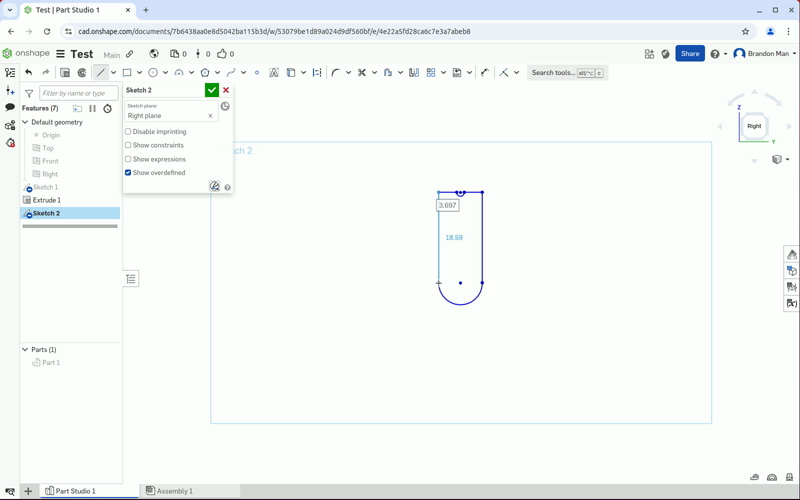
key(esc)
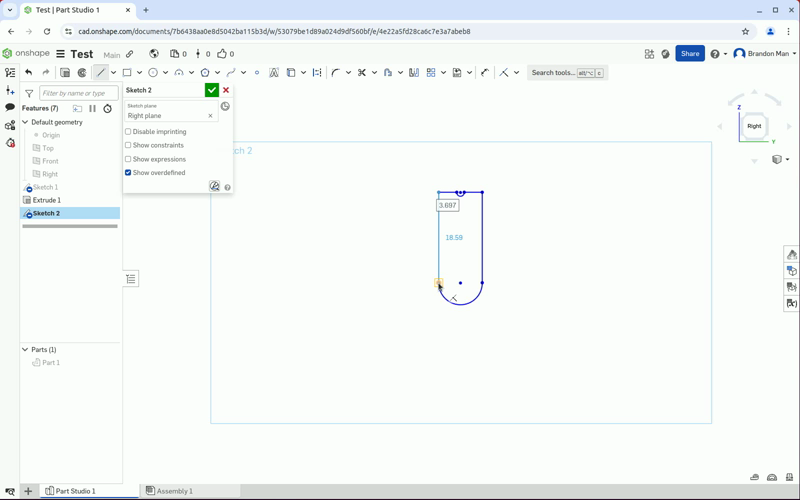
key(c)
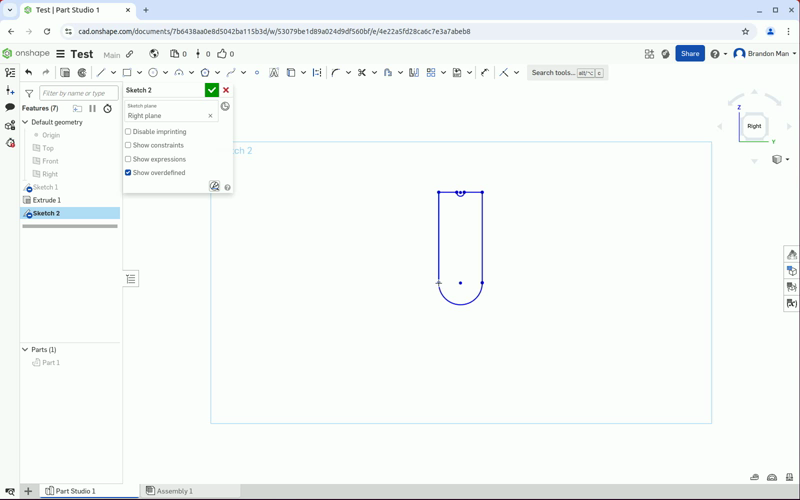
key_down(shift)
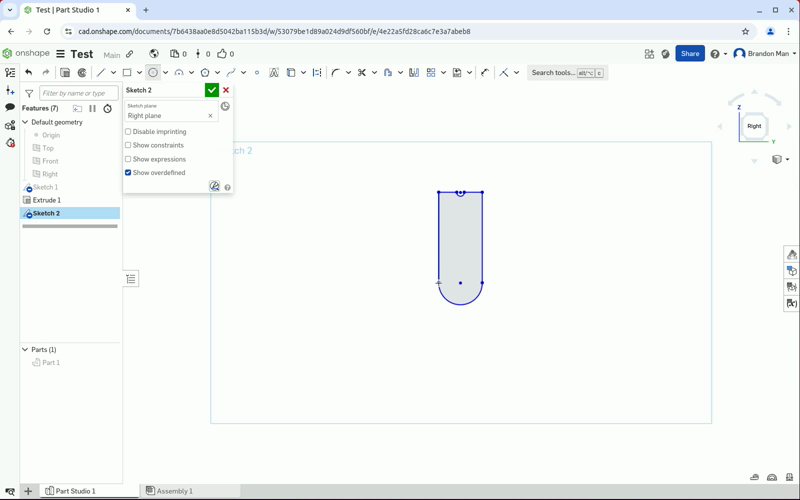
mouse_move(460, 282)
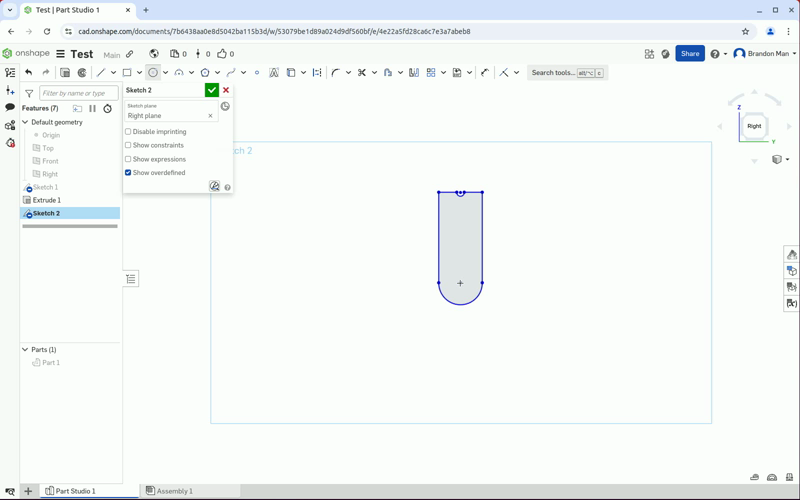
click(460, 282)
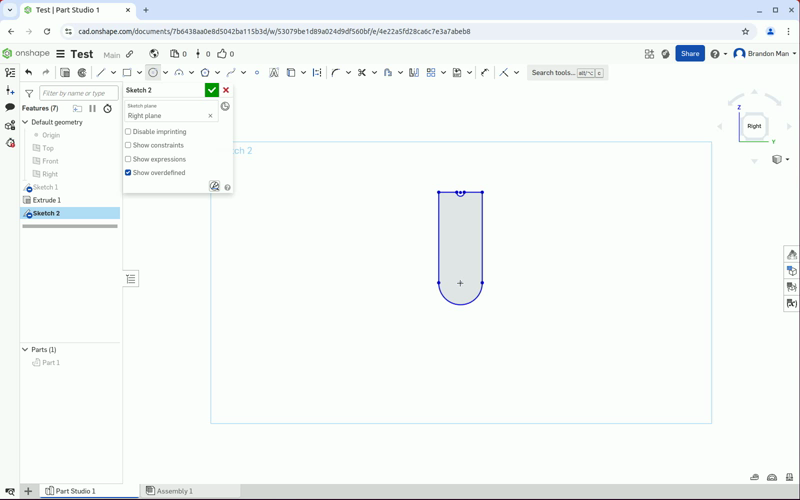
key_up(shift)
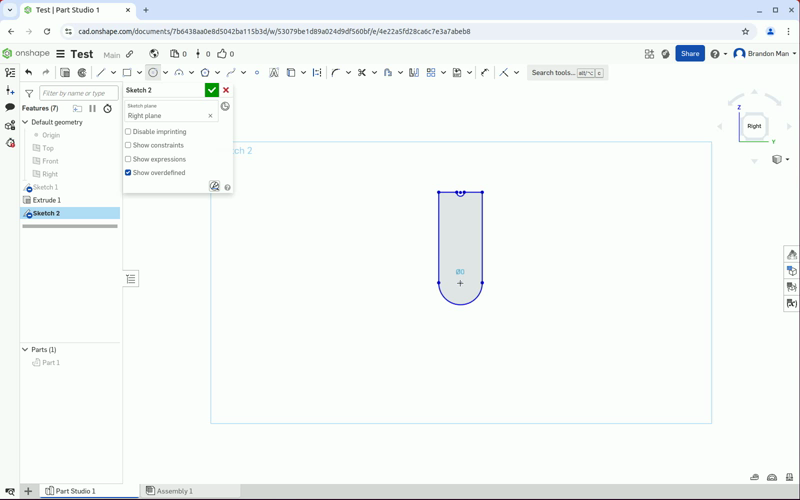
mouse_move(464, 282)
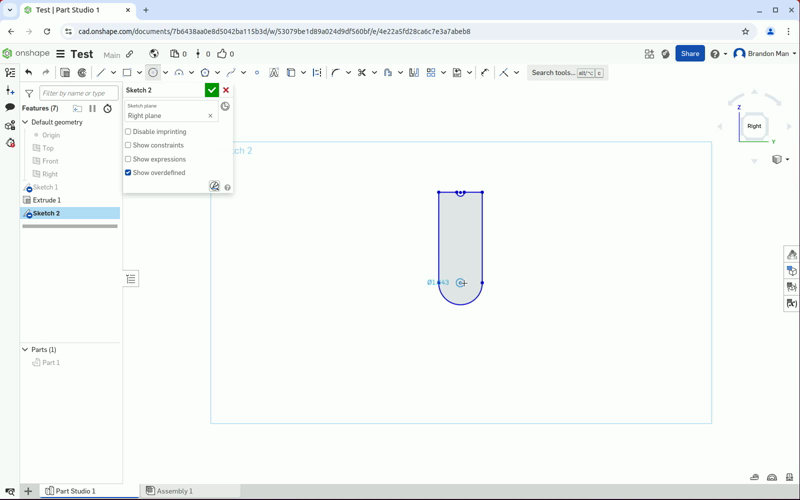
scroll(6)
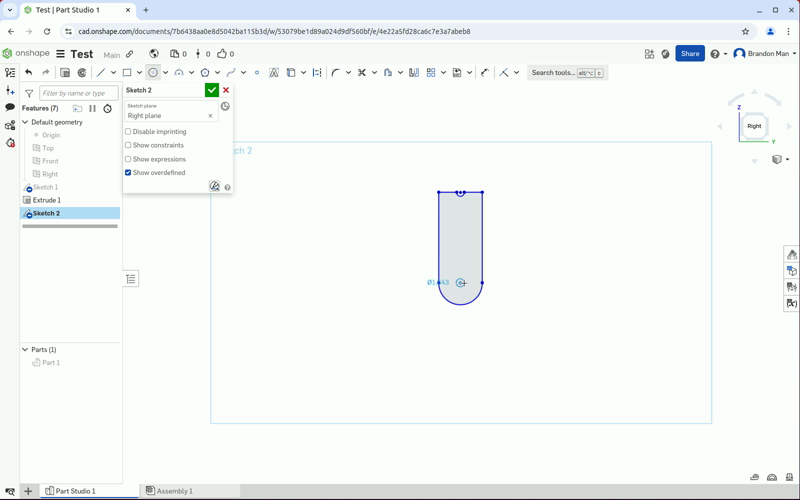
scroll(6)
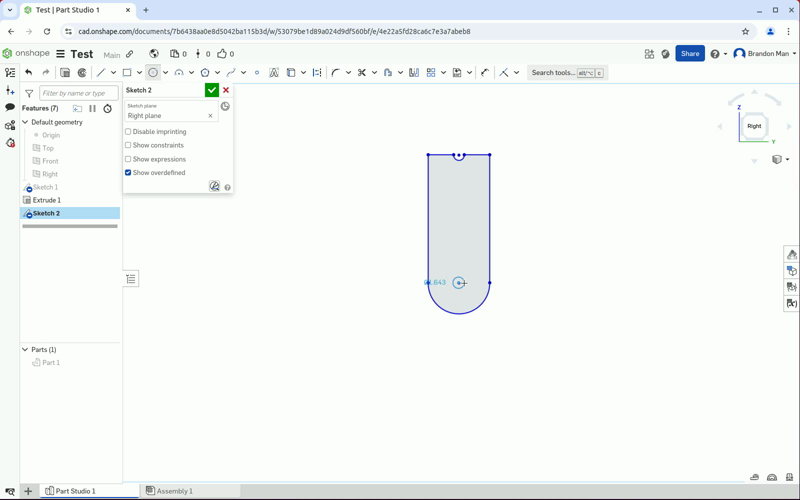
scroll(6)
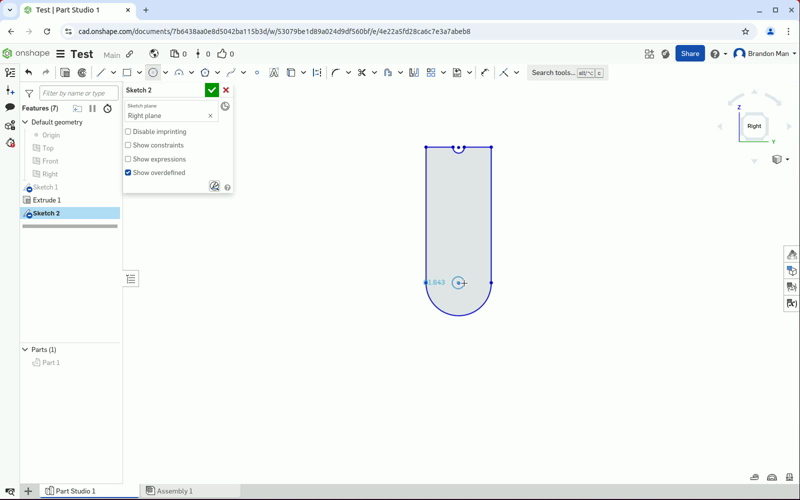
scroll(6)
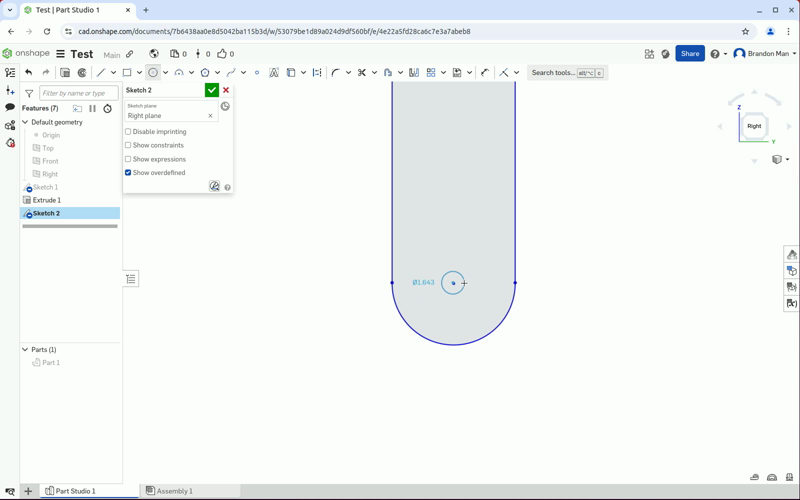
scroll(6)
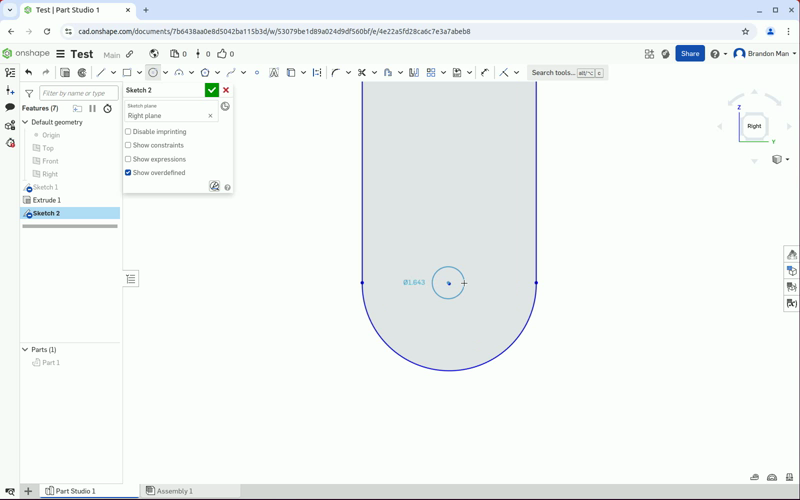
scroll(6)
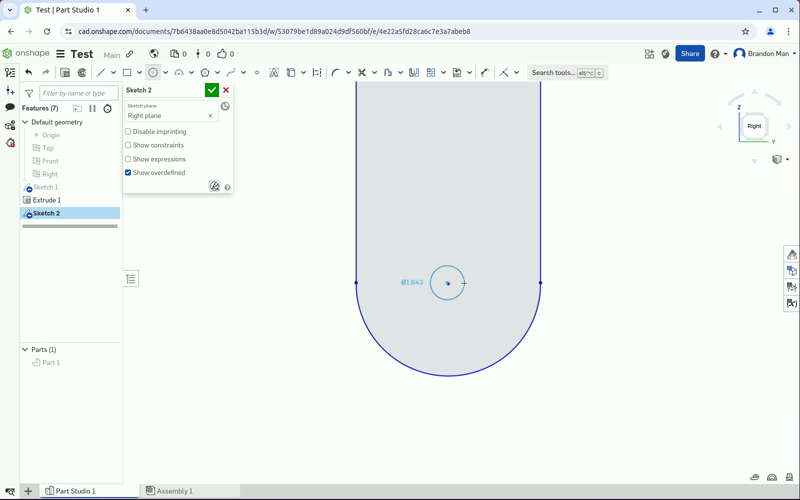
scroll(6)
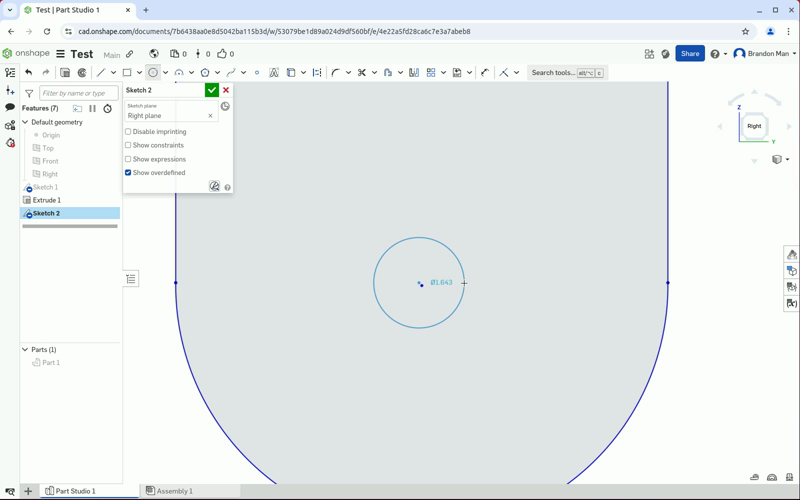
click(464, 282)
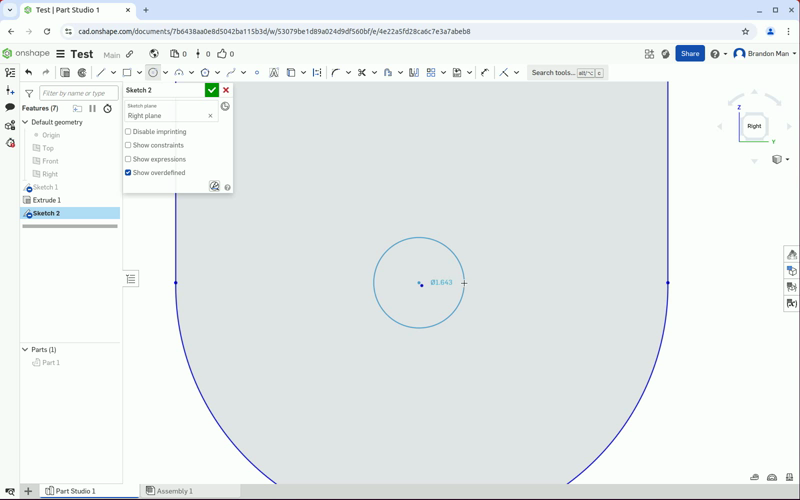
scroll(-6)
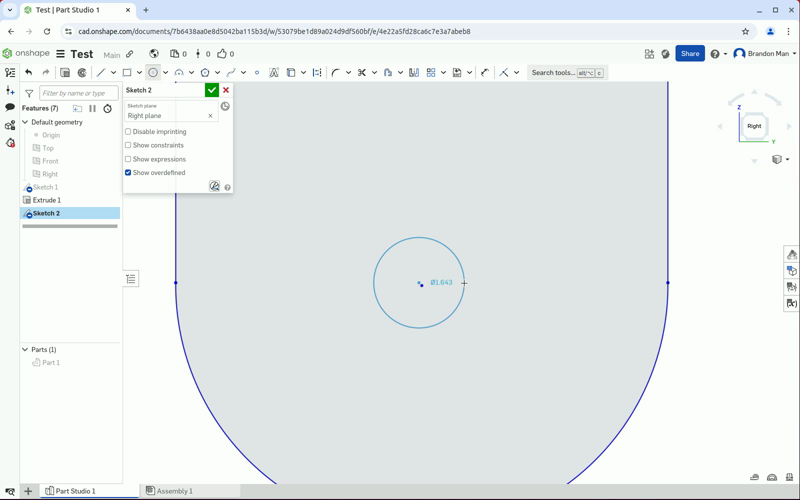
scroll(-6)
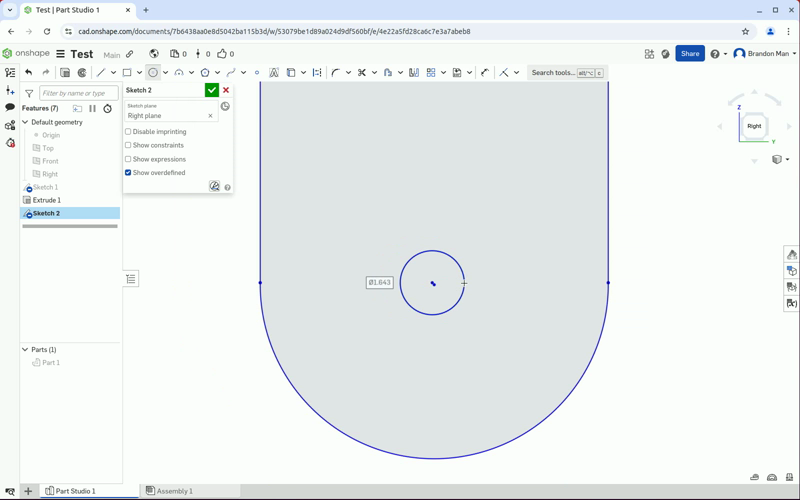
scroll(-6)
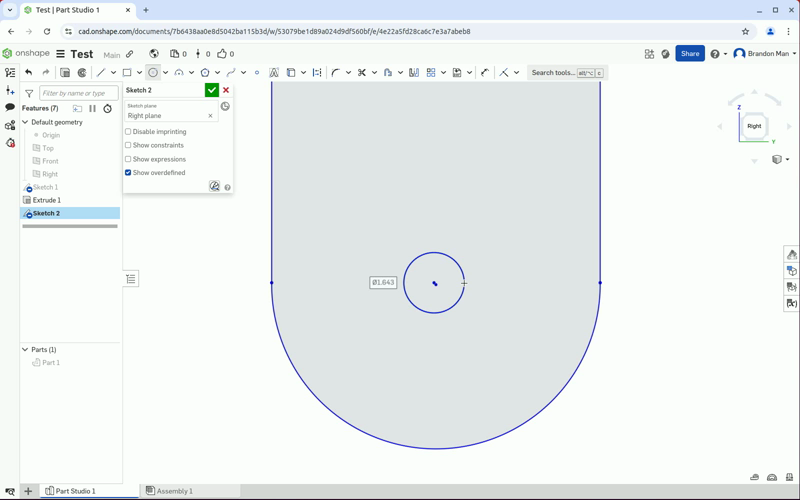
scroll(-6)
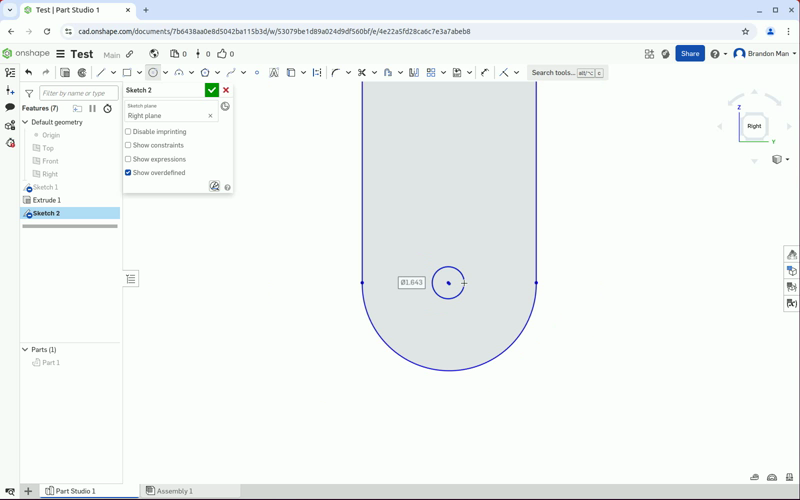
scroll(-6)
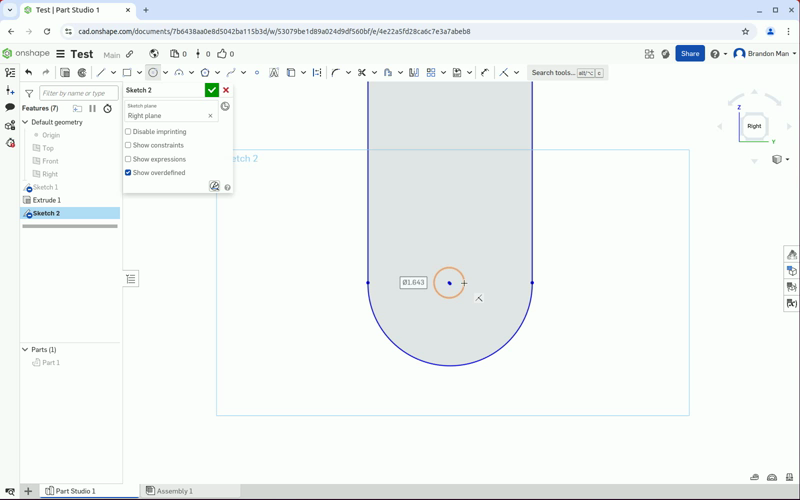
scroll(-6)
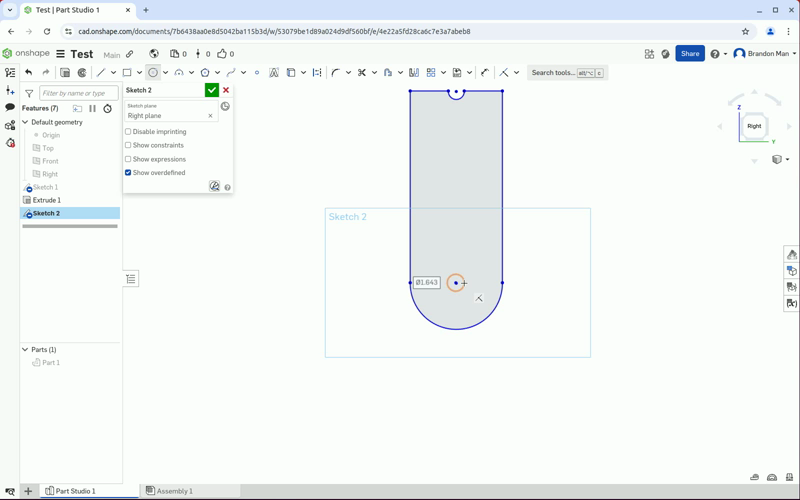
scroll(-6)
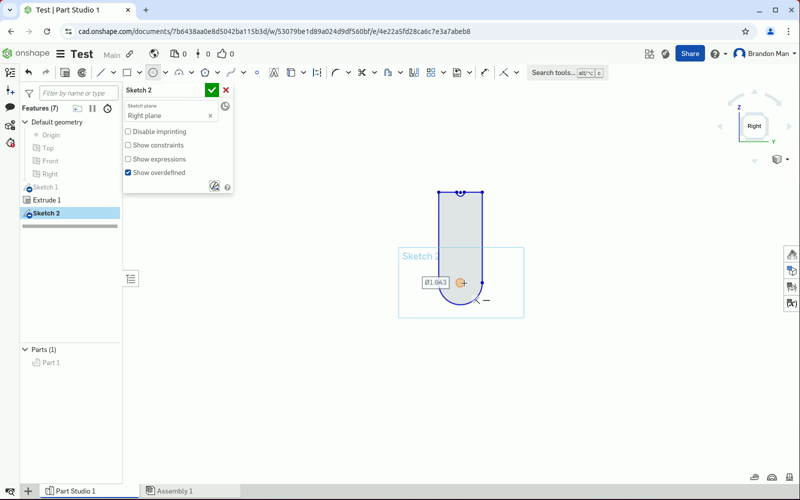
key(esc)
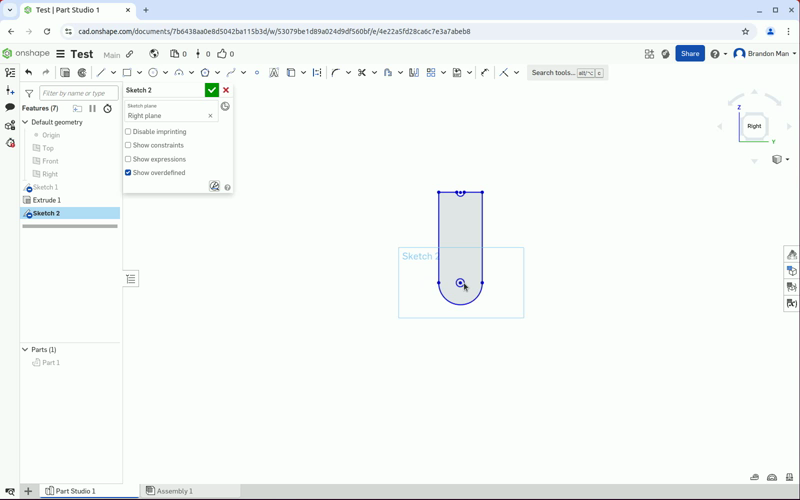
mouse_move(452, 272)
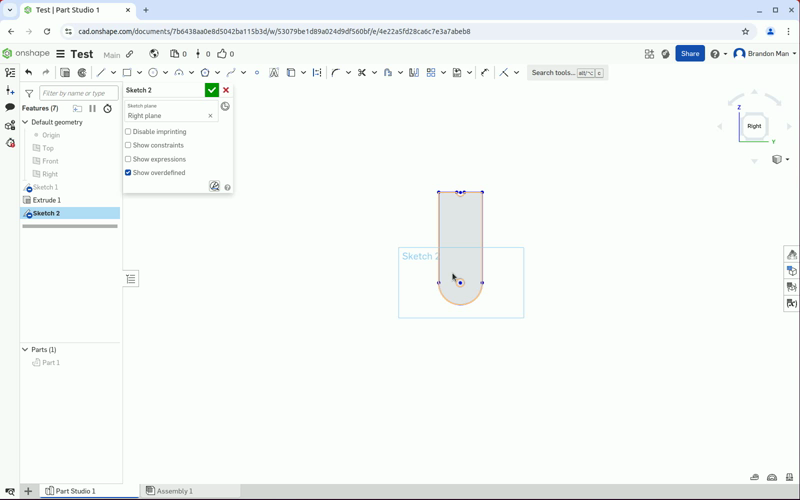
click(452, 272)
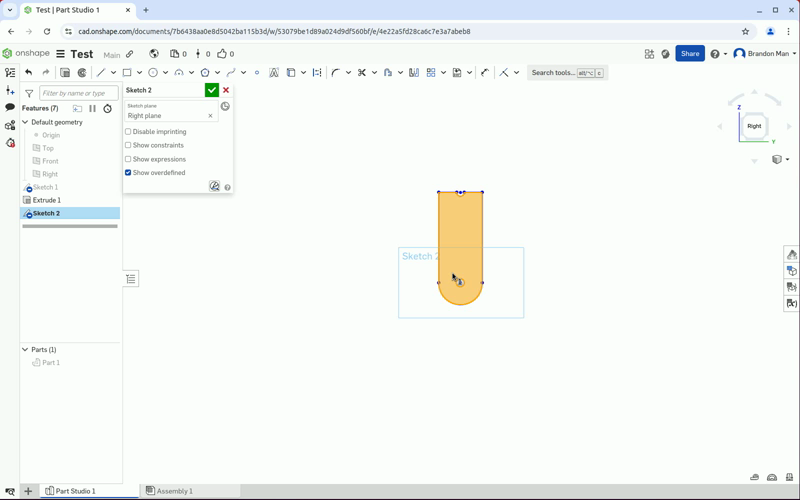
mouse_move(73, 352)
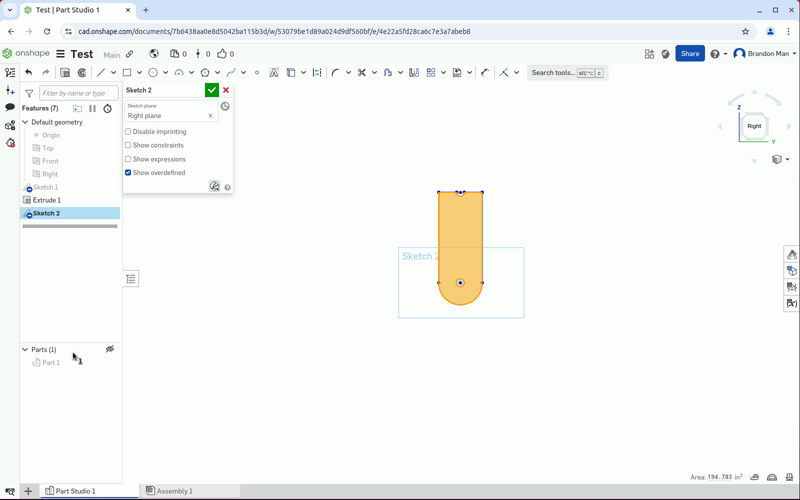
key(shift+y)
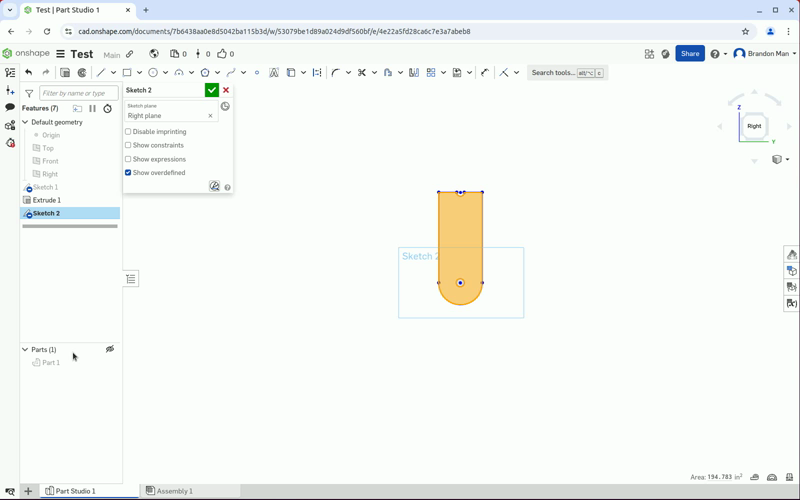
key(shift+e)
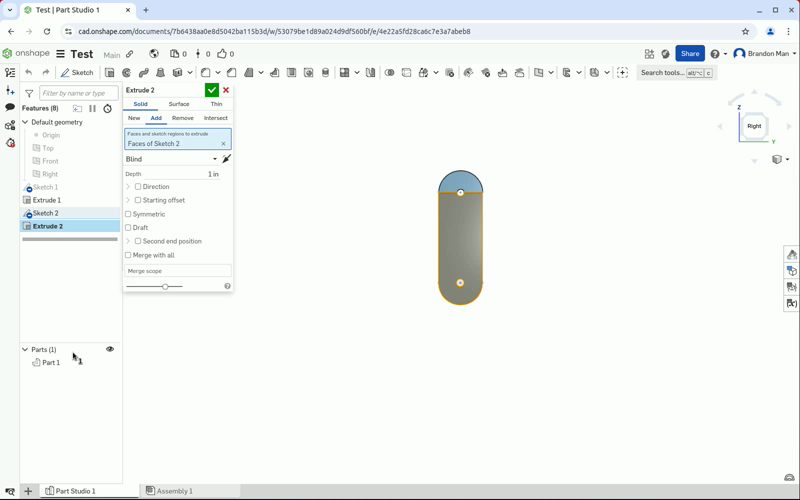
mouse_move(143, 106)
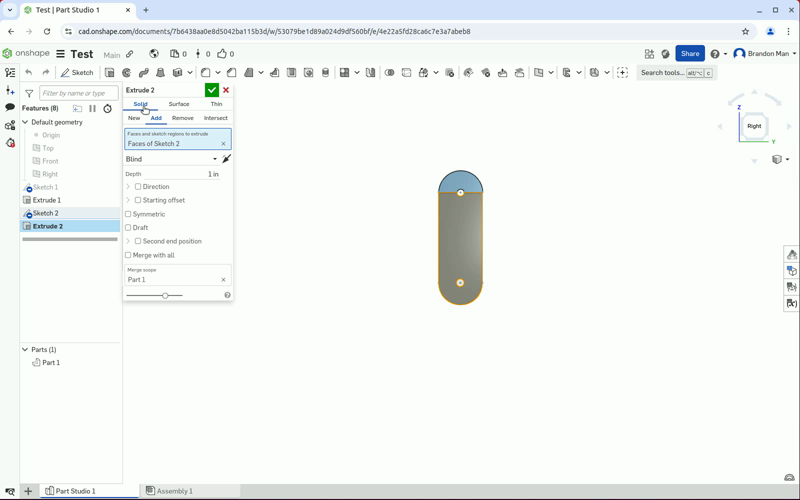
click(143, 106)
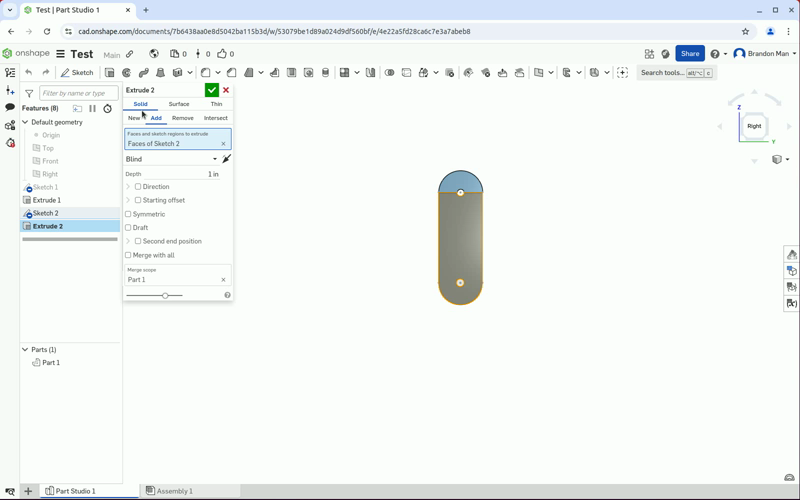
mouse_move(137, 120)
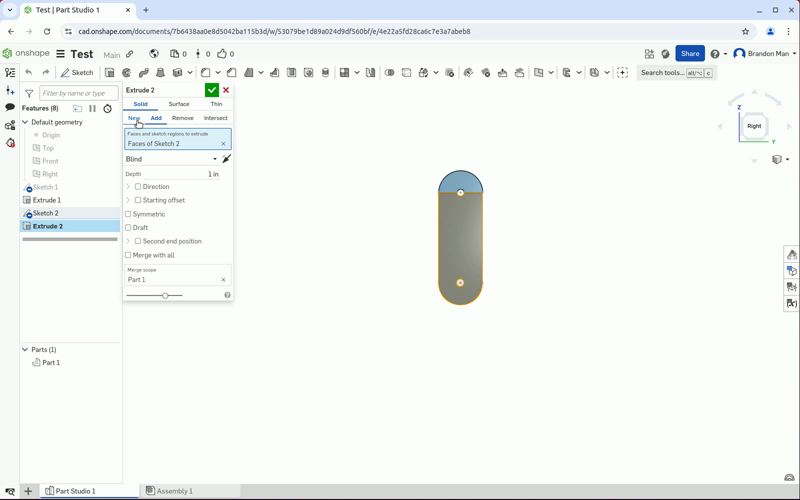
click(137, 120)
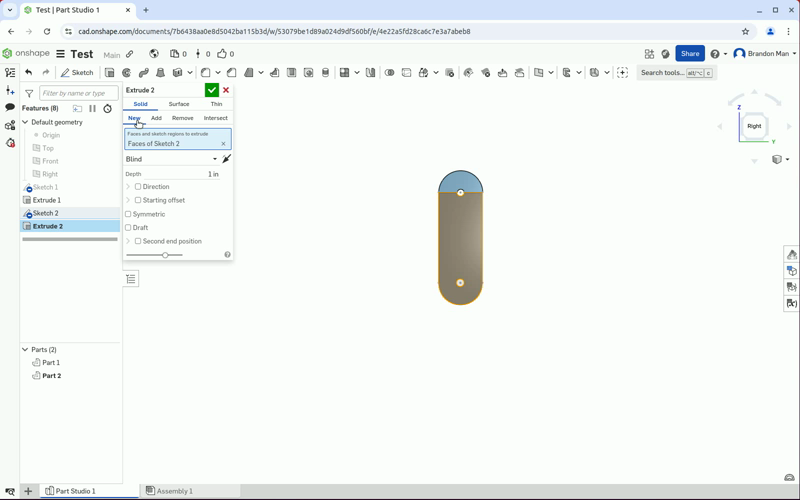
key(tab, 4)
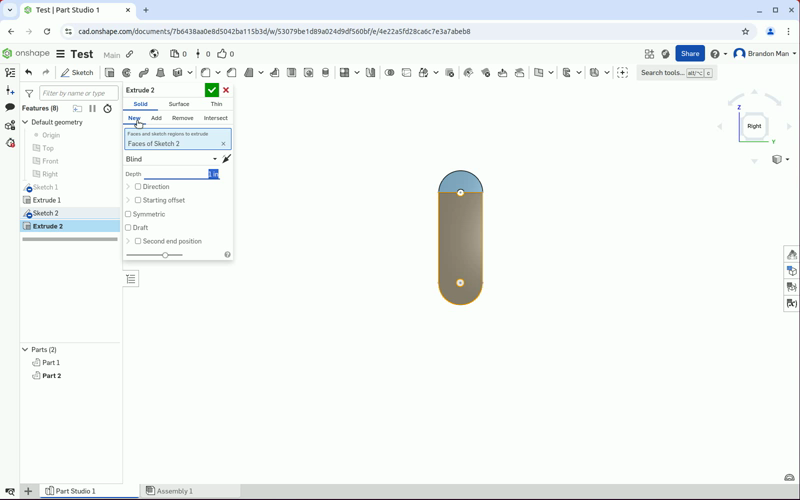
text(1.444)
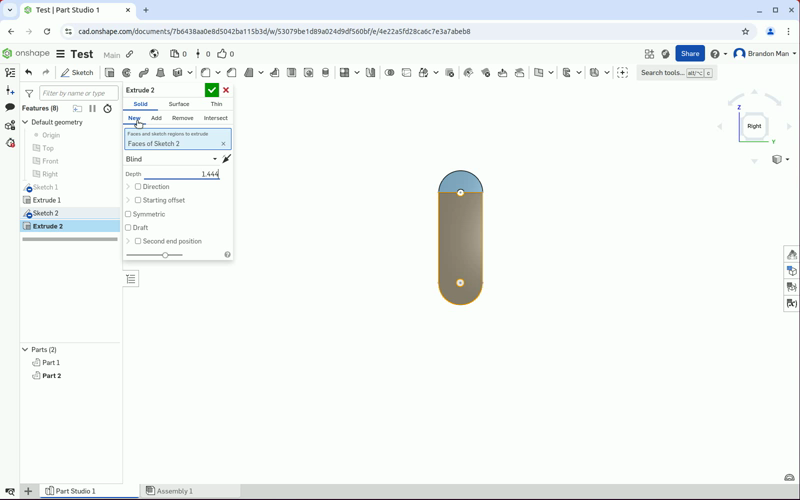
key(enter)
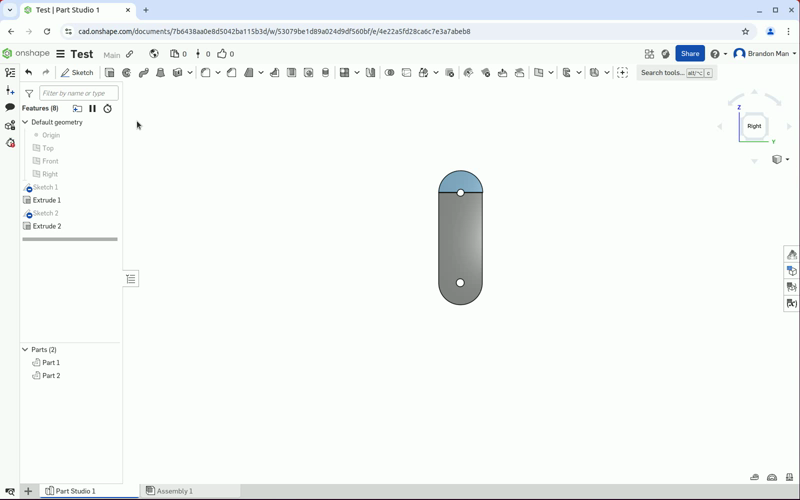
key(shift+h)
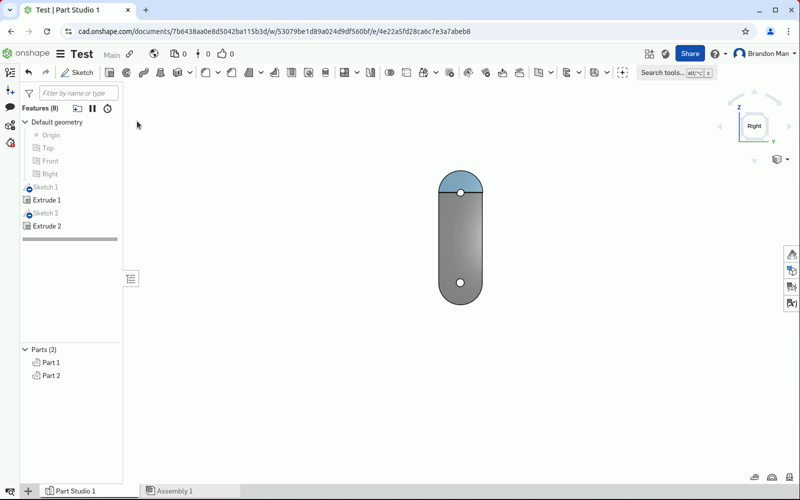
key(shift+h)
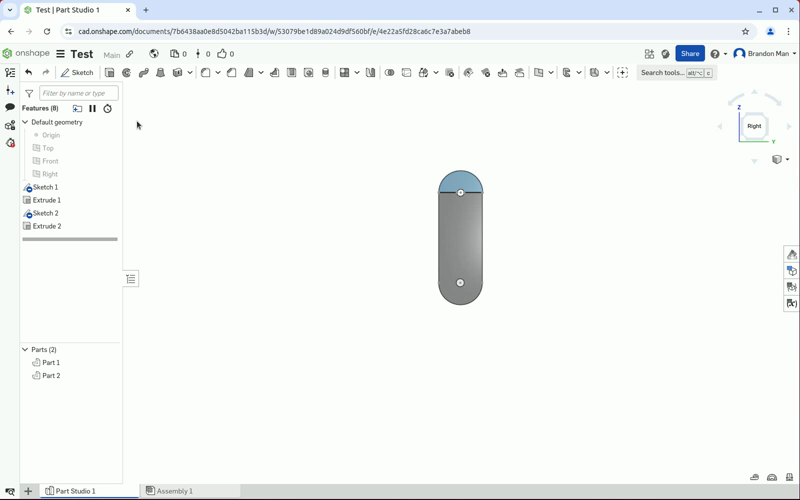
key(shift+7)
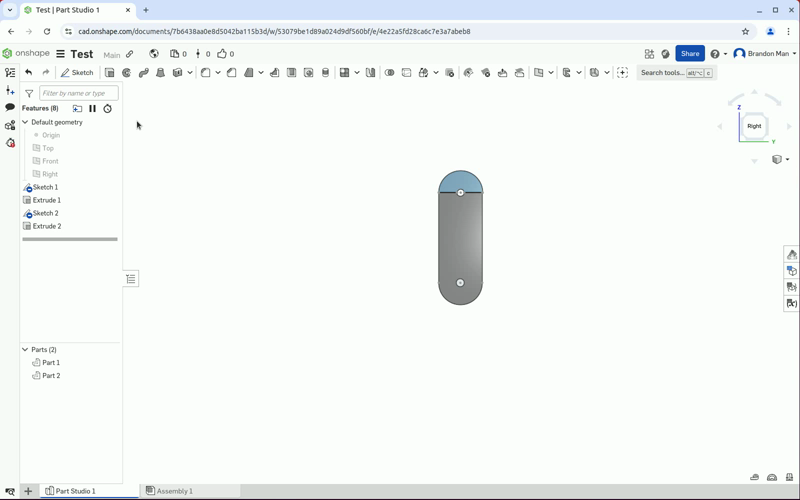
key(right, 2)
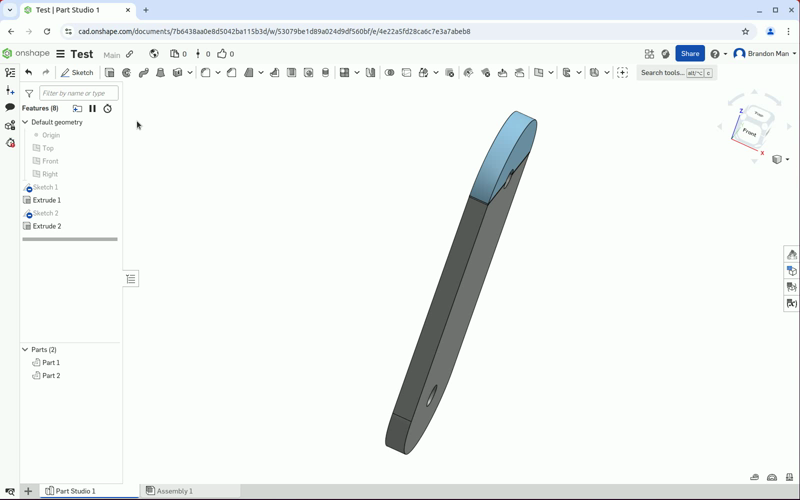
key(down, 2)
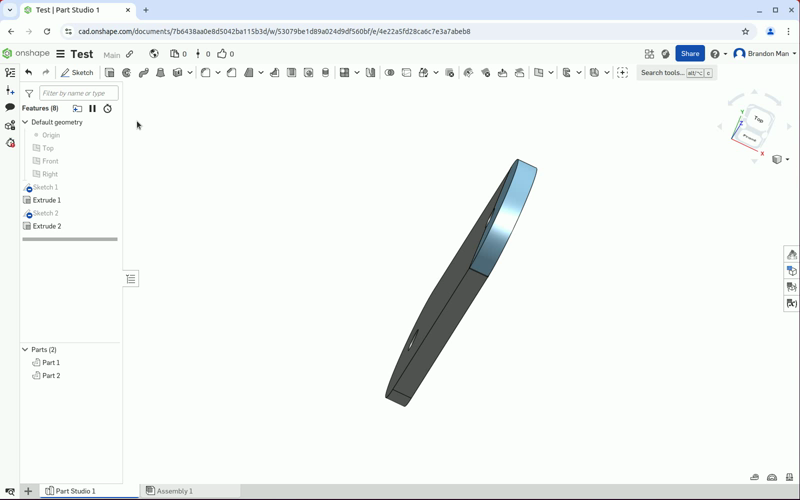
key(up, 2)
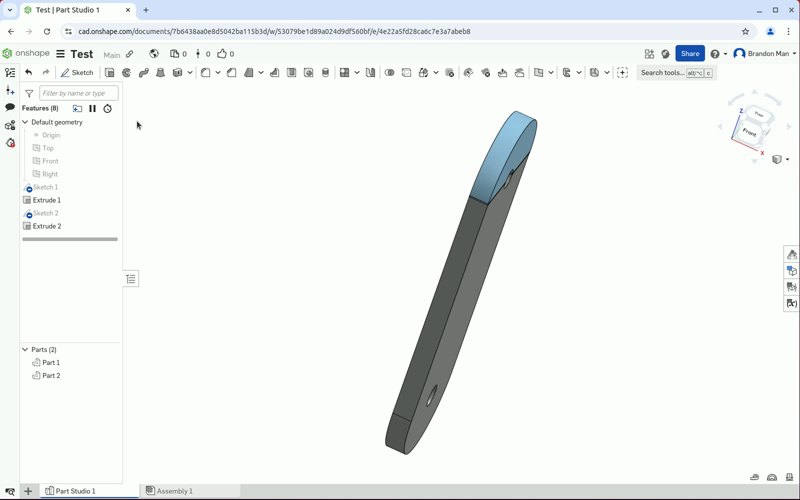
key(left, 2)
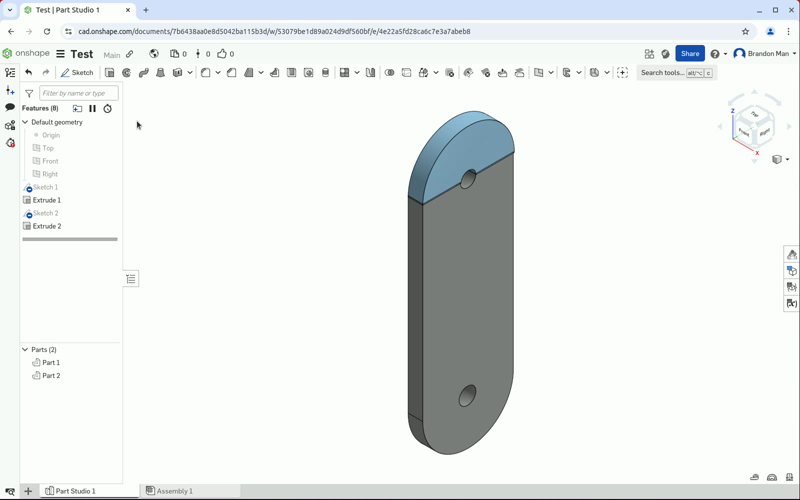
mouse_move(73, 189)
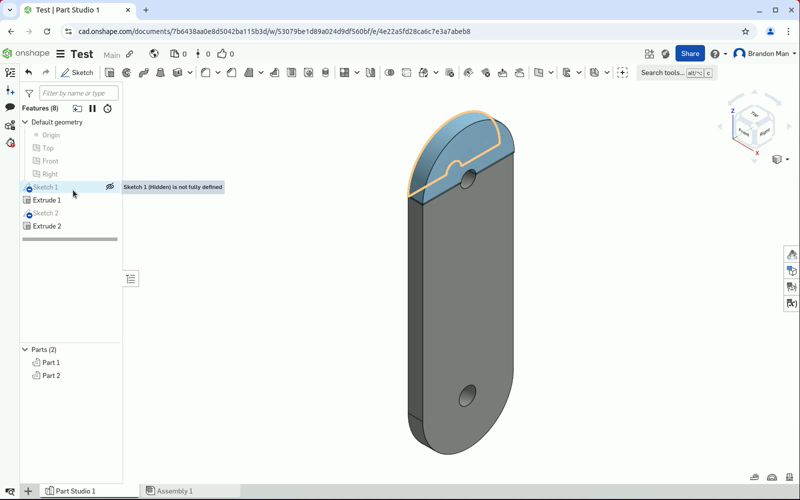
click(73, 189)